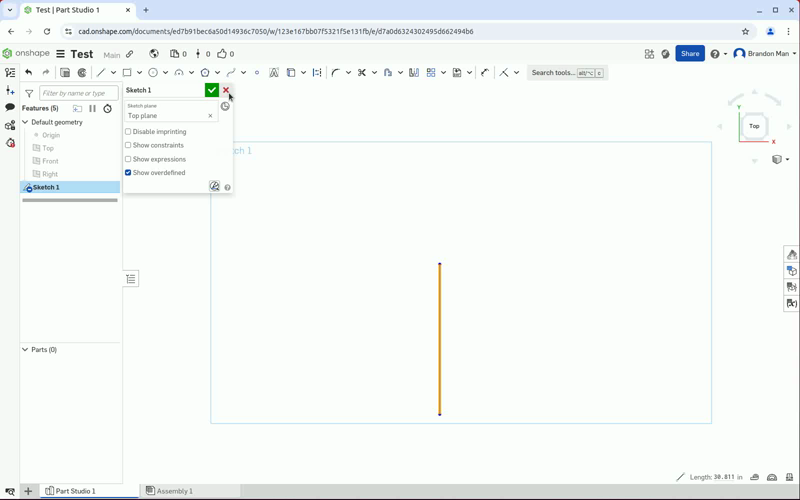
key(shift+h)
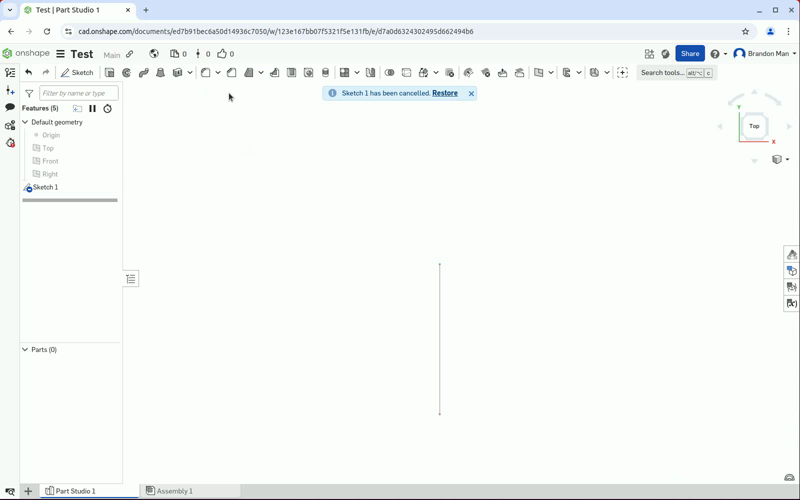
key(shift+s)
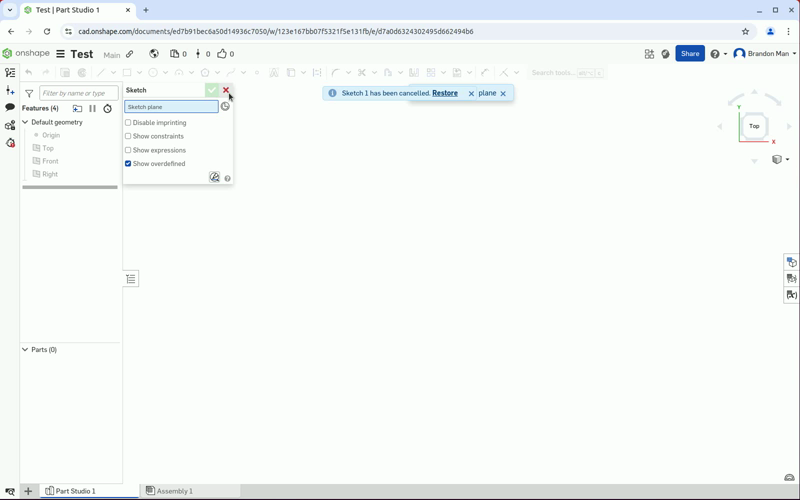
mouse_move(73, 150)
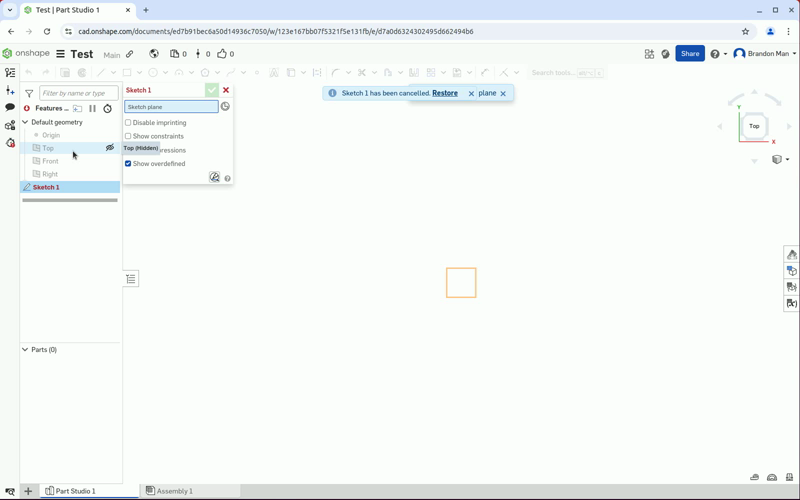
click(73, 150)
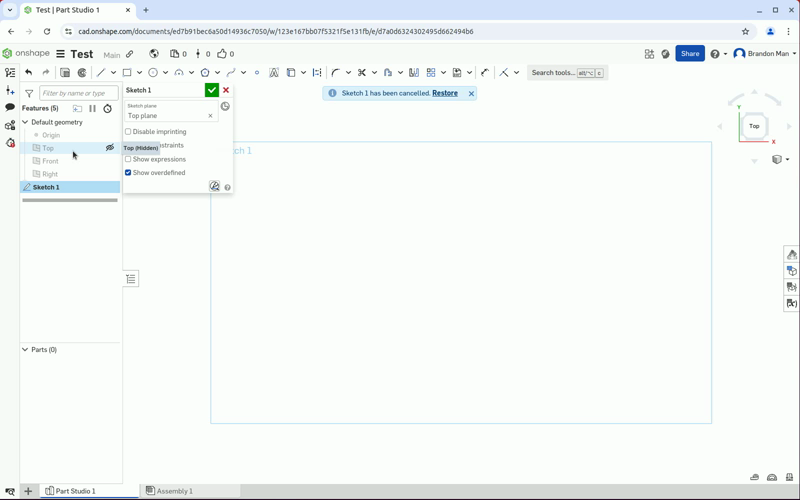
mouse_move(73, 352)
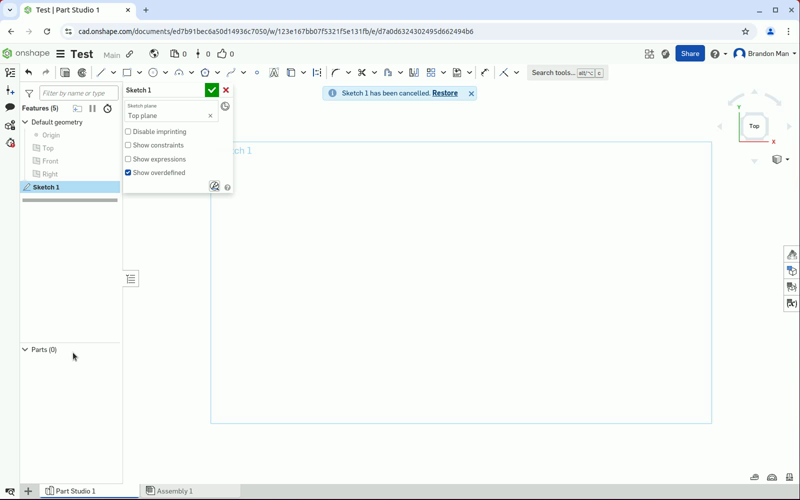
key(y)
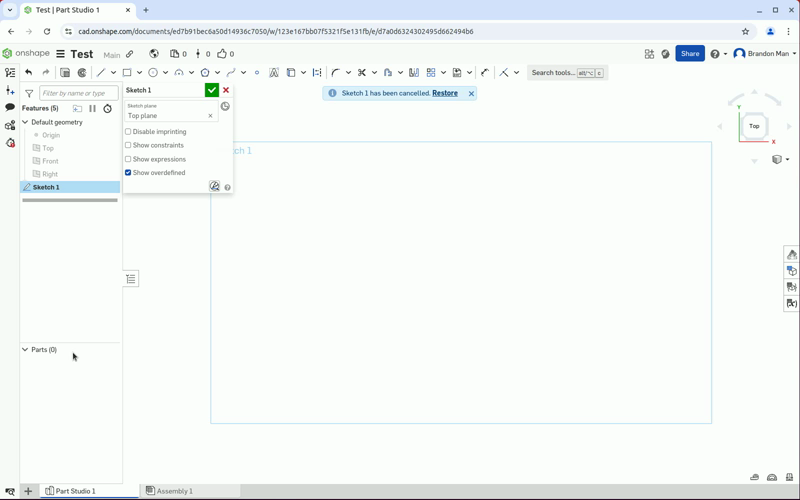
key(c)
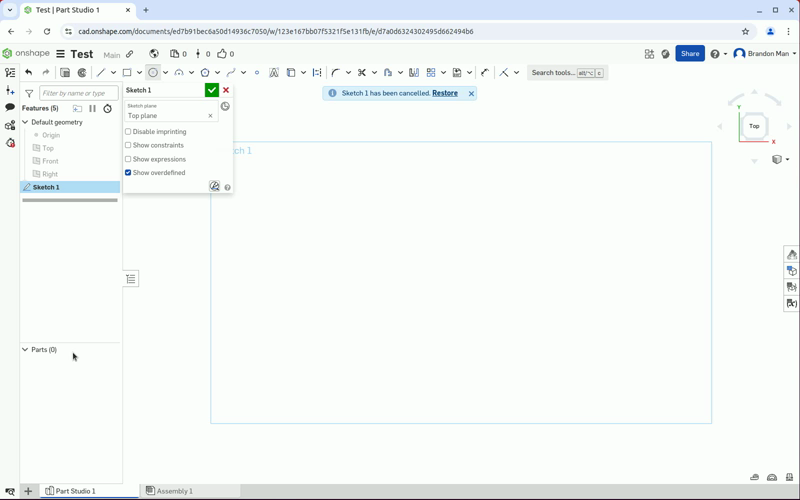
key_down(shift)
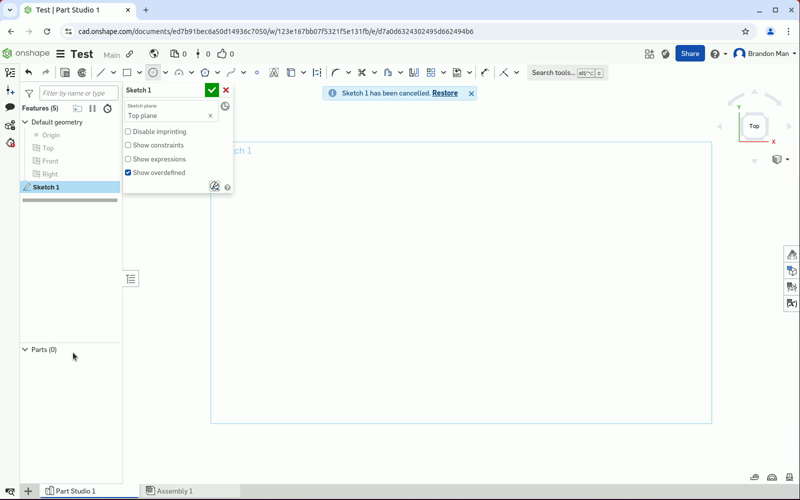
mouse_move(461, 282)
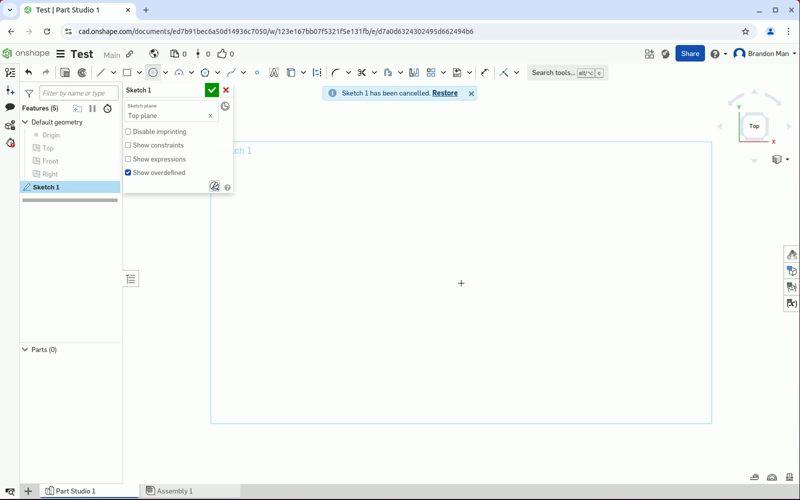
click(461, 282)
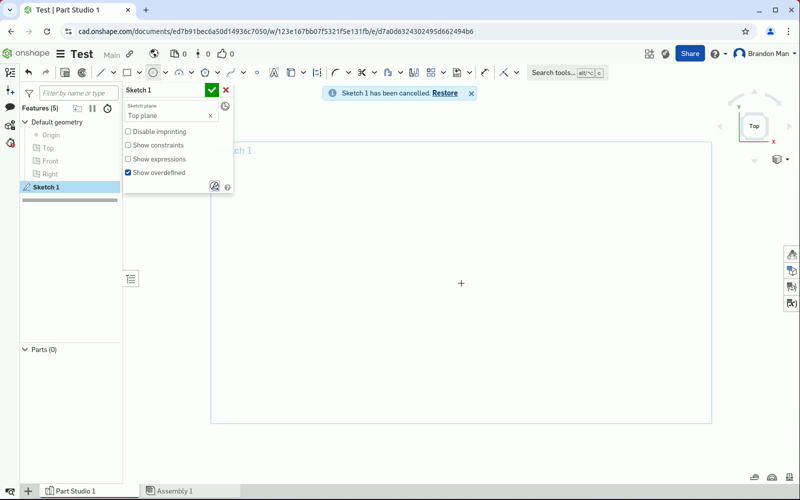
key_up(shift)
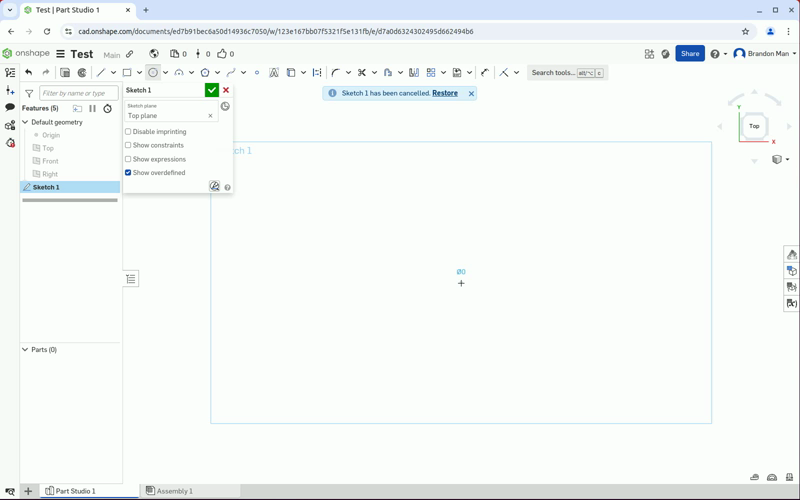
mouse_move(467, 282)
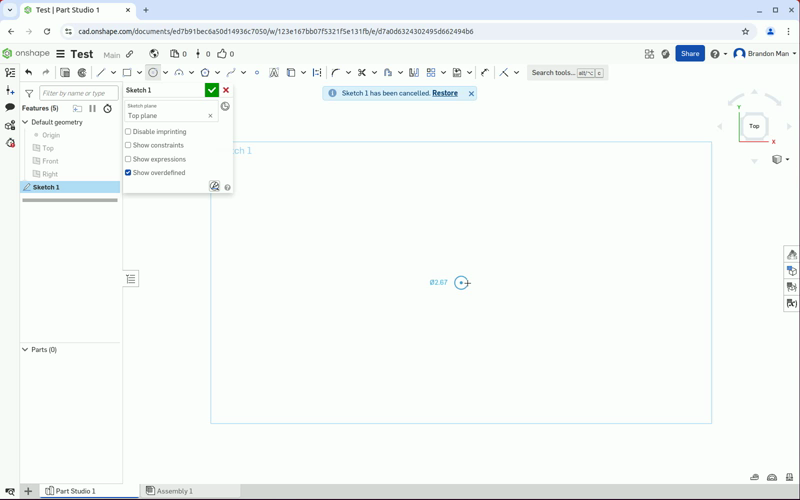
click(467, 282)
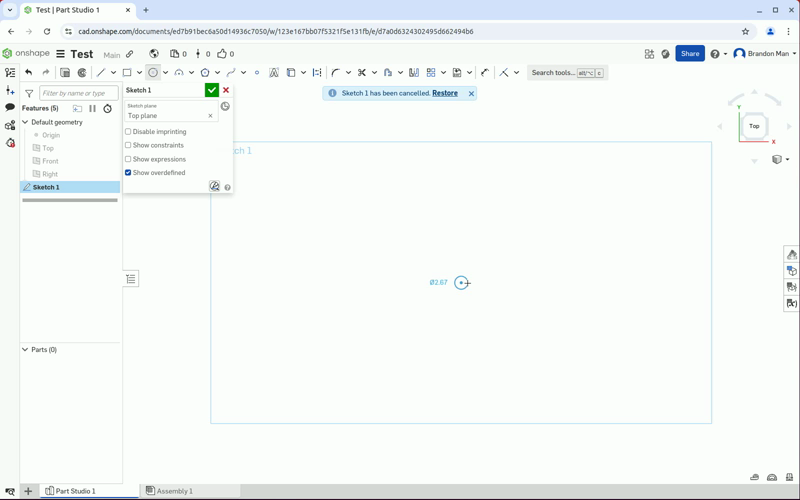
key(esc)
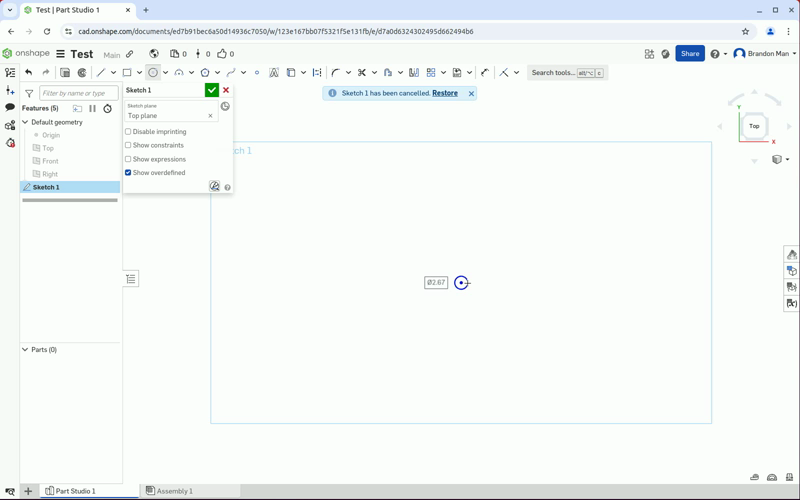
key(c)
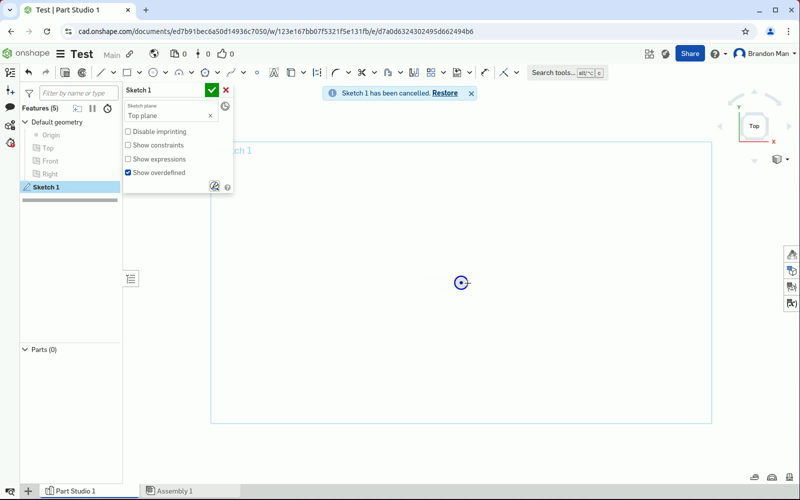
key_down(shift)
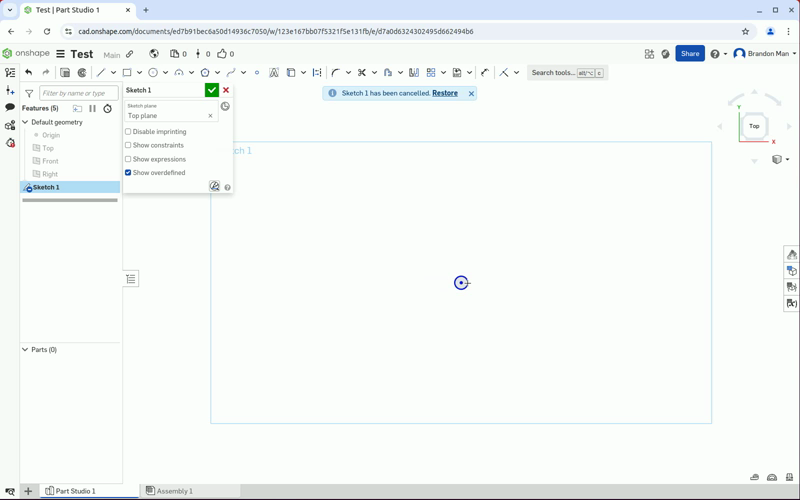
mouse_move(461, 282)
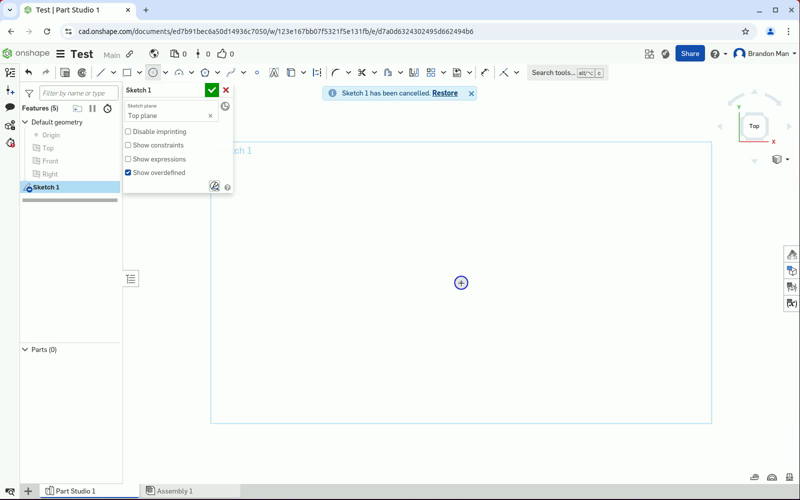
click(461, 282)
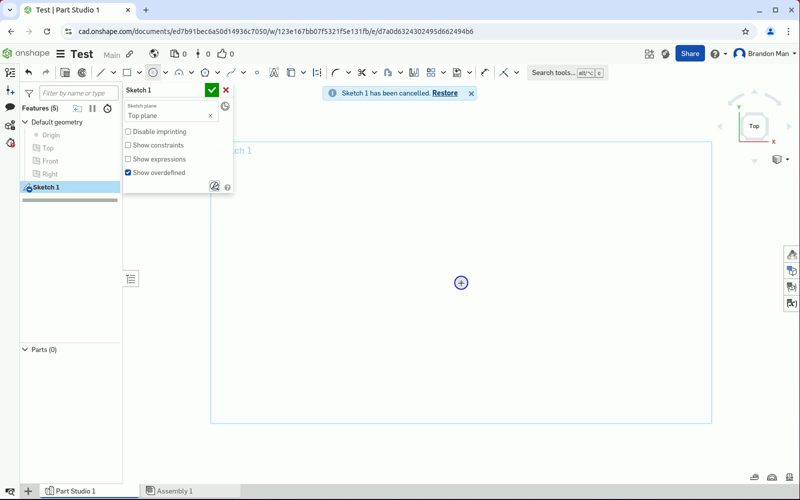
key_up(shift)
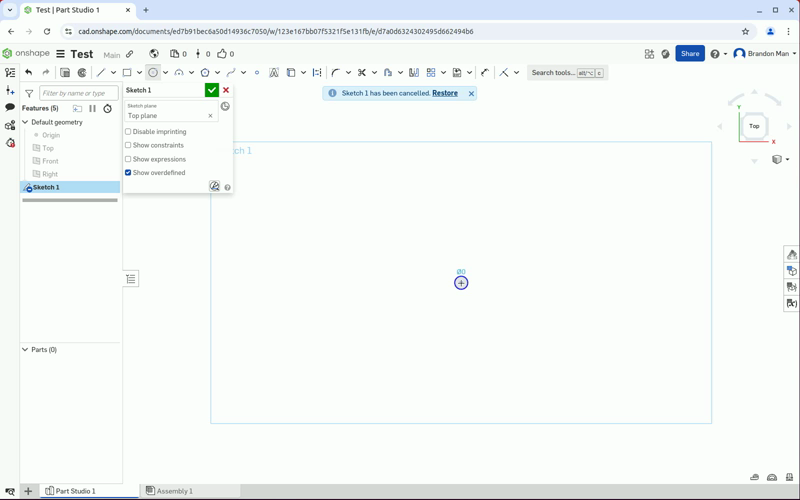
mouse_move(466, 282)
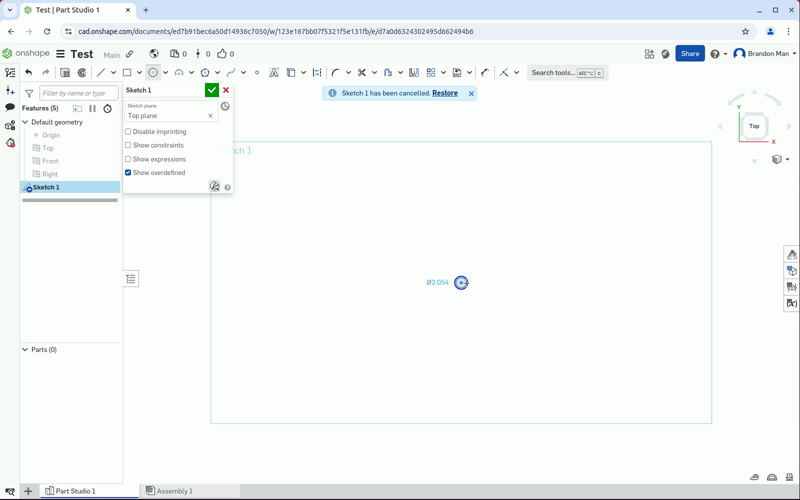
scroll(6)
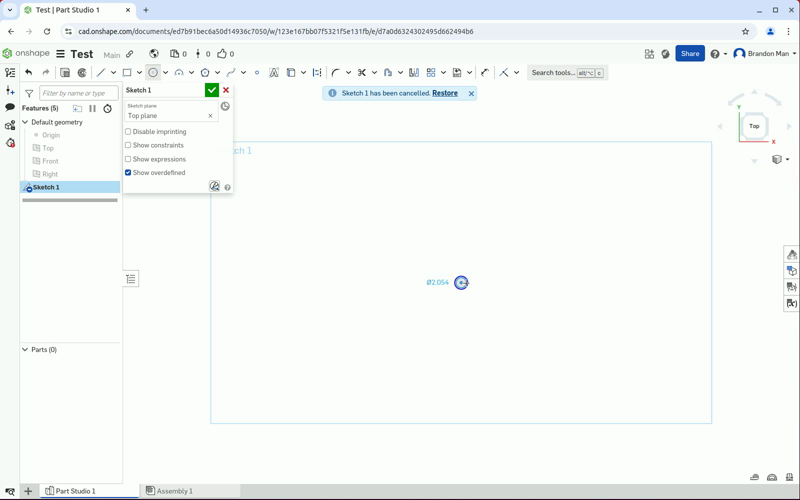
scroll(6)
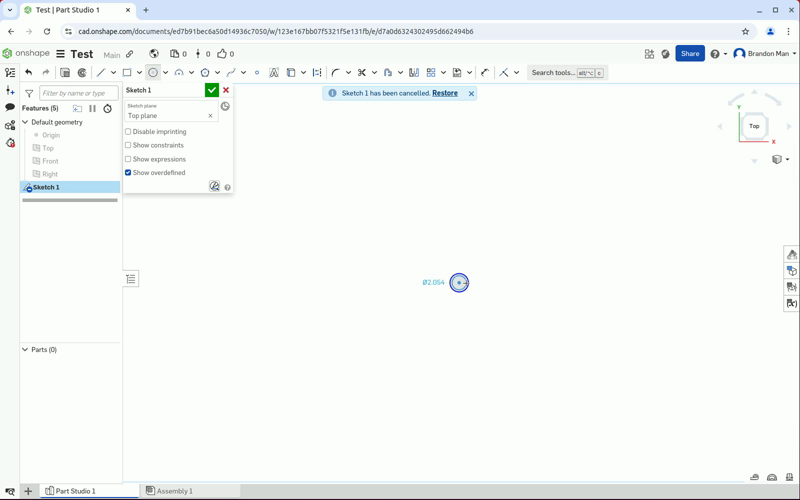
scroll(6)
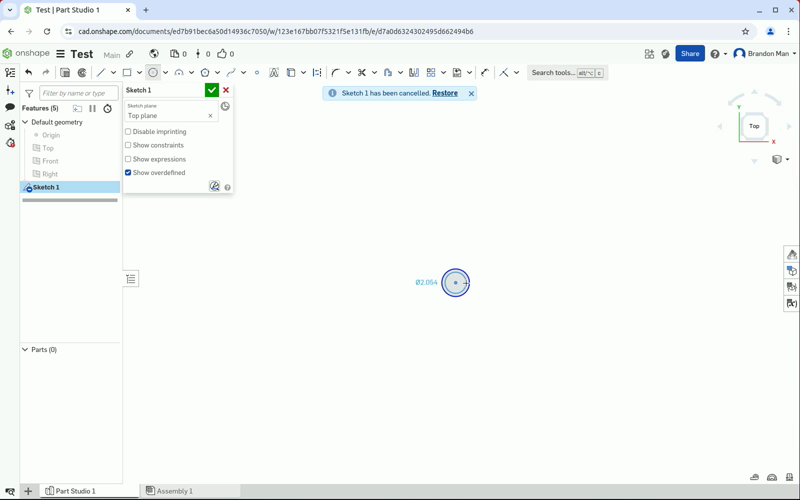
scroll(6)
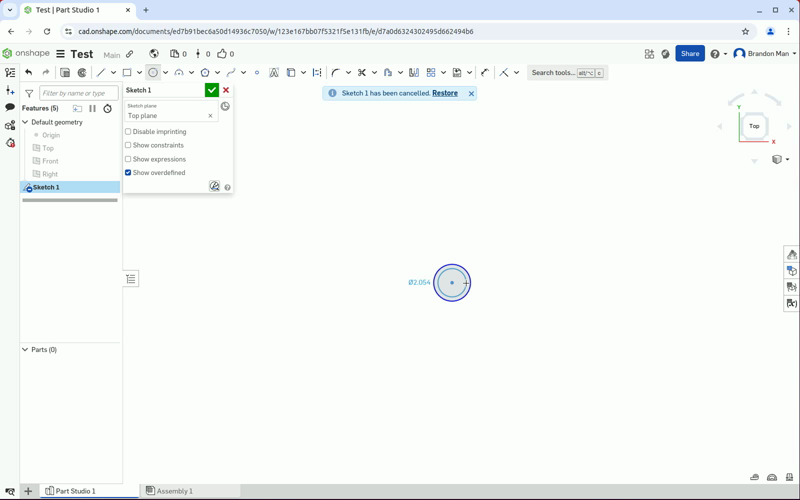
scroll(6)
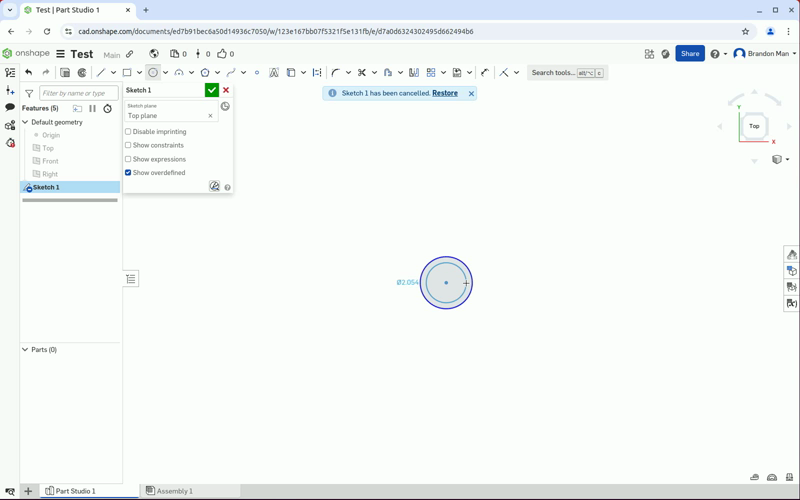
scroll(6)
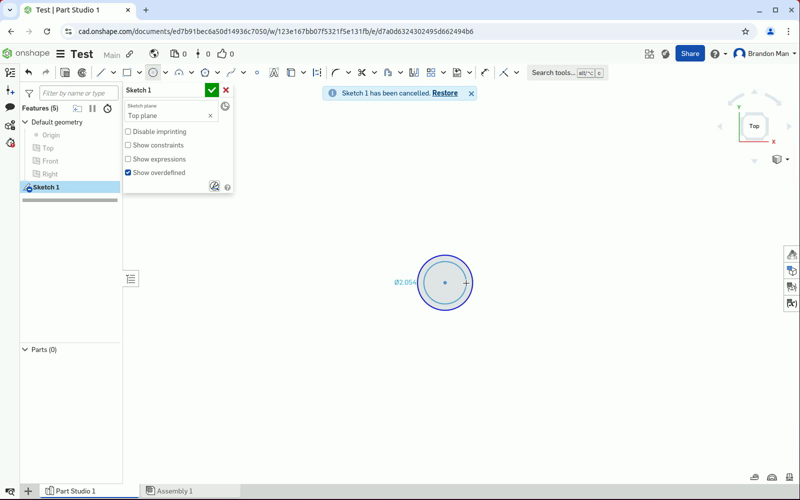
scroll(6)
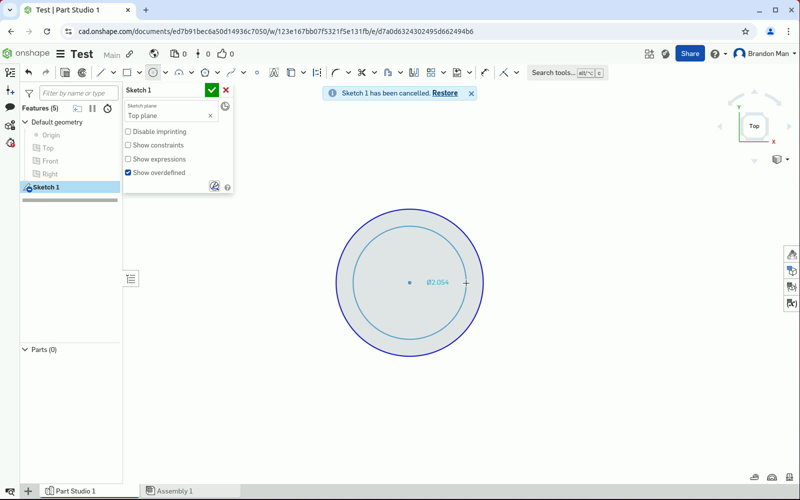
click(466, 282)
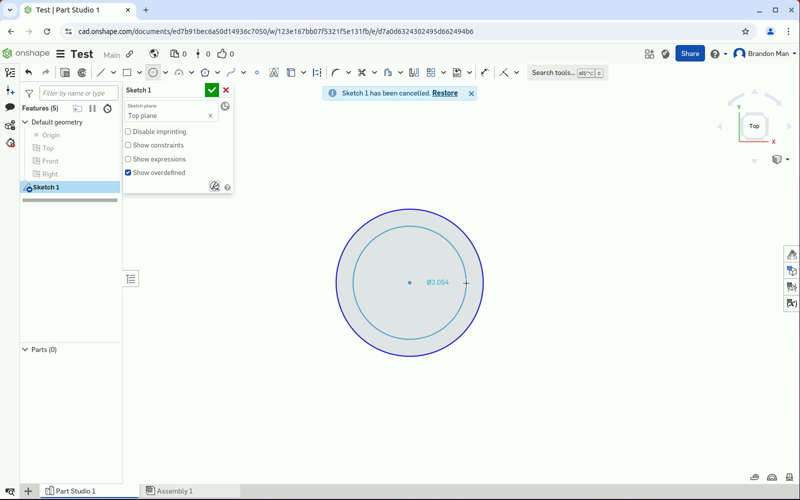
scroll(-6)
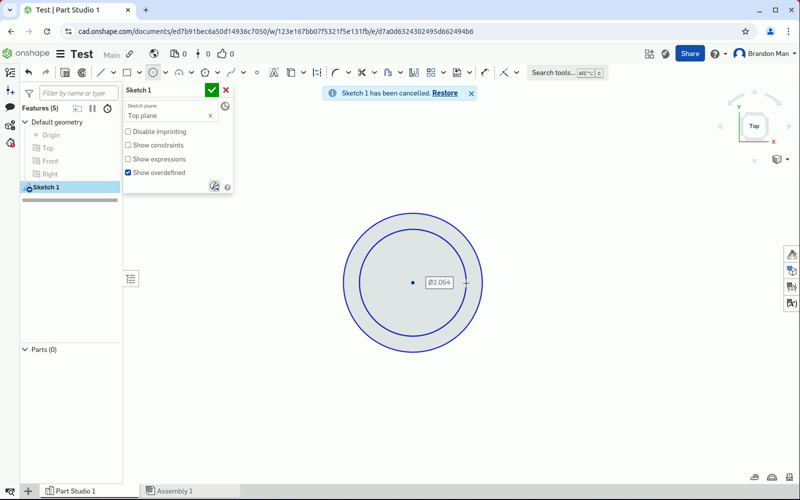
scroll(-6)
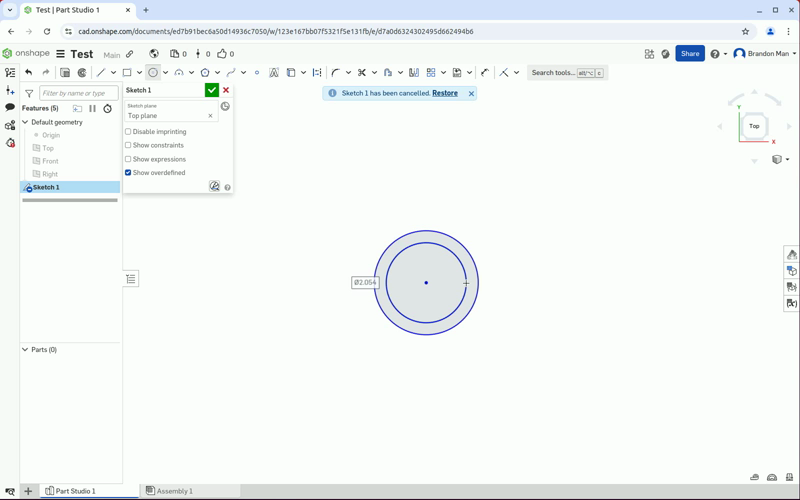
scroll(-6)
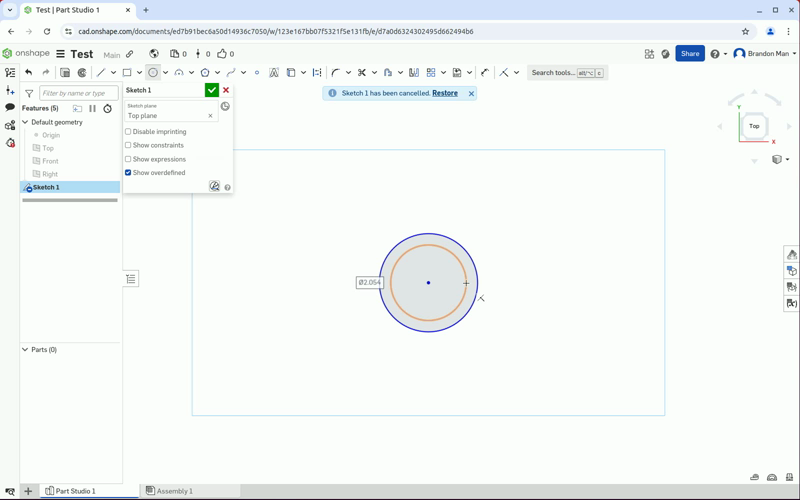
scroll(-6)
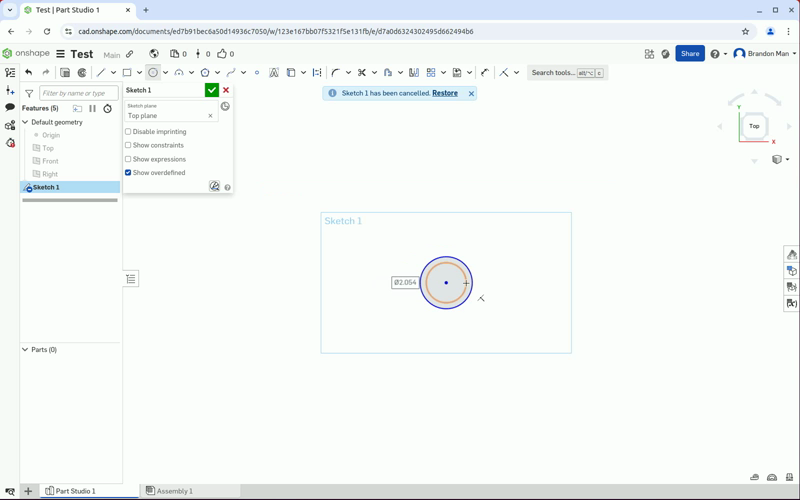
scroll(-6)
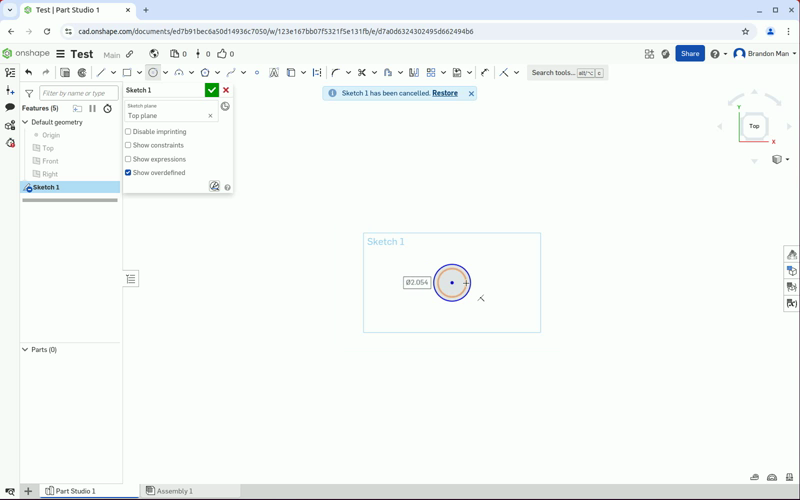
scroll(-6)
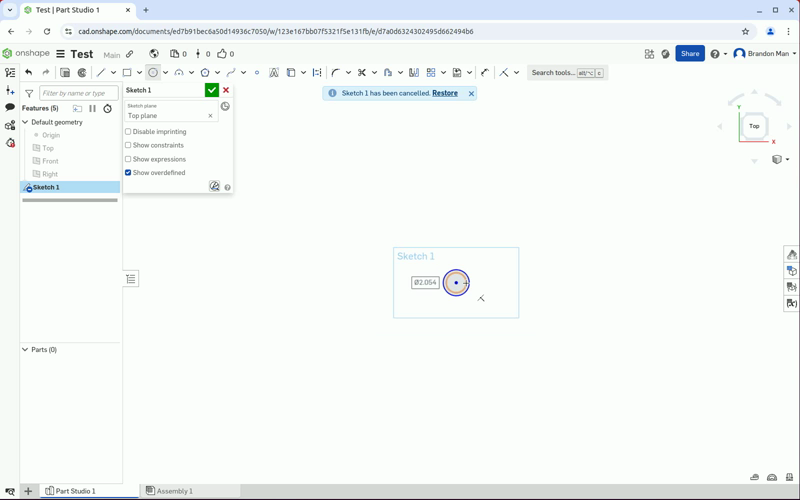
scroll(-6)
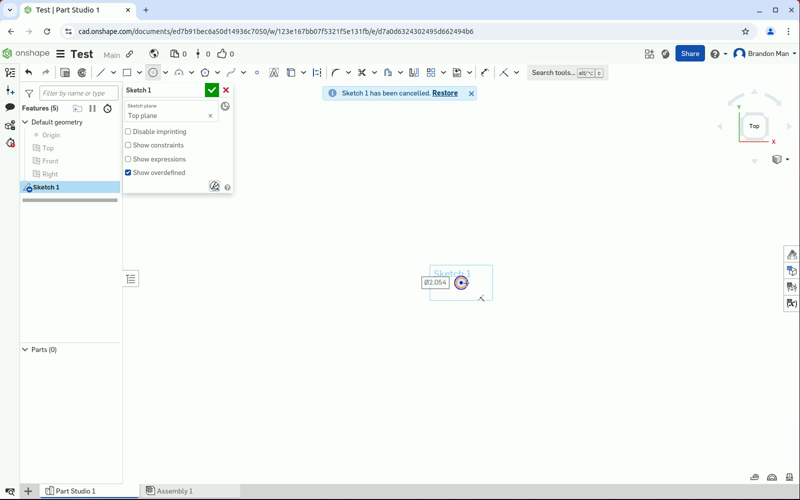
key(esc)
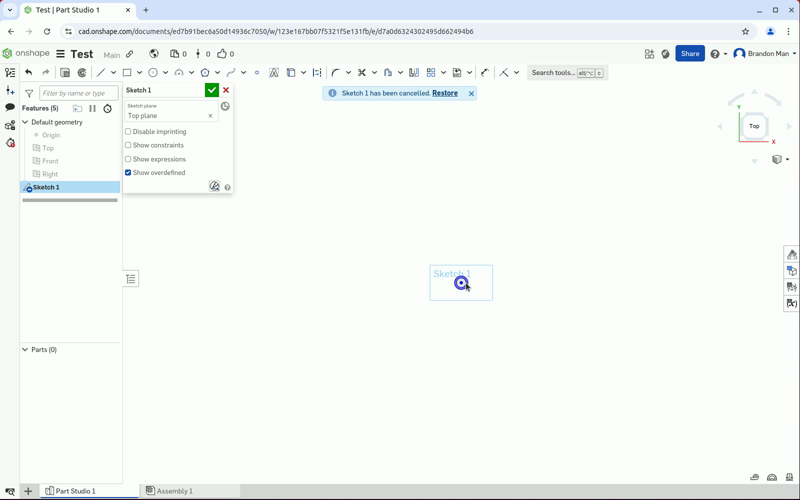
mouse_move(466, 286)
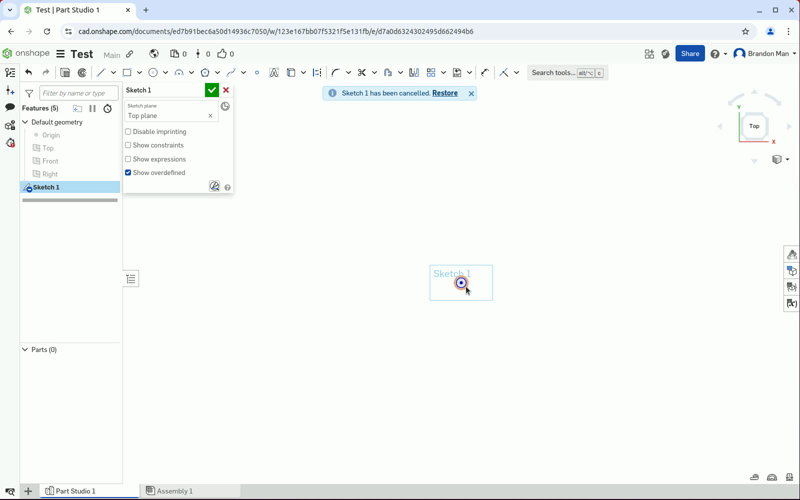
scroll(6)
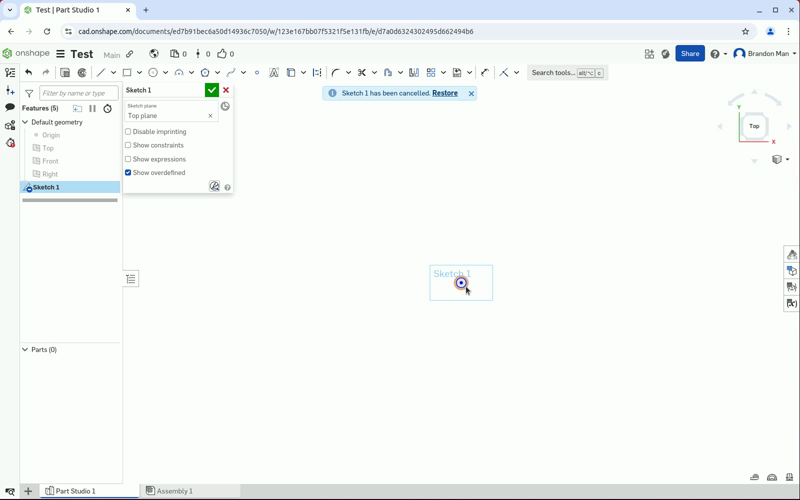
scroll(6)
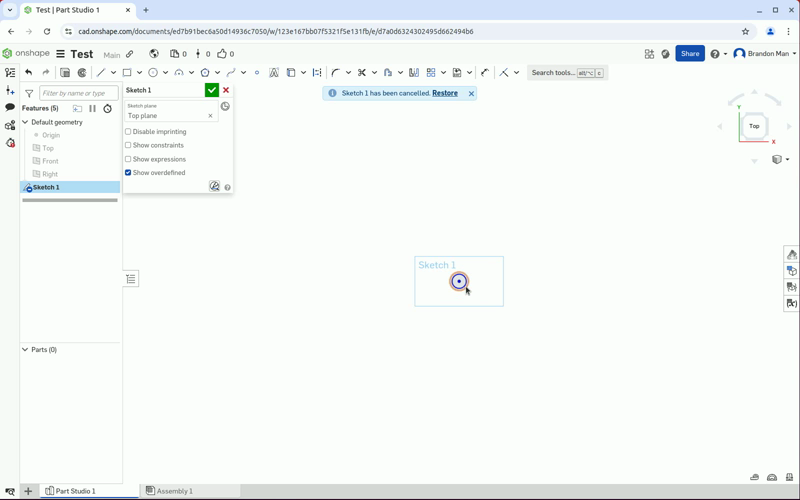
scroll(6)
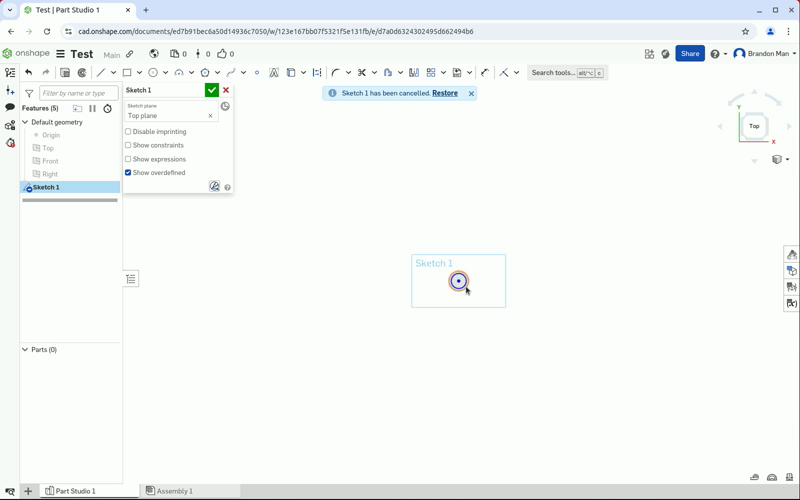
scroll(6)
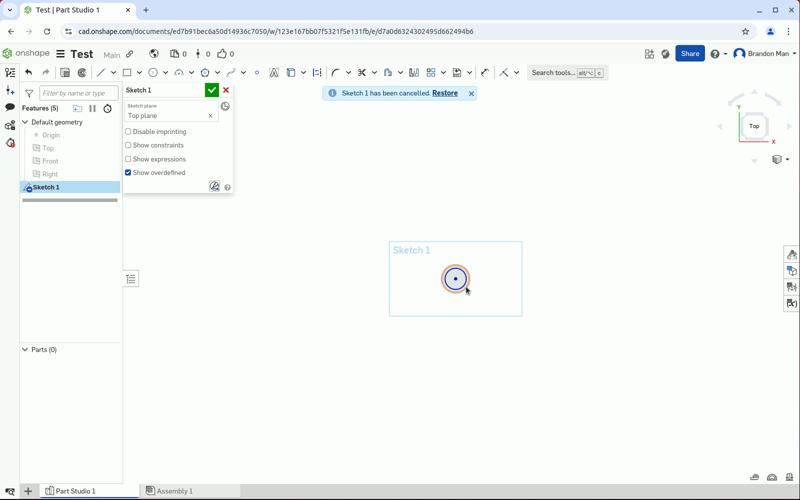
scroll(6)
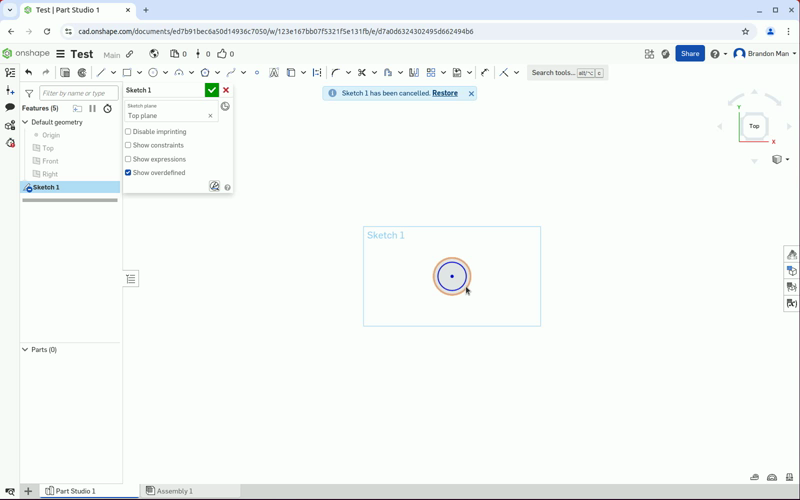
scroll(6)
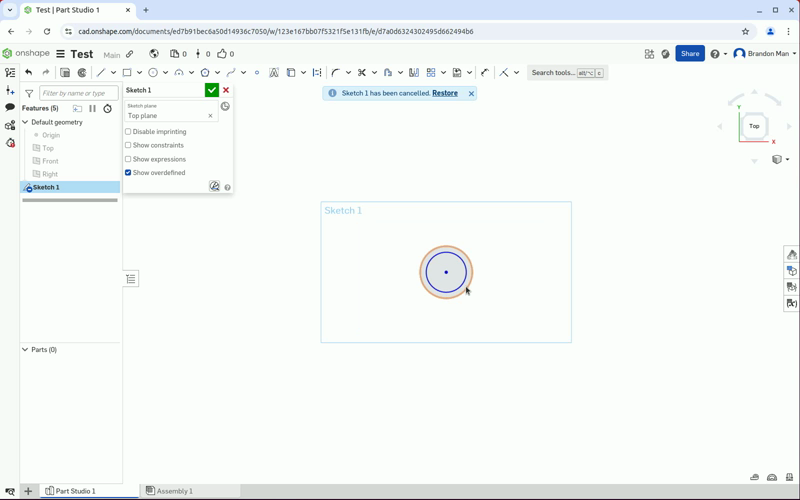
scroll(6)
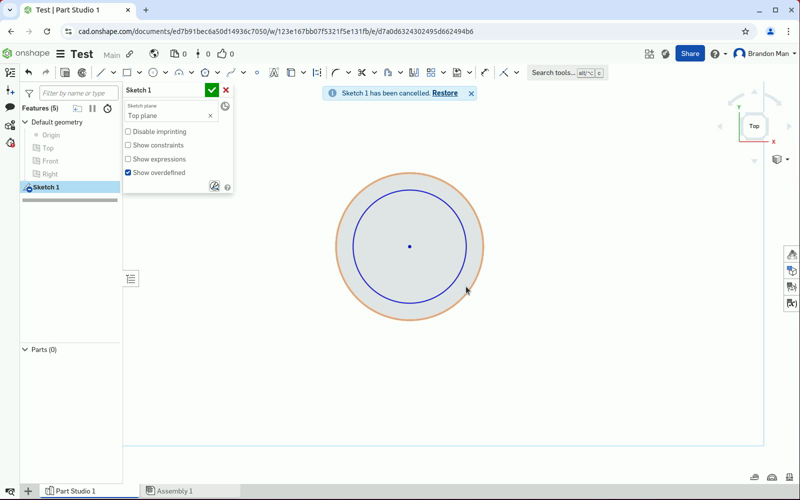
click(466, 286)
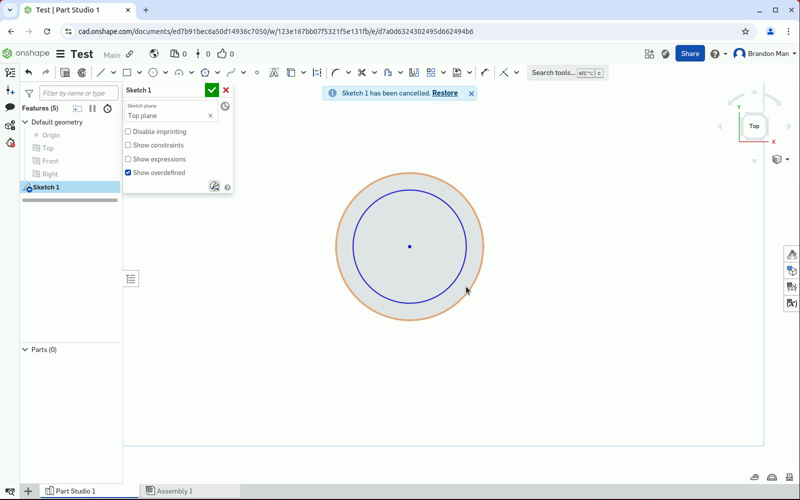
scroll(-6)
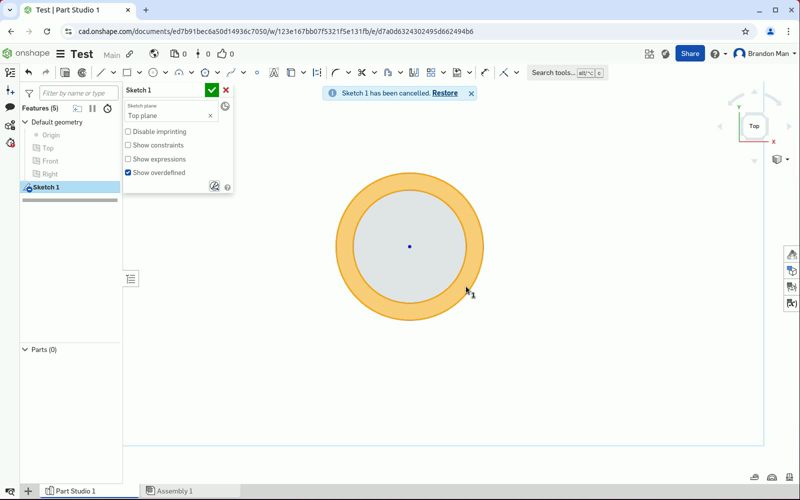
scroll(-6)
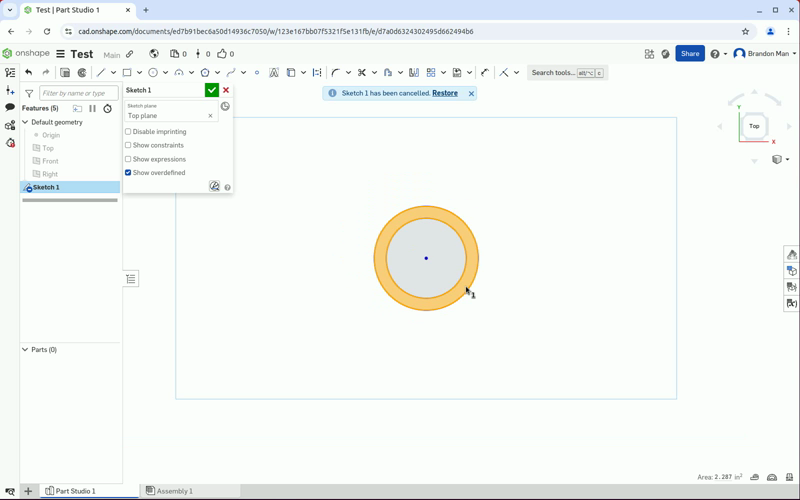
scroll(-6)
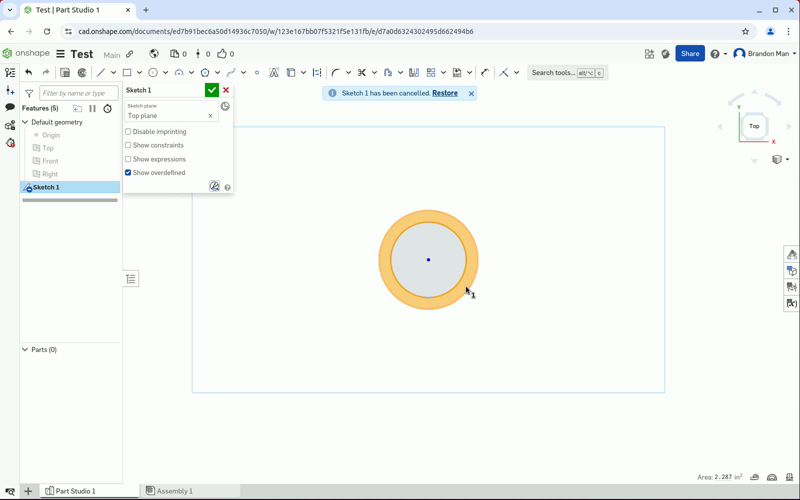
scroll(-6)
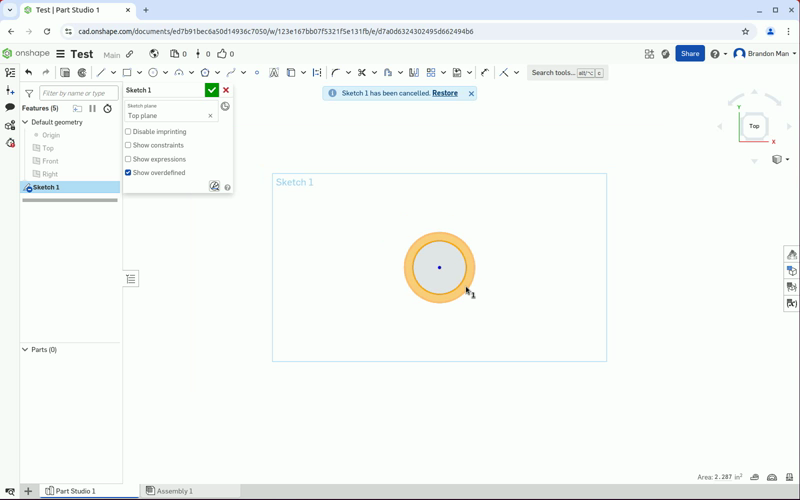
scroll(-6)
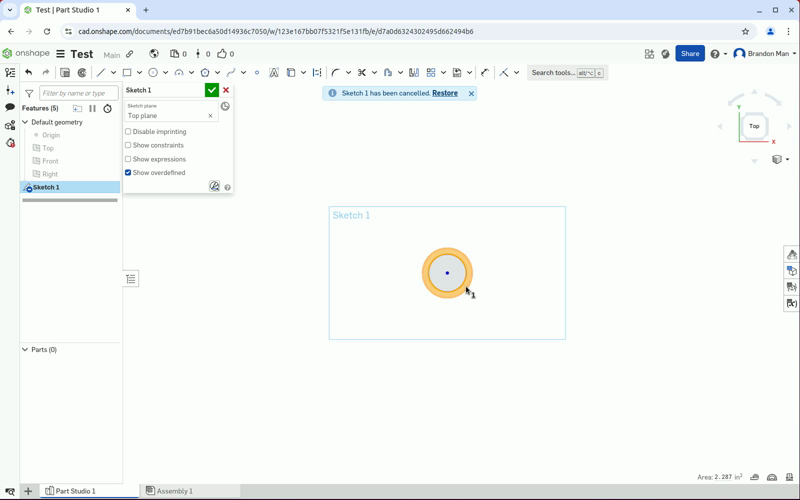
scroll(-6)
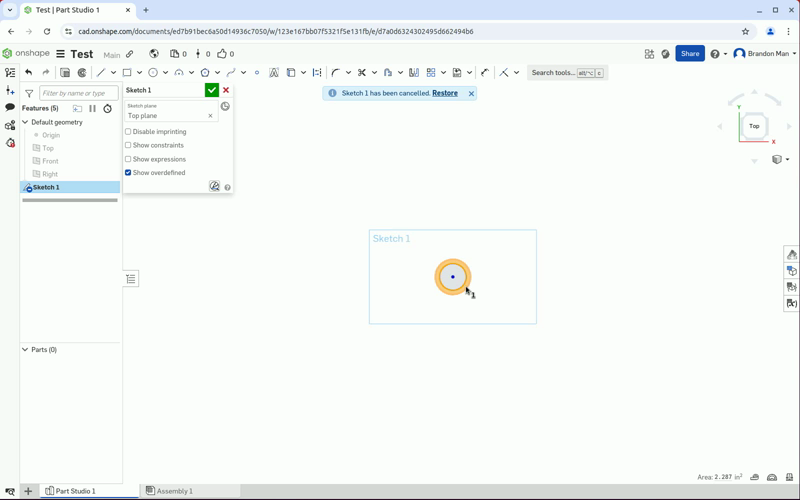
scroll(-6)
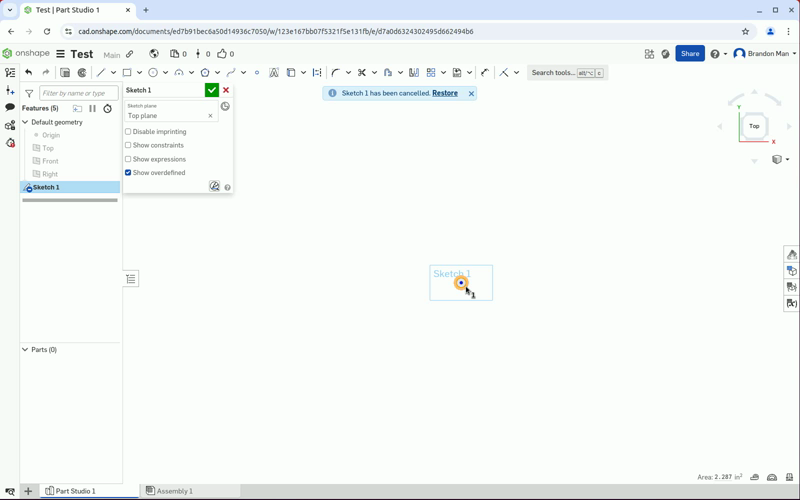
mouse_move(73, 352)
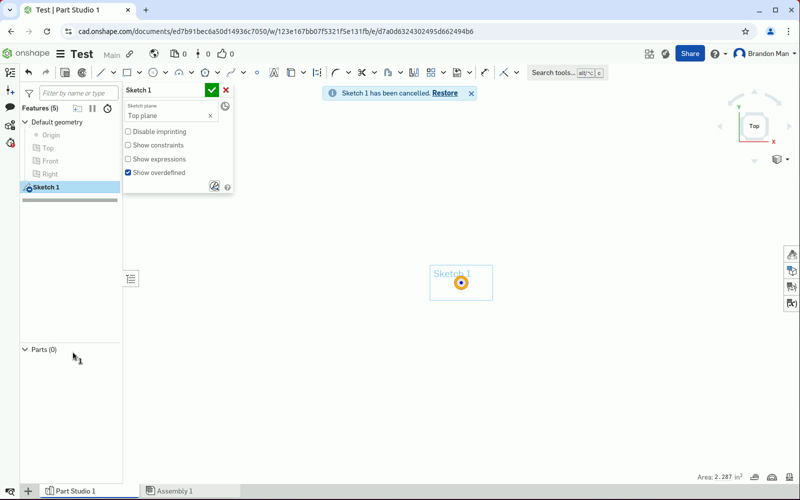
key(shift+y)
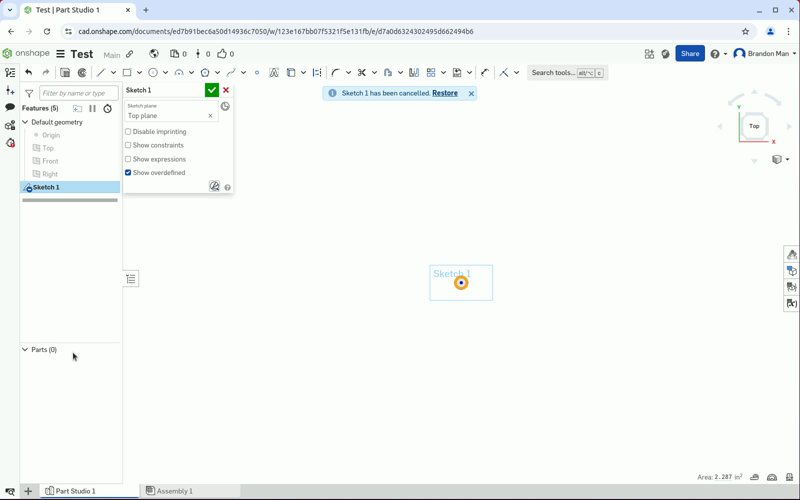
key(shift+e)
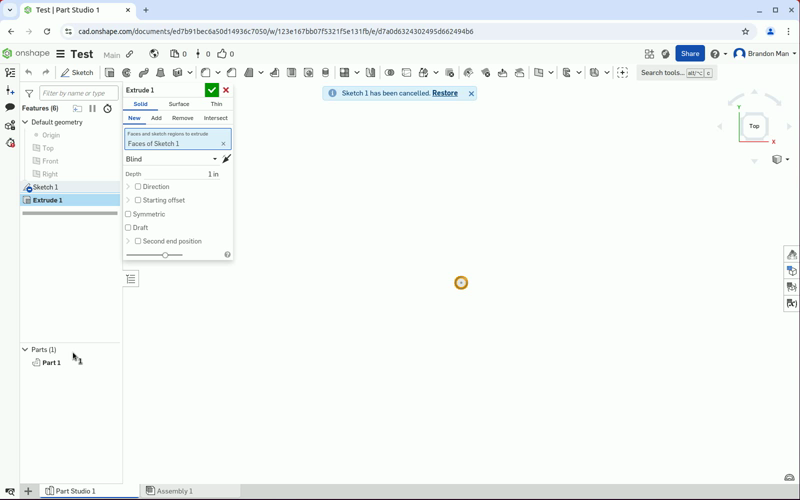
mouse_move(143, 106)
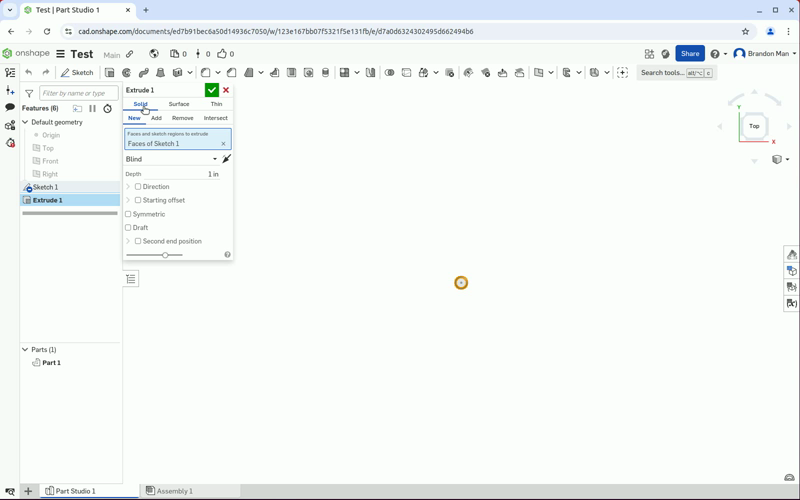
click(143, 106)
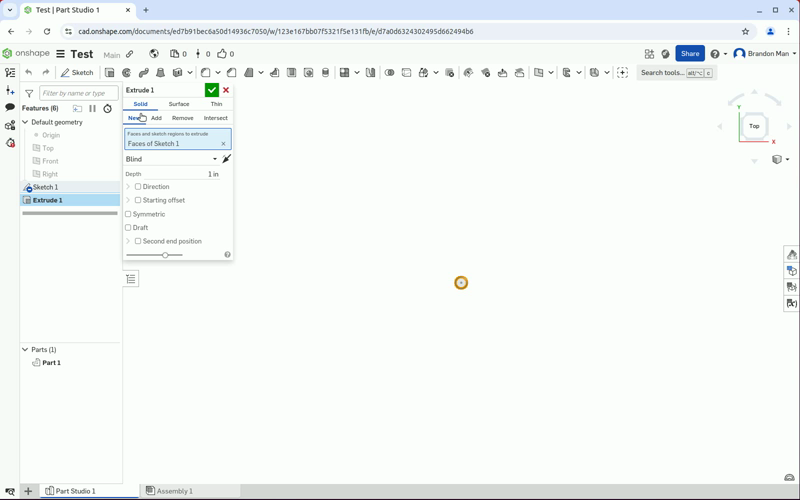
mouse_move(137, 120)
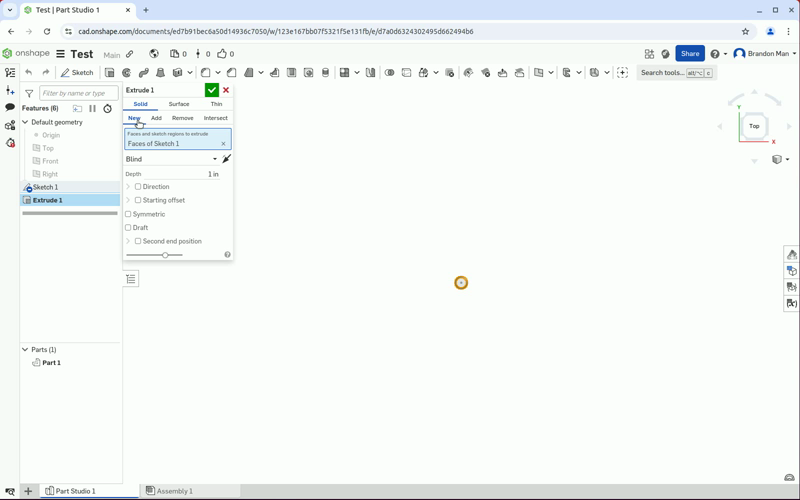
click(137, 120)
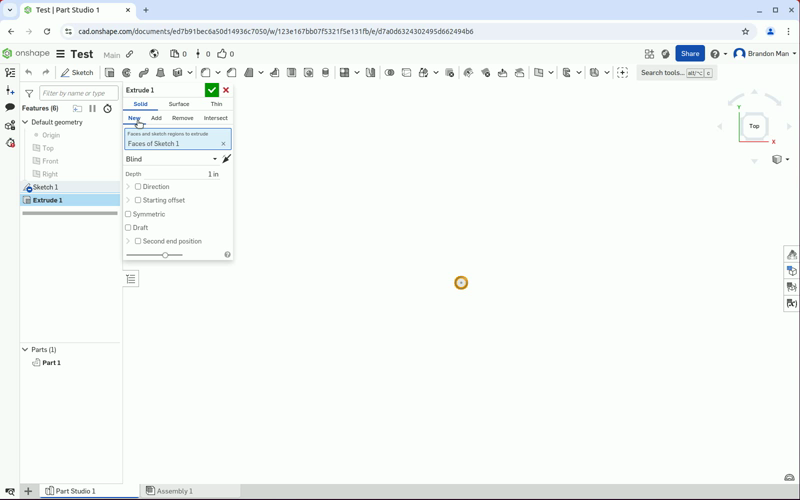
key(tab, 4)
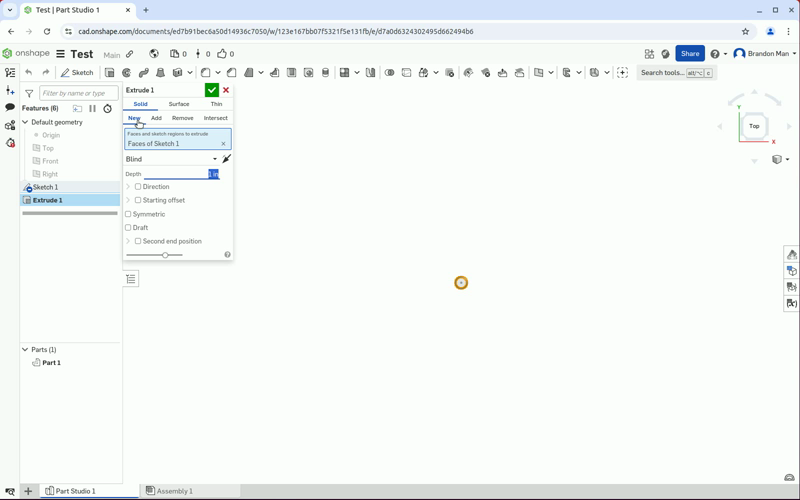
text(23.108)
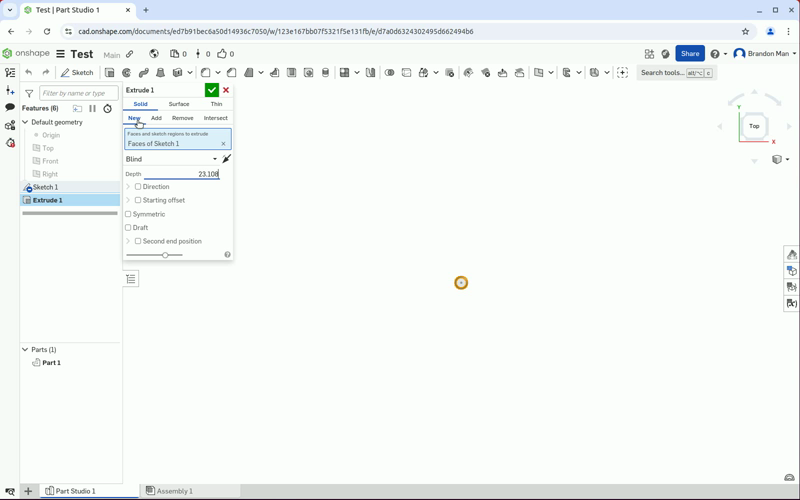
key(enter)
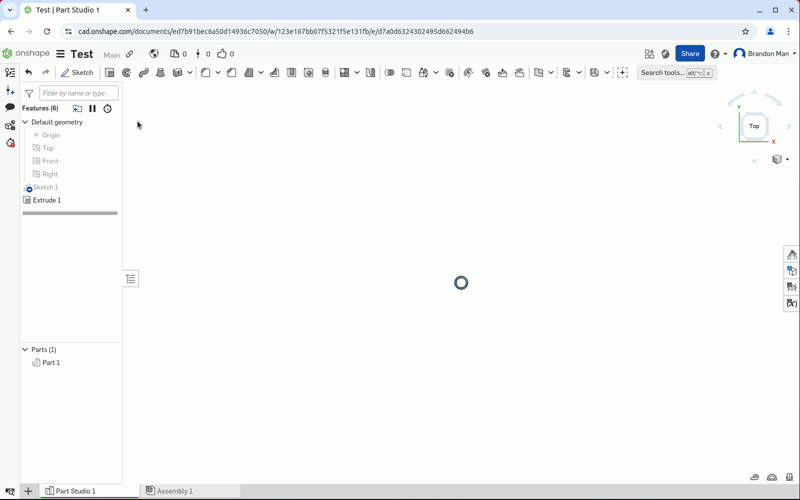
key(shift+h)
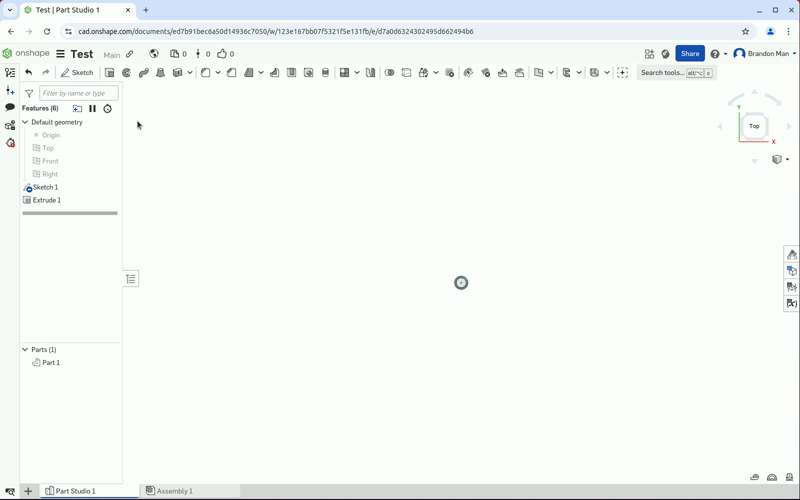
key(shift+h)
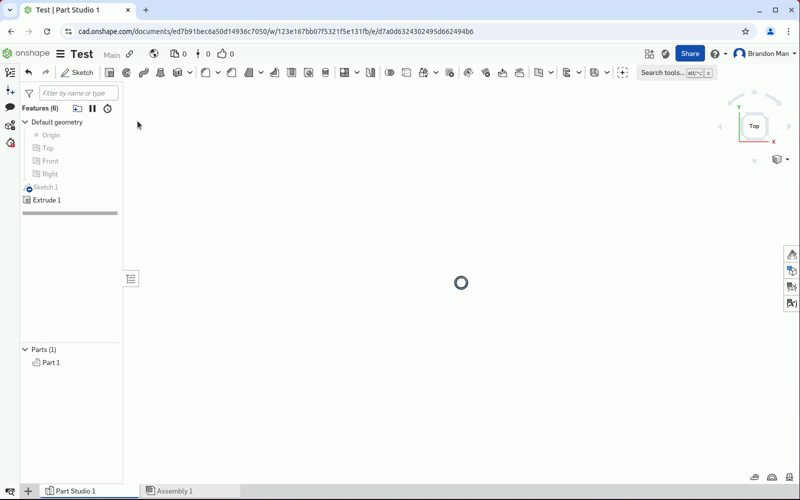
mouse_move(73, 189)
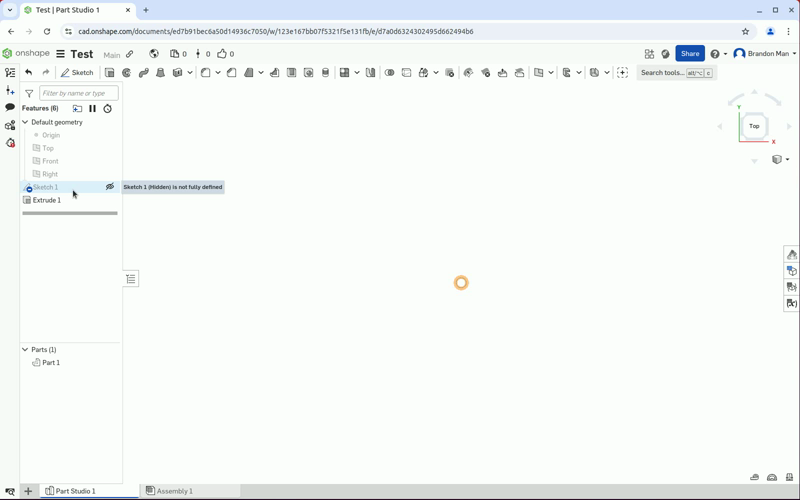
click(73, 189)
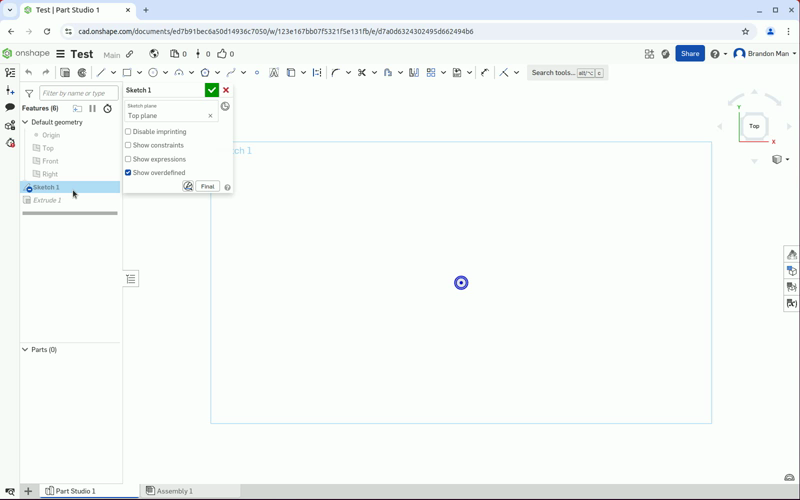
mouse_move(229, 92)
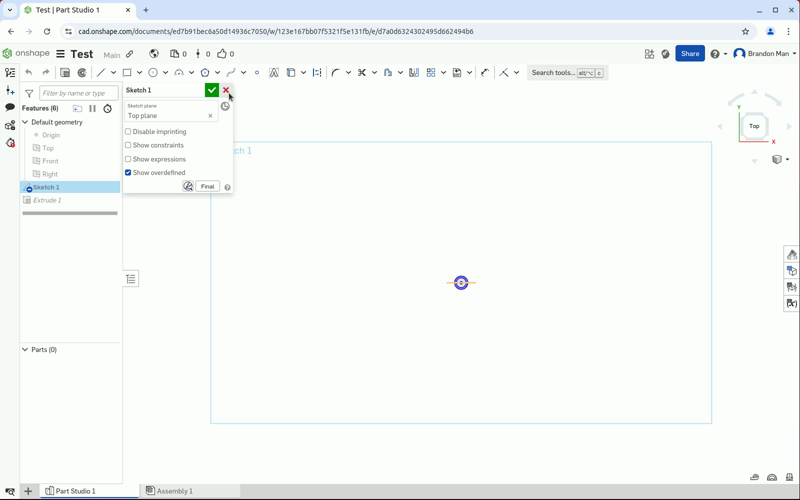
click(229, 92)
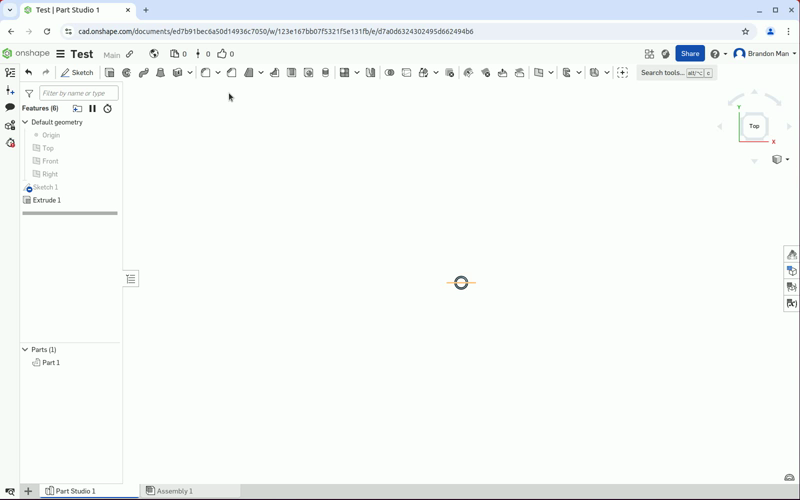
mouse_move(73, 352)
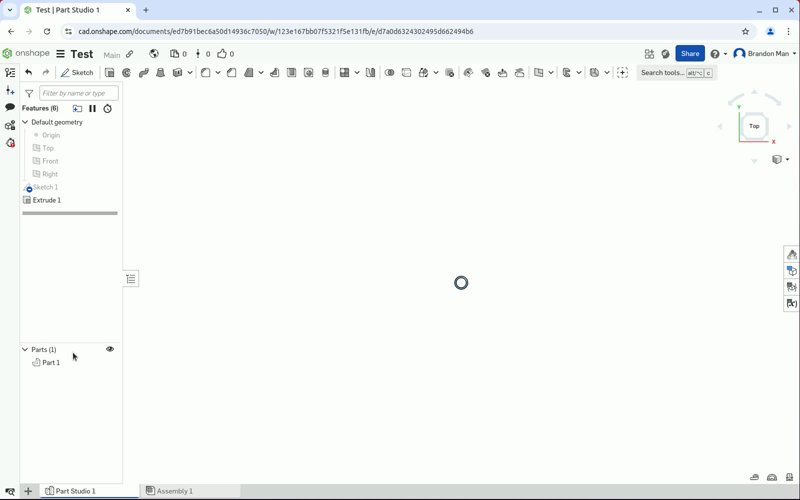
key(y)
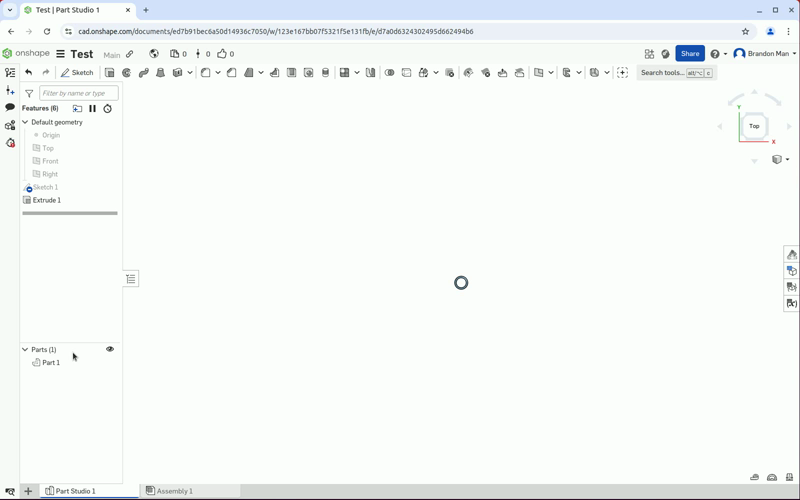
key(shift+p)
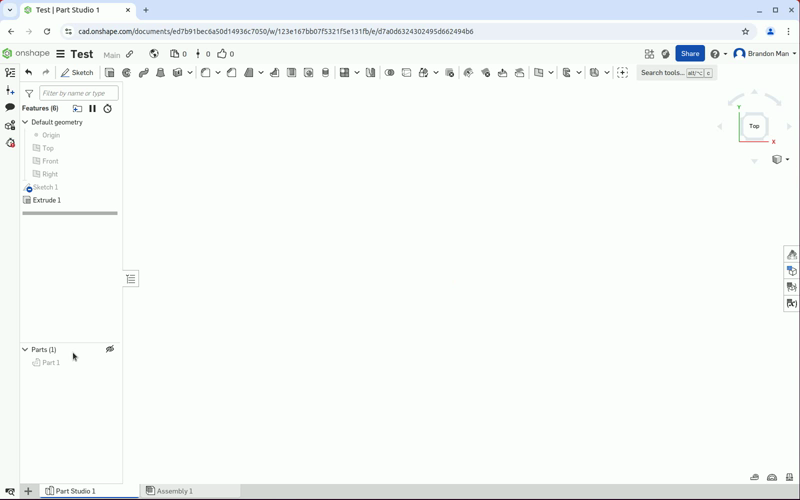
key(space)
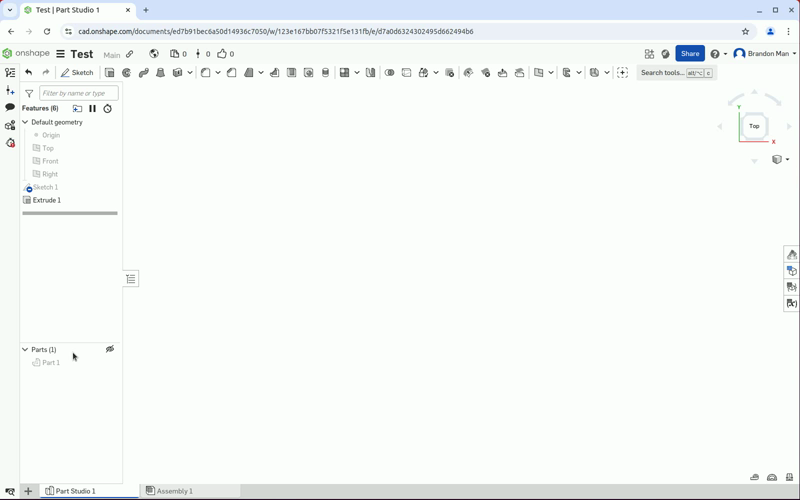
key_down(shift)
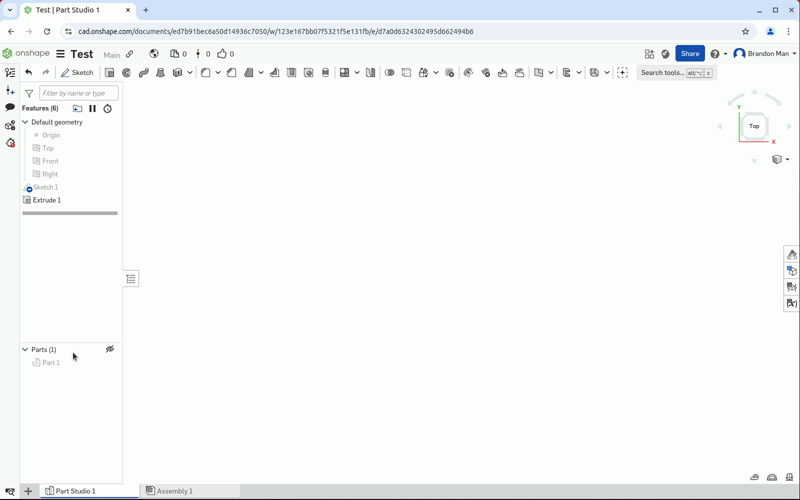
key(up)
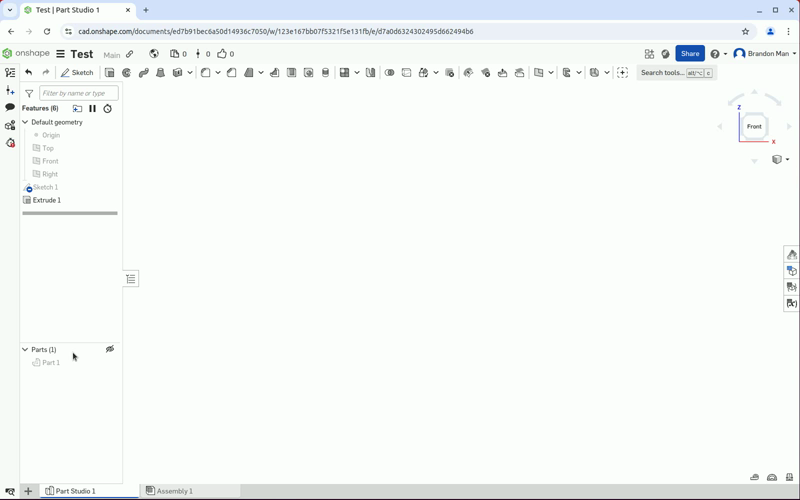
key_up(shift)
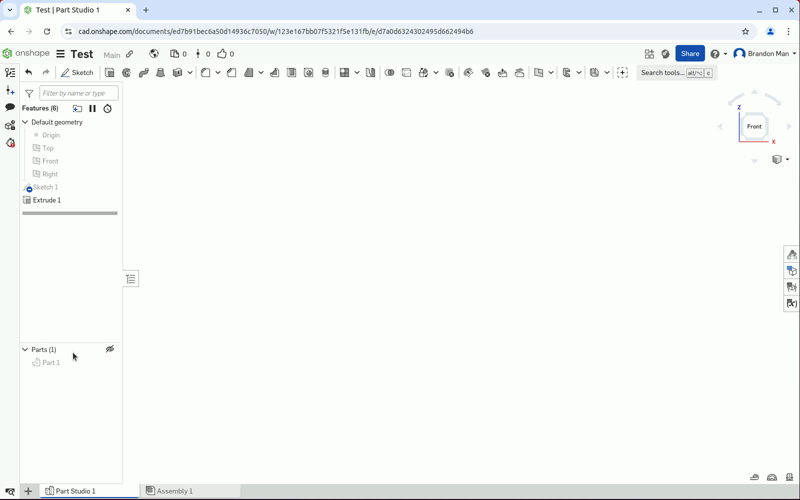
mouse_move(73, 352)
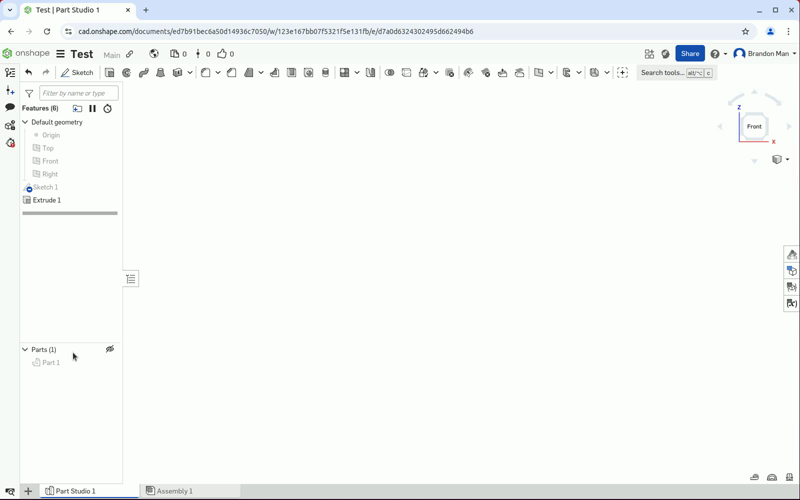
key(shift+y)
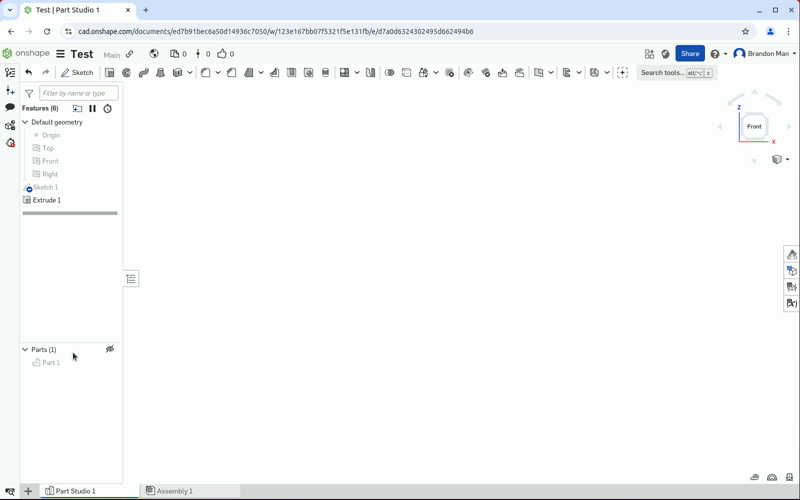
key(shift+s)
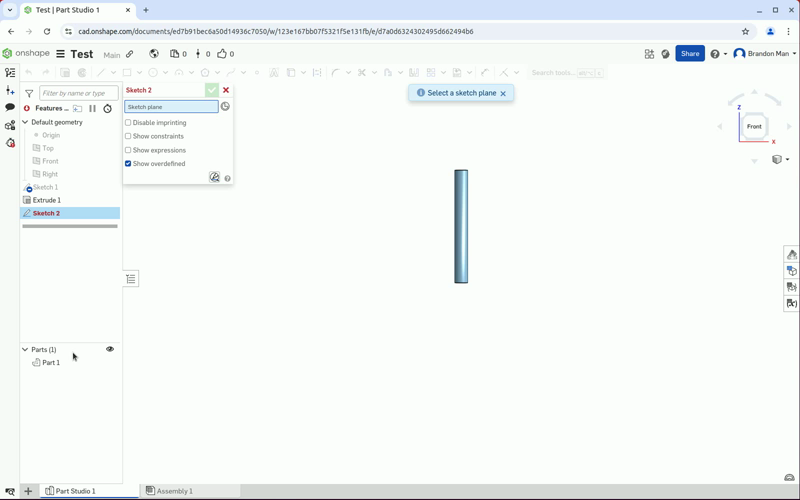
mouse_move(73, 163)
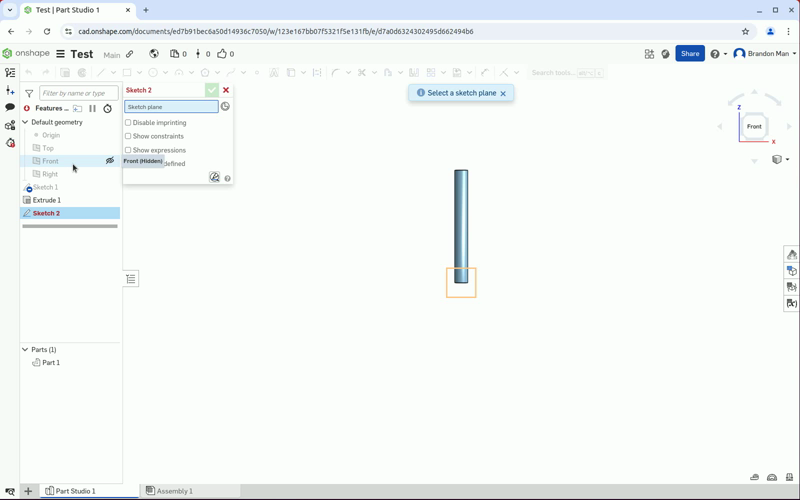
click(73, 163)
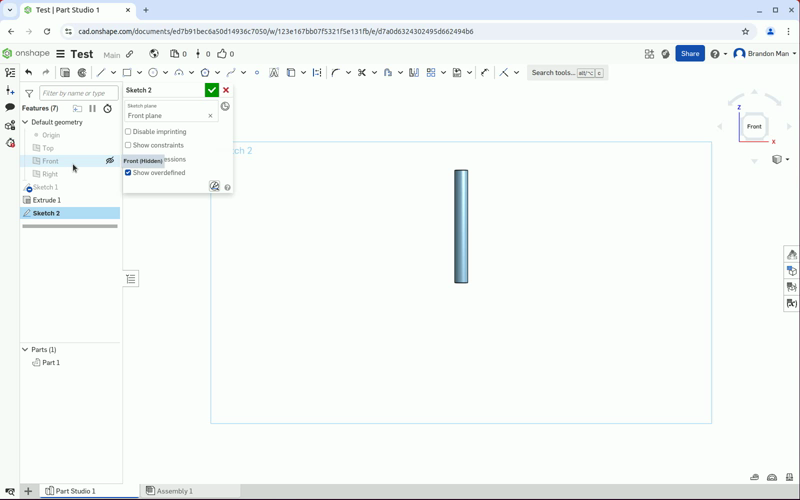
mouse_move(73, 352)
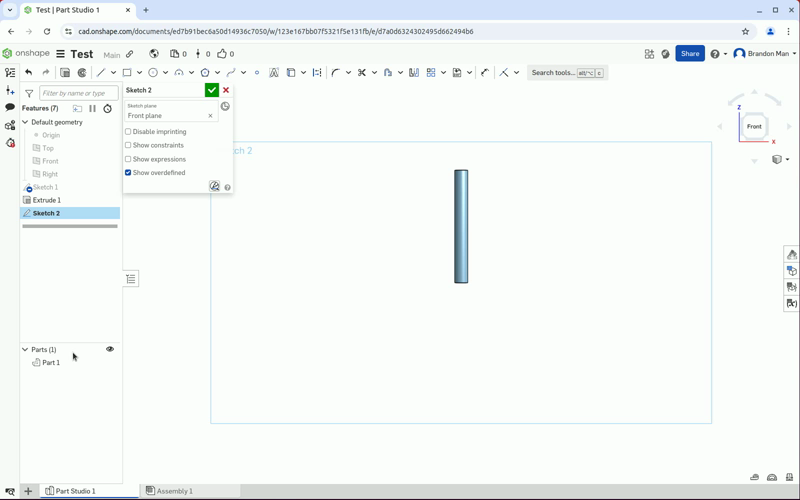
key(y)
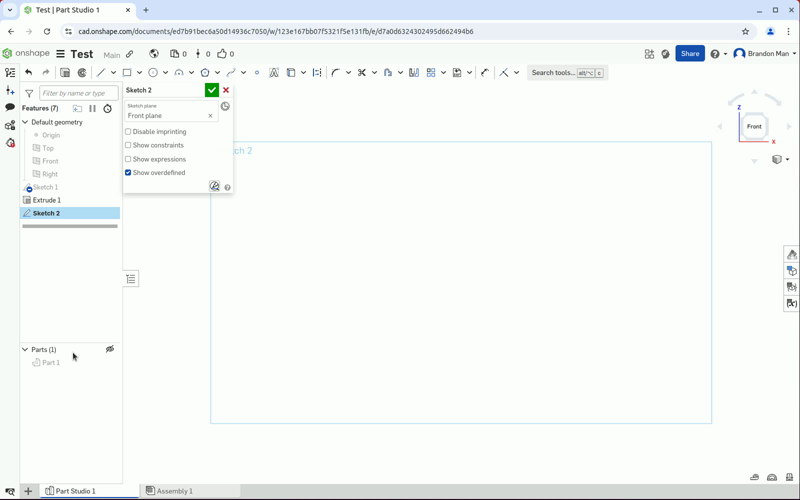
key(c)
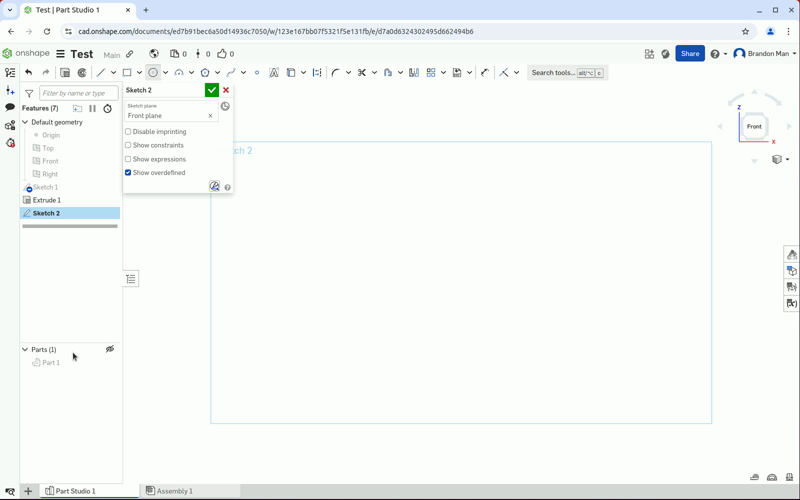
key_down(shift)
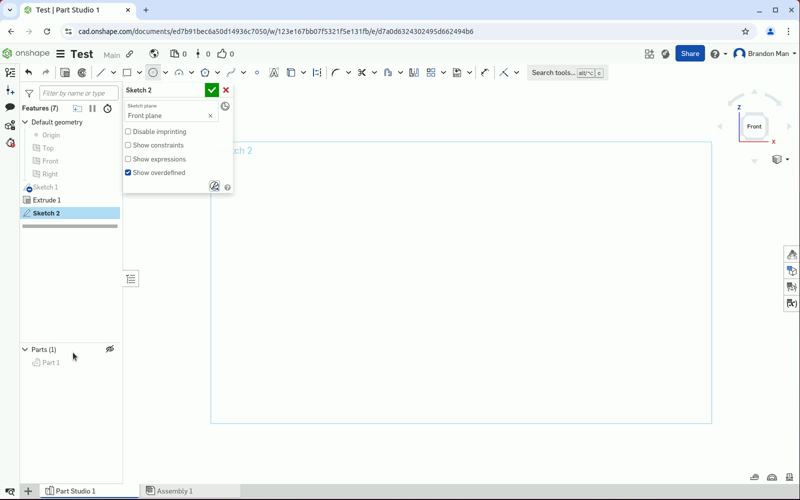
mouse_move(461, 226)
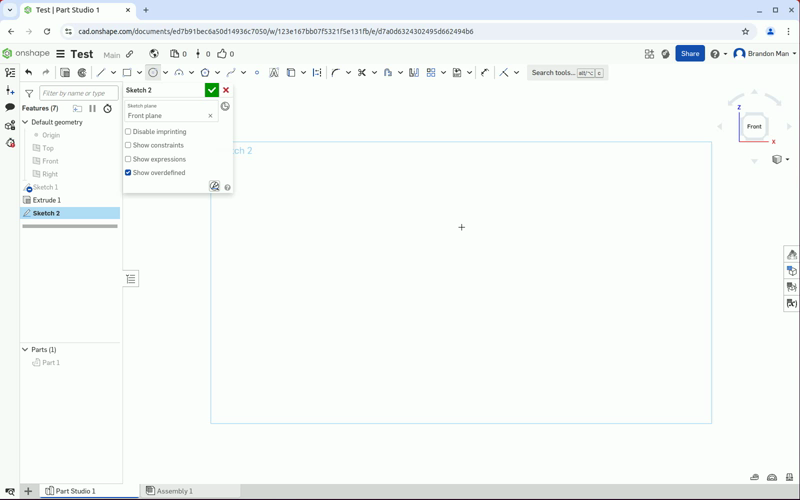
click(461, 226)
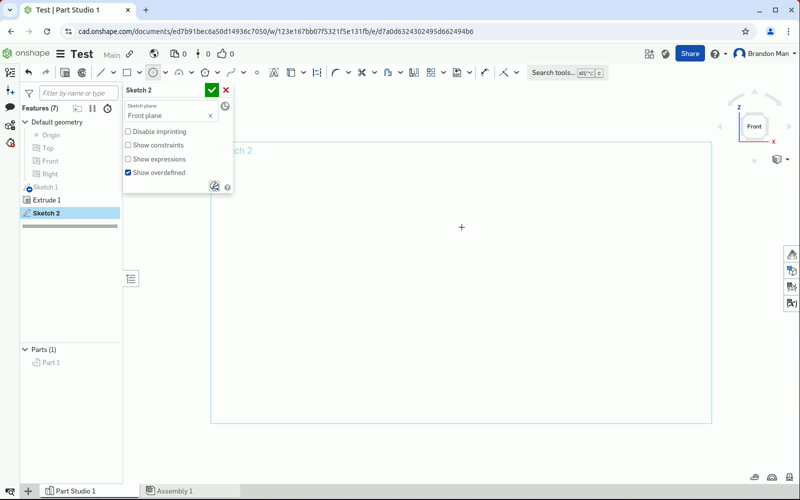
key_up(shift)
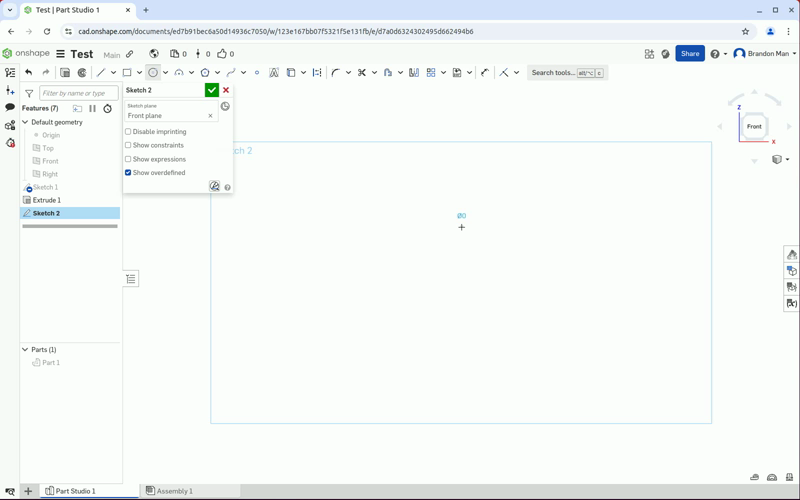
mouse_move(466, 226)
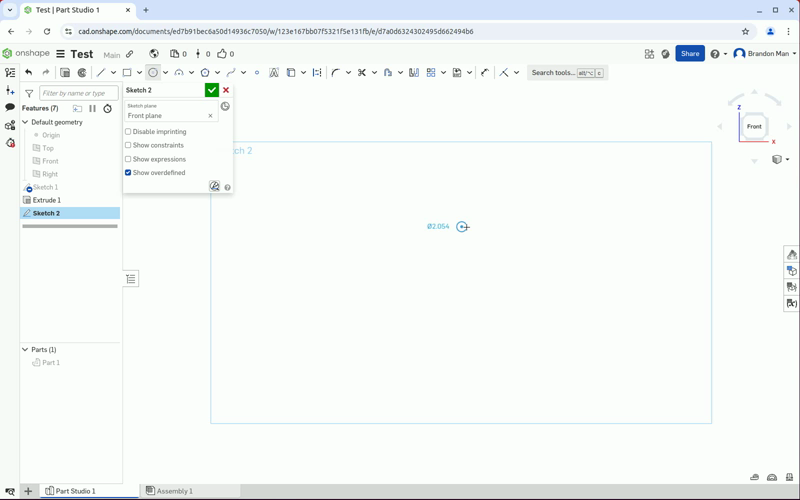
click(466, 226)
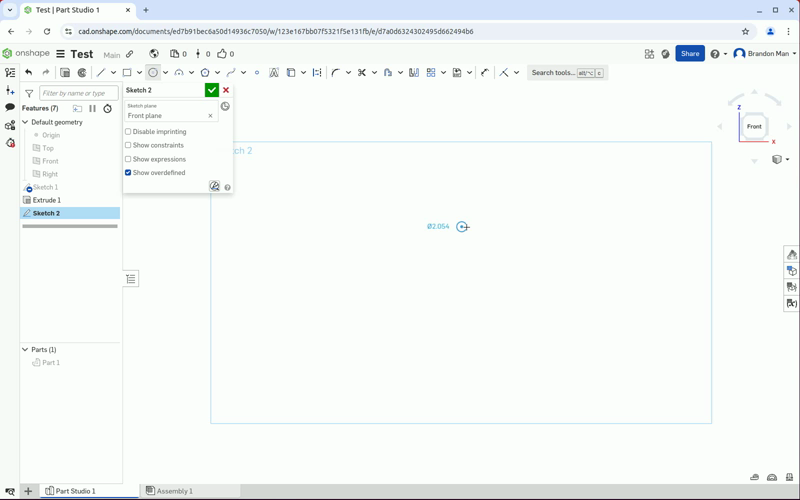
key(esc)
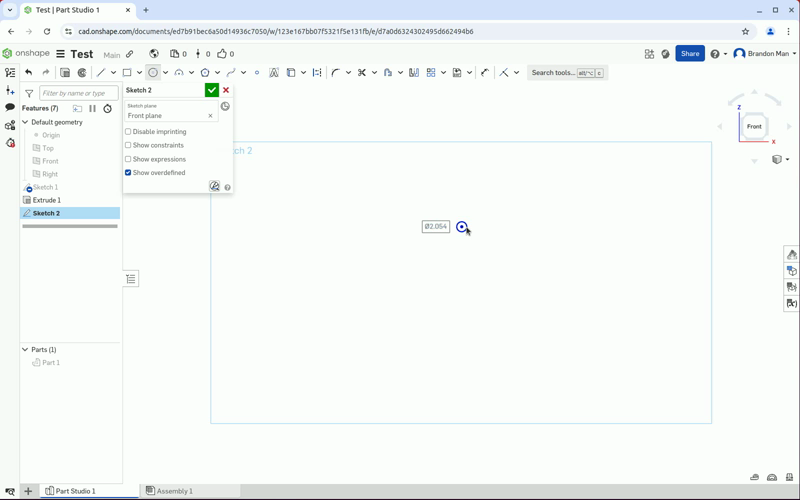
mouse_move(464, 223)
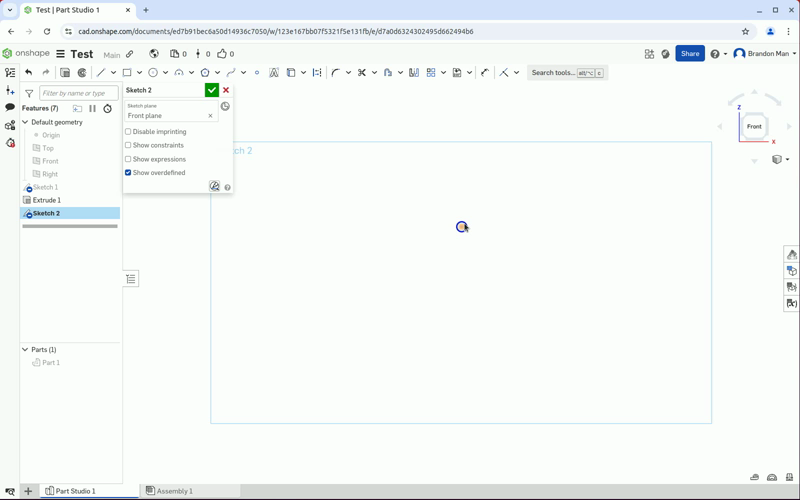
scroll(6)
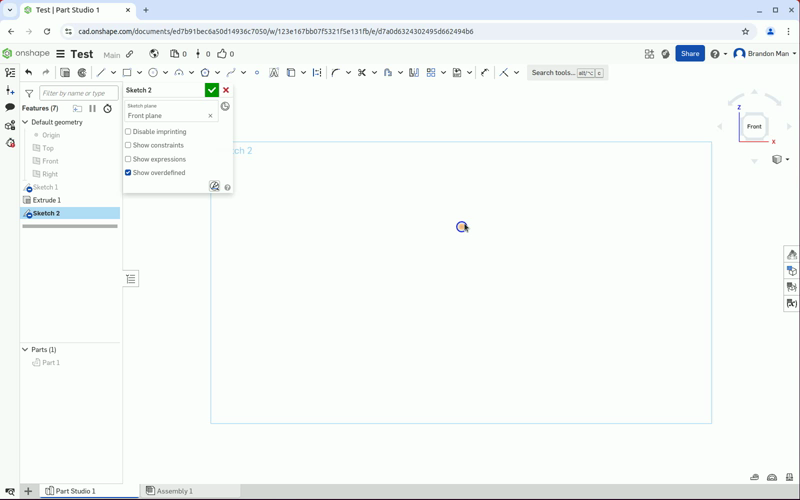
scroll(6)
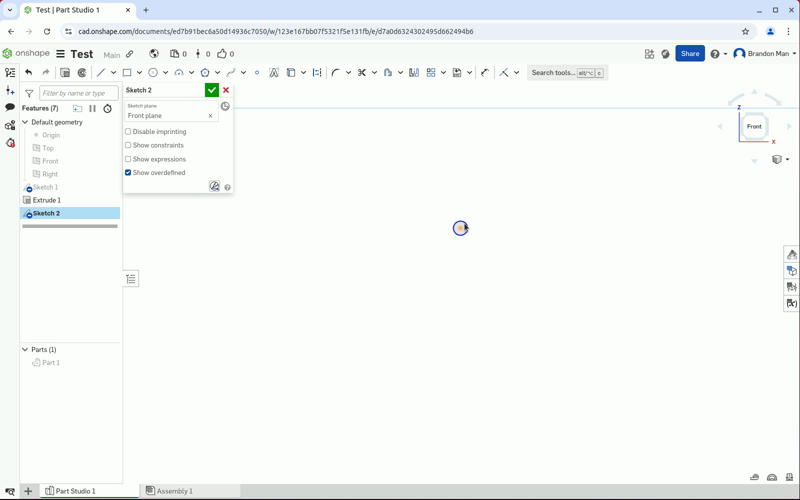
scroll(6)
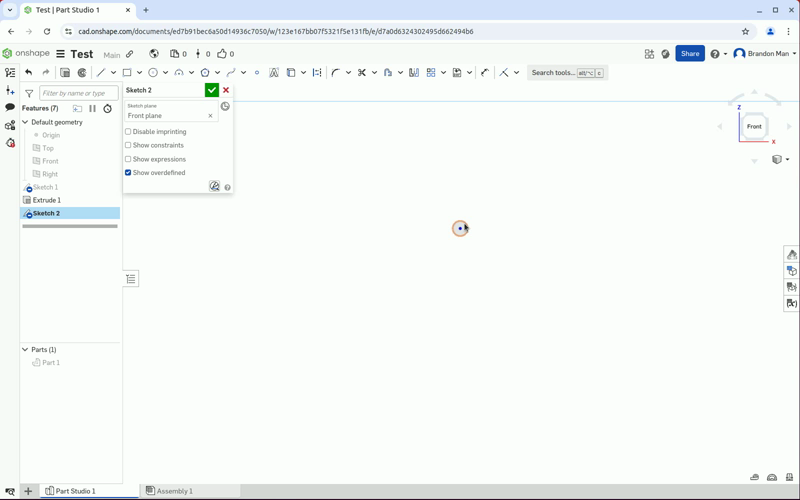
scroll(6)
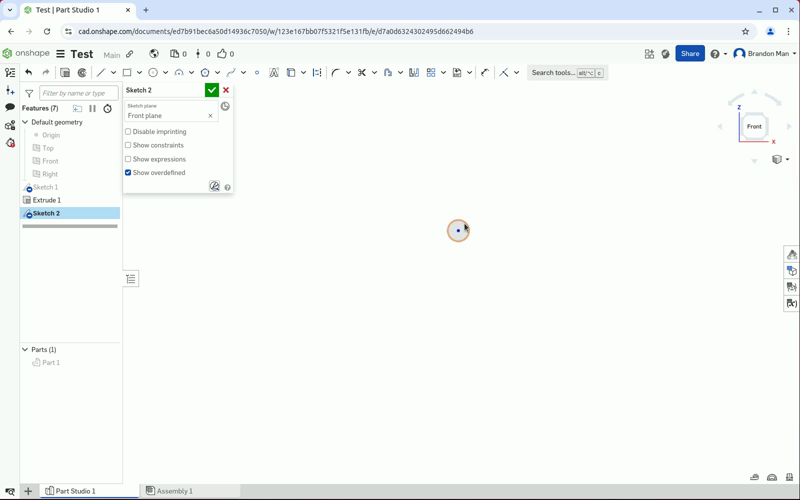
scroll(6)
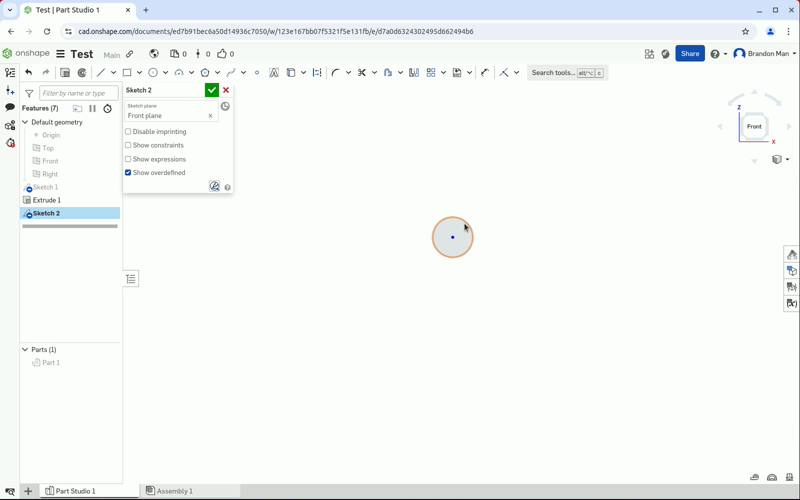
scroll(6)
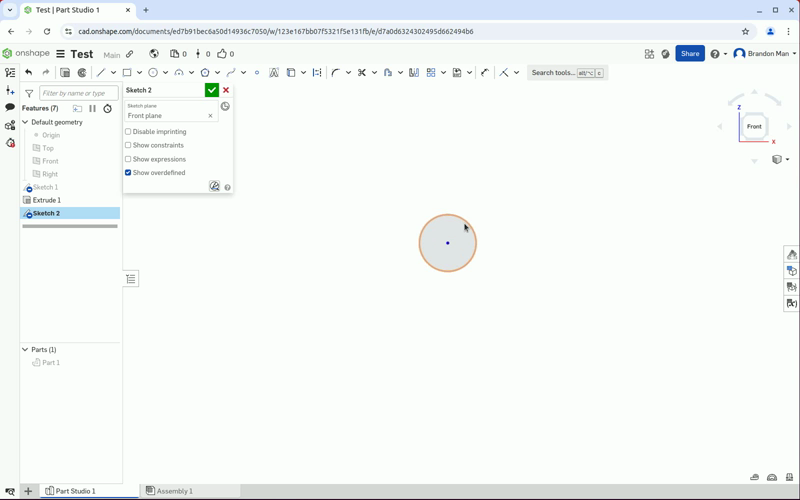
scroll(6)
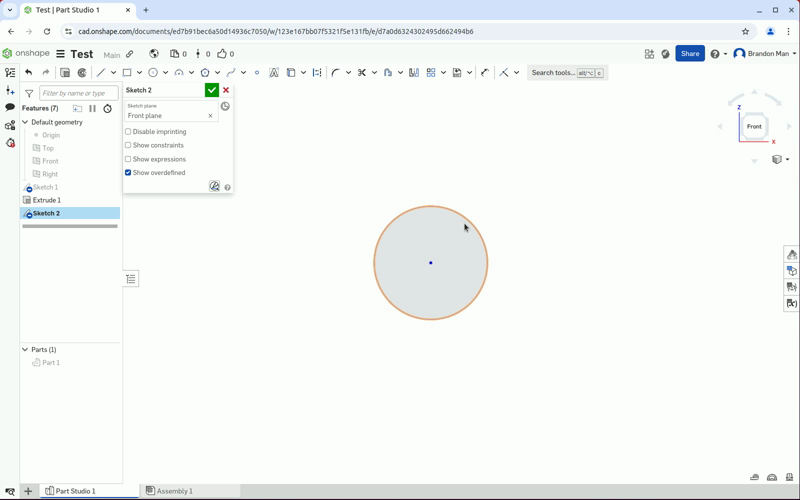
click(464, 223)
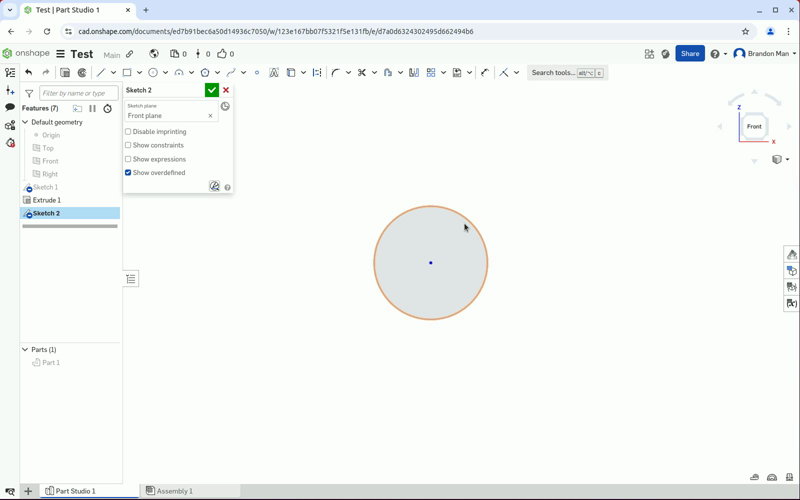
scroll(-6)
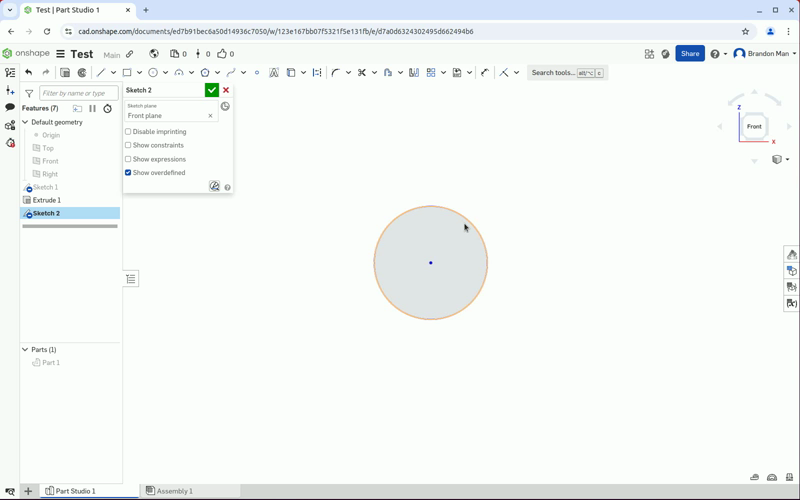
scroll(-6)
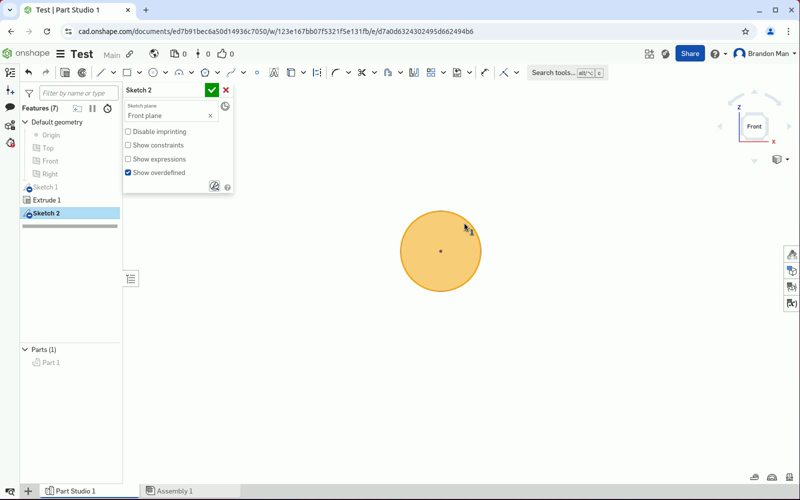
scroll(-6)
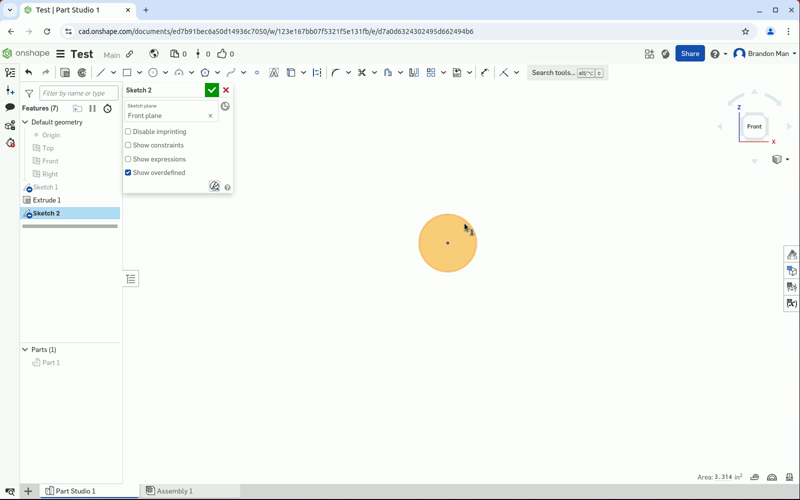
scroll(-6)
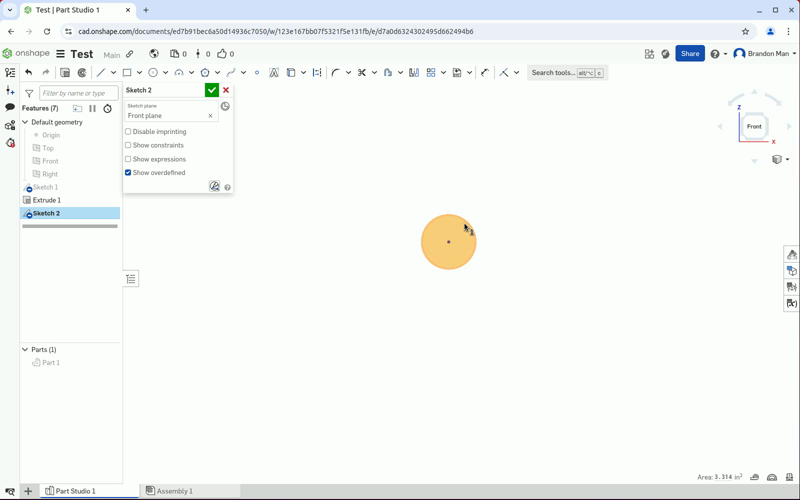
scroll(-6)
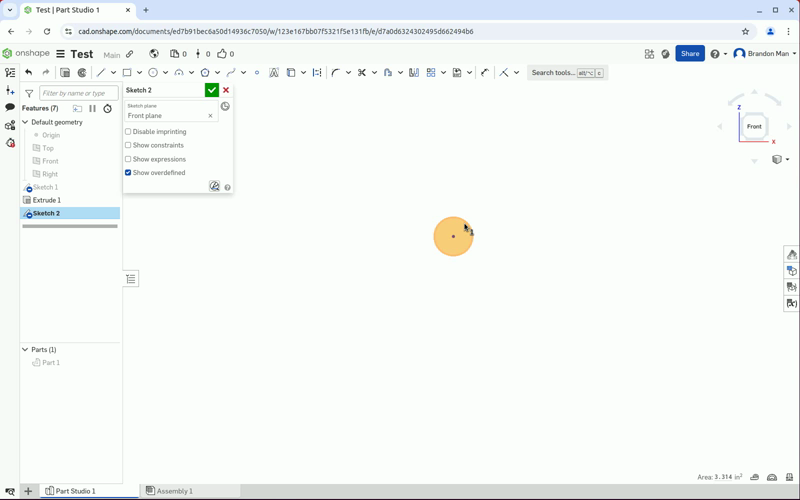
scroll(-6)
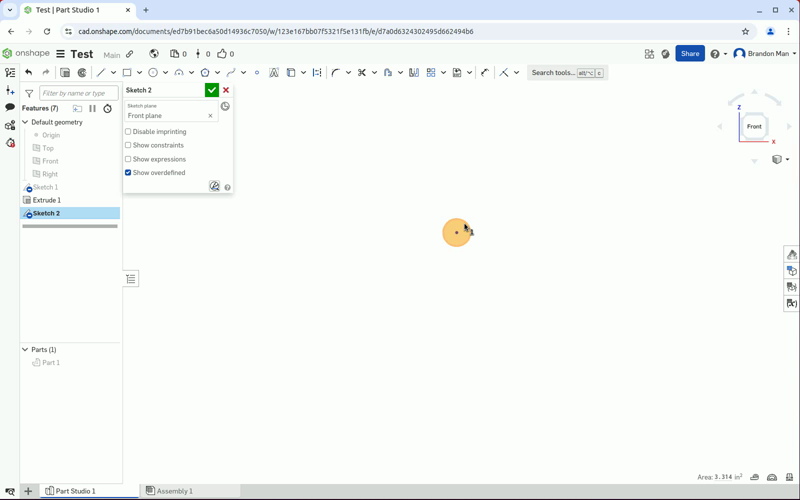
scroll(-6)
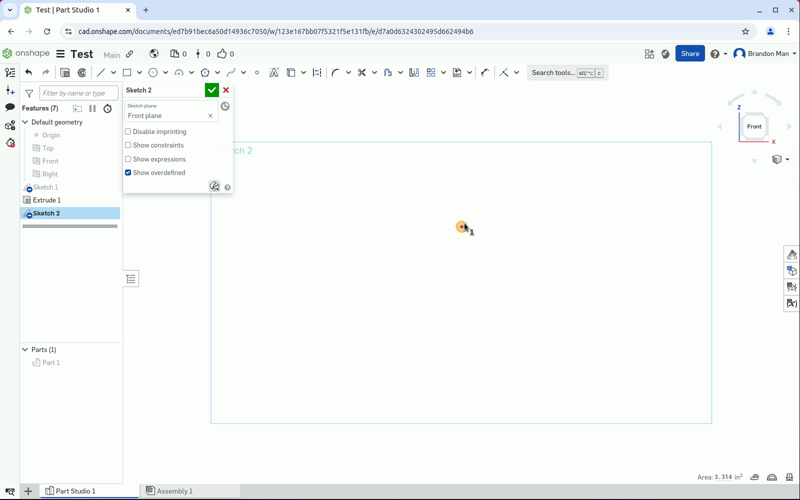
mouse_move(73, 352)
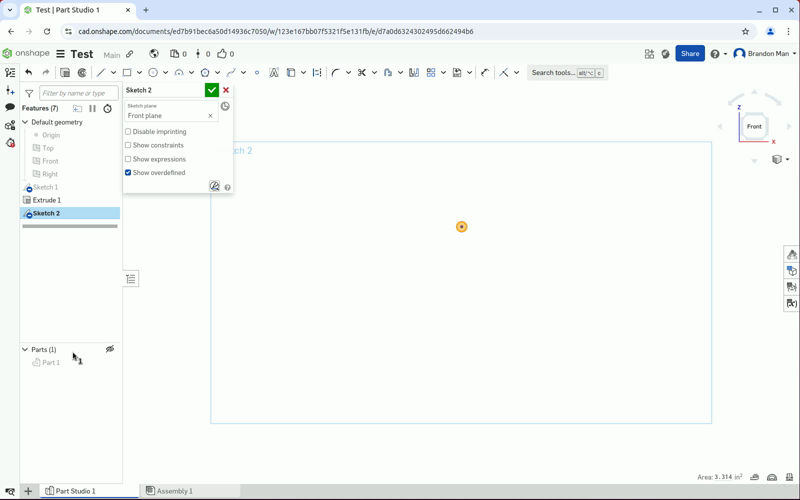
key(shift+y)
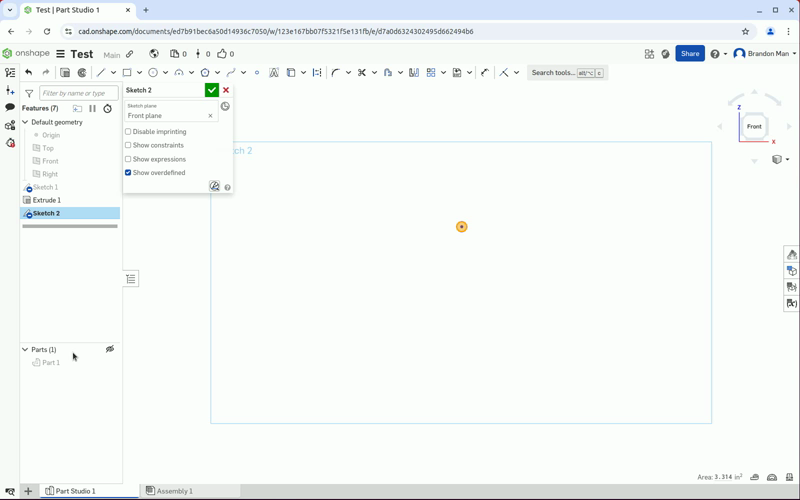
key(shift+e)
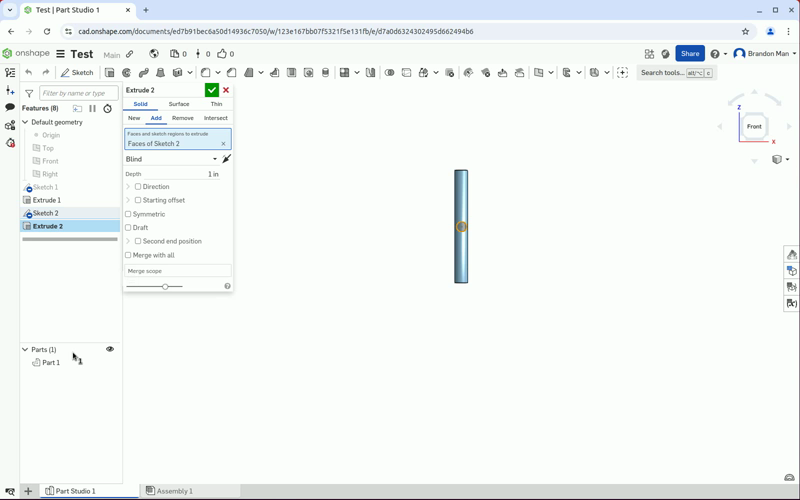
mouse_move(143, 106)
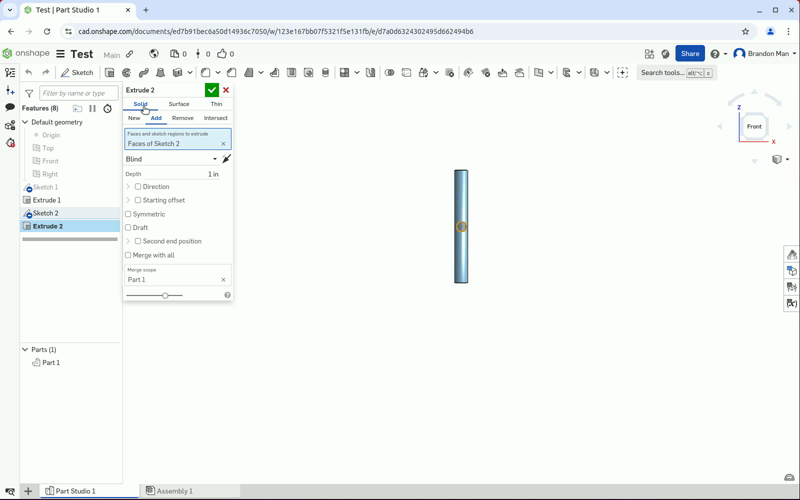
click(143, 106)
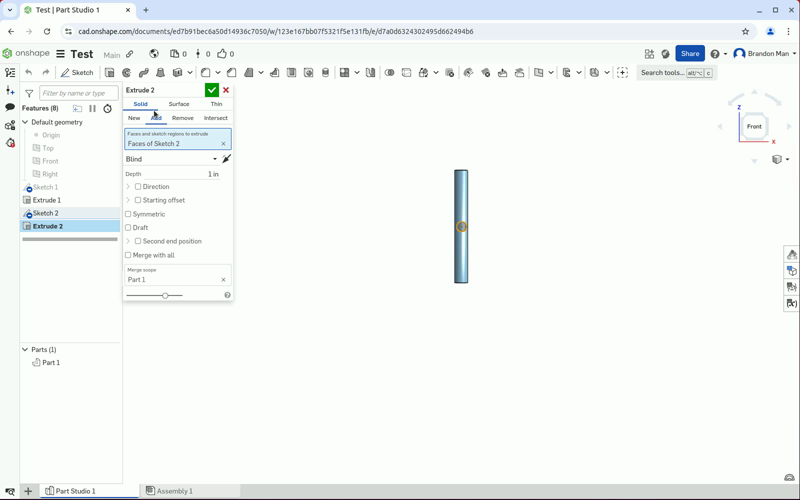
mouse_move(186, 120)
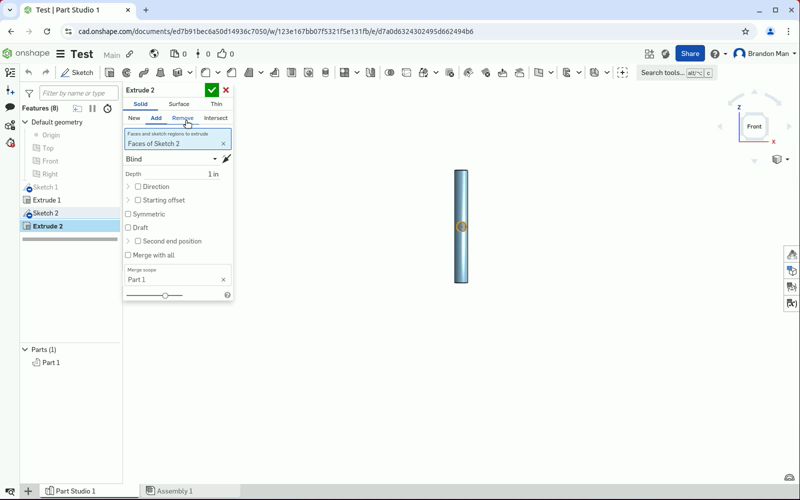
click(186, 120)
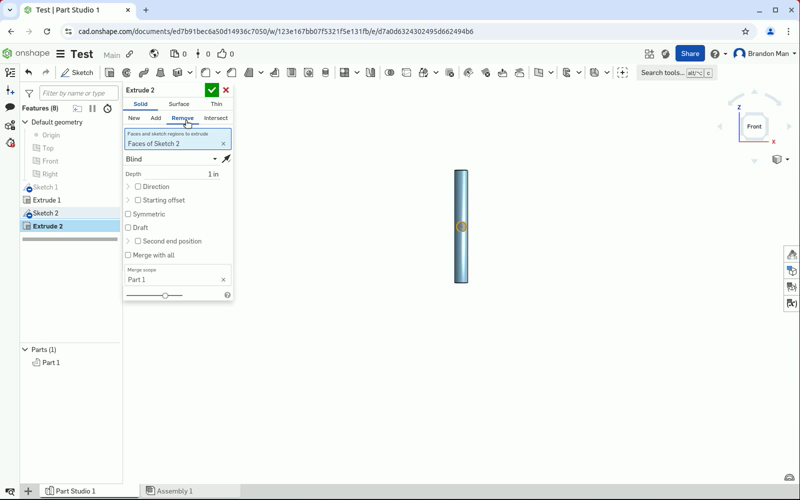
key(tab, 4)
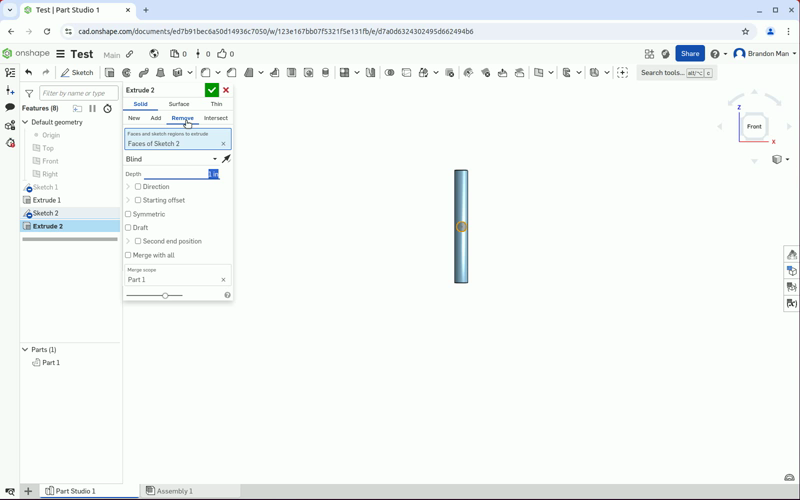
text(2.889)
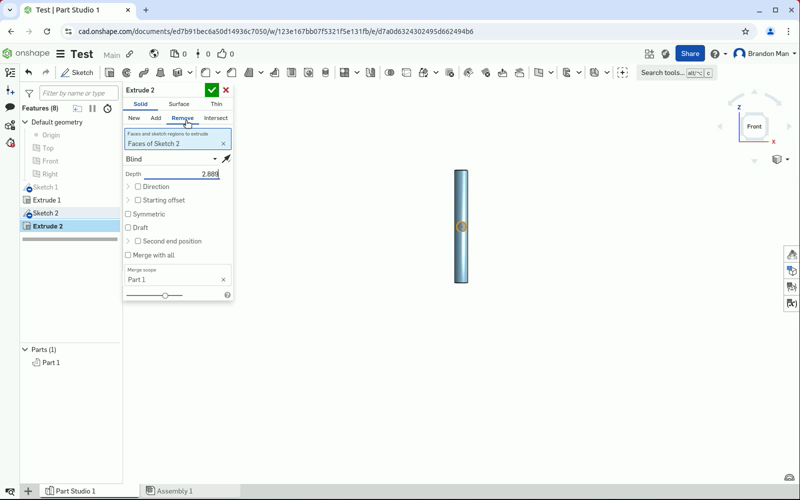
key(tab, 6)
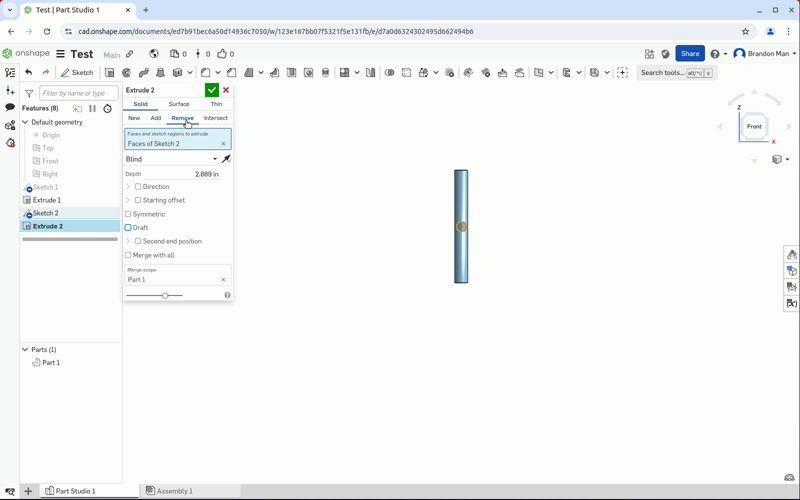
key(space)
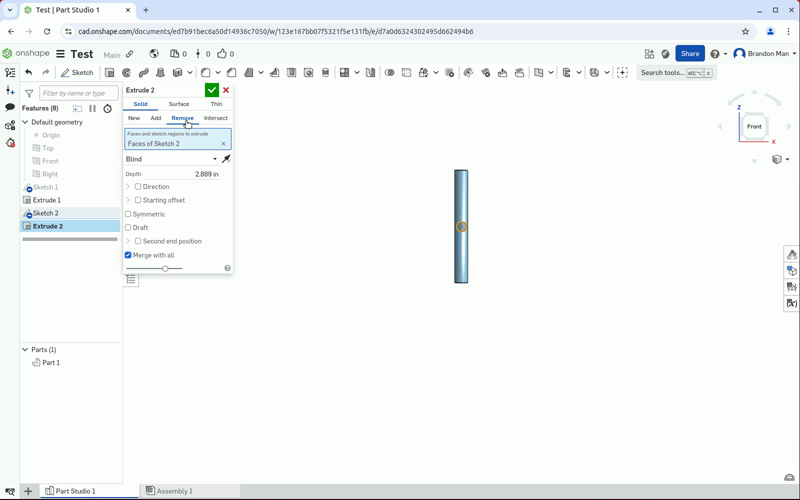
key(enter)
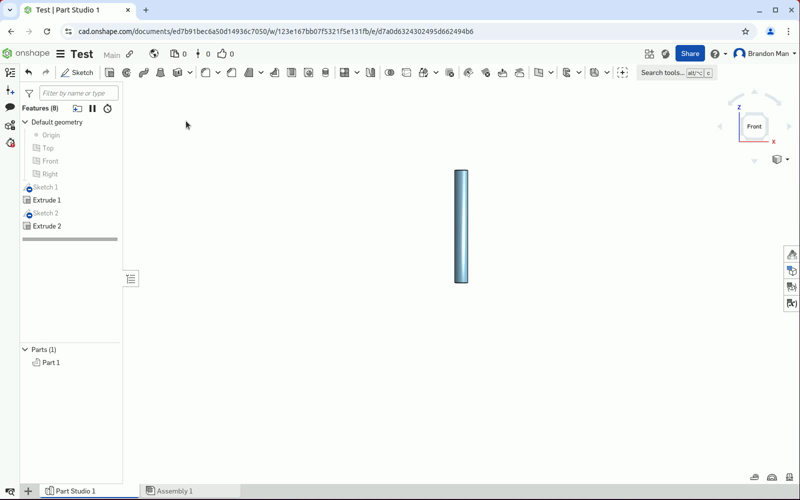
key(shift+h)
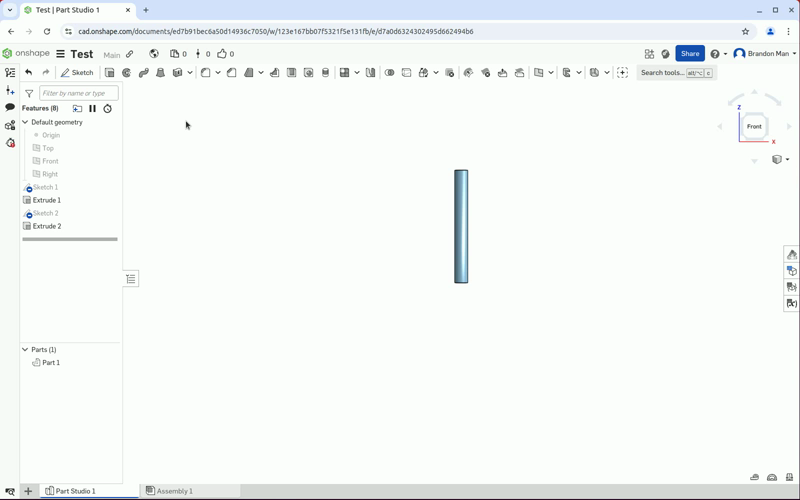
key(shift+h)
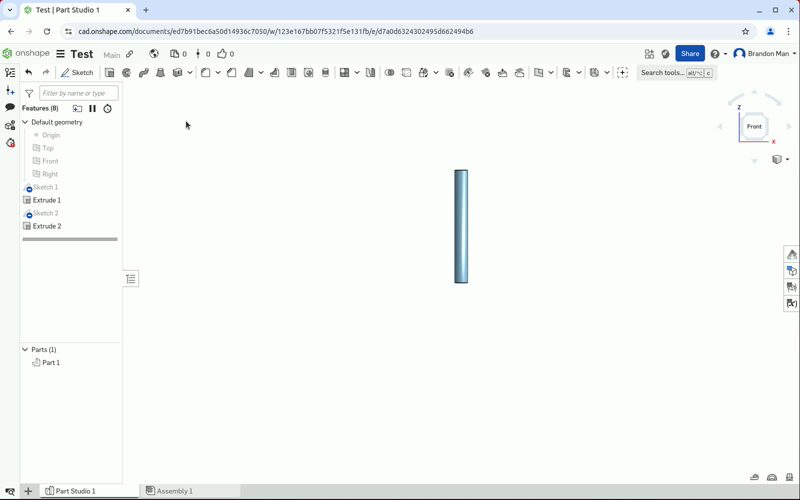
mouse_move(73, 189)
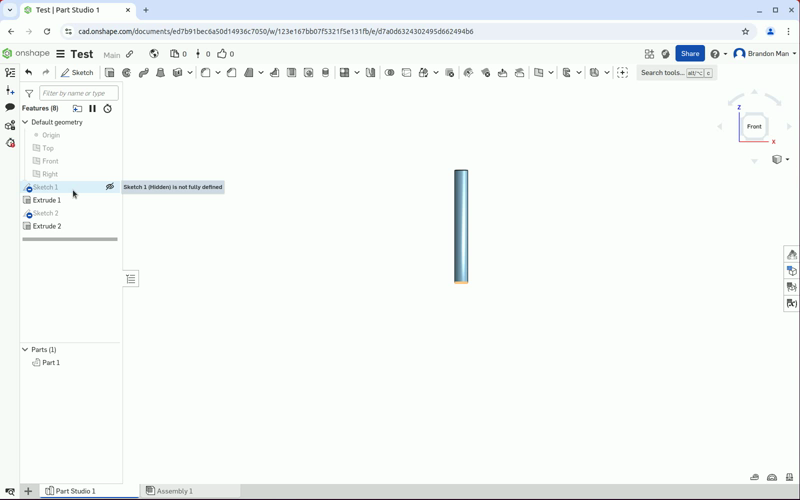
click(73, 189)
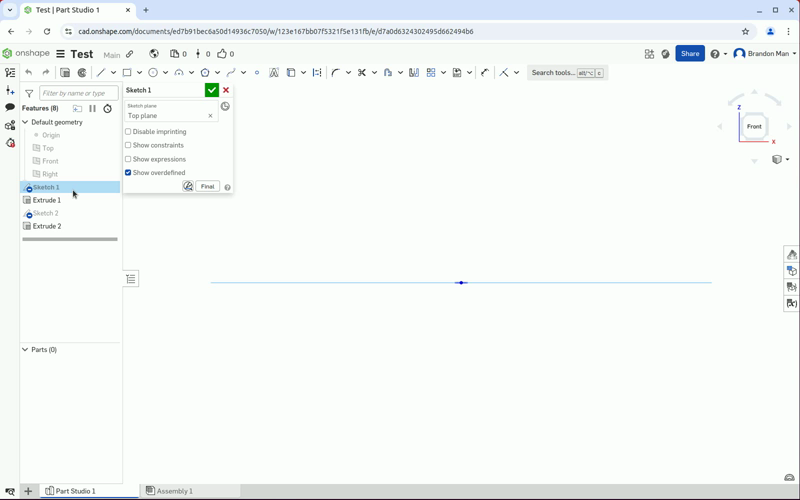
mouse_move(229, 92)
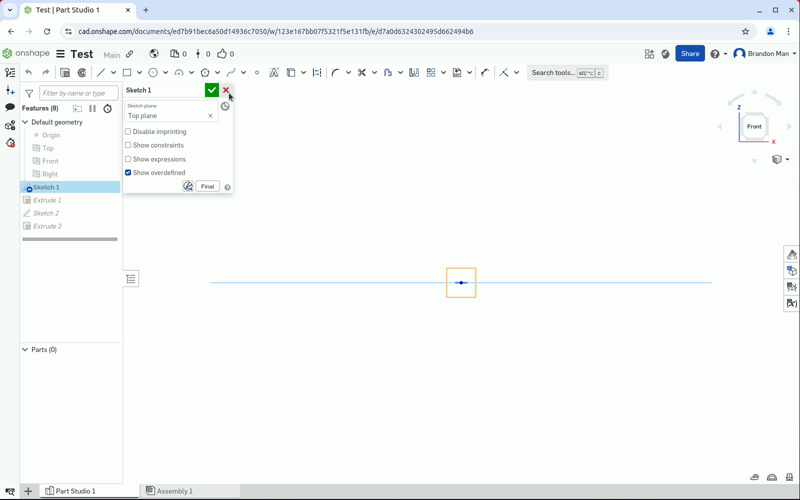
click(229, 92)
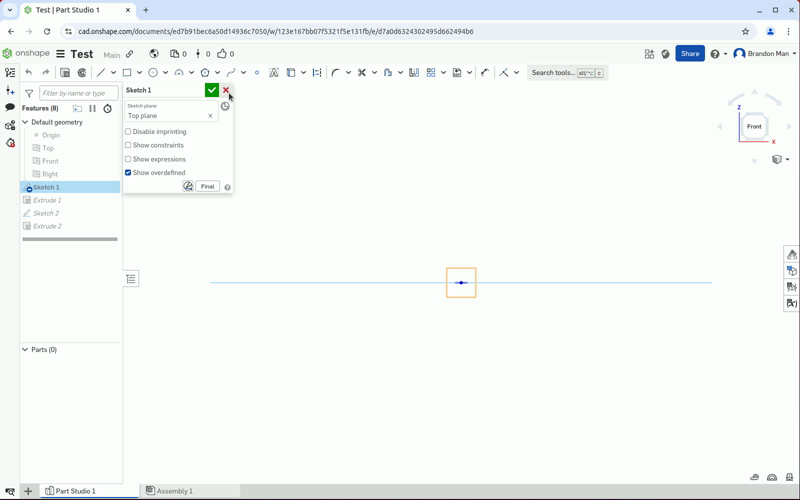
key(shift+s)
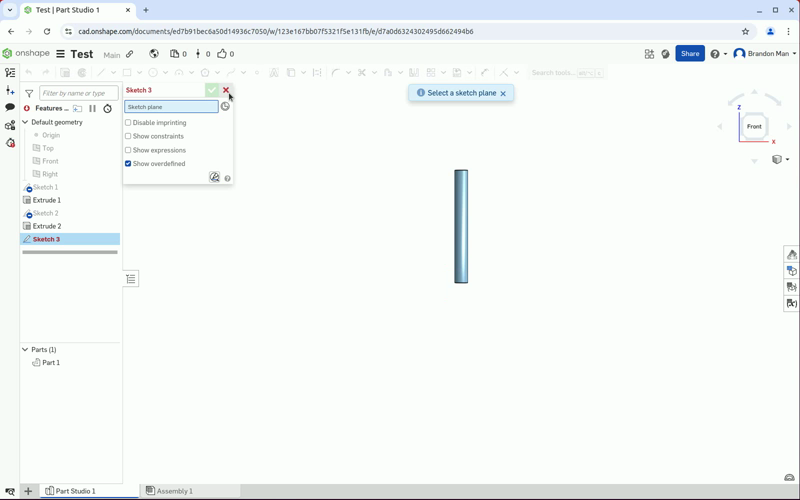
mouse_move(73, 163)
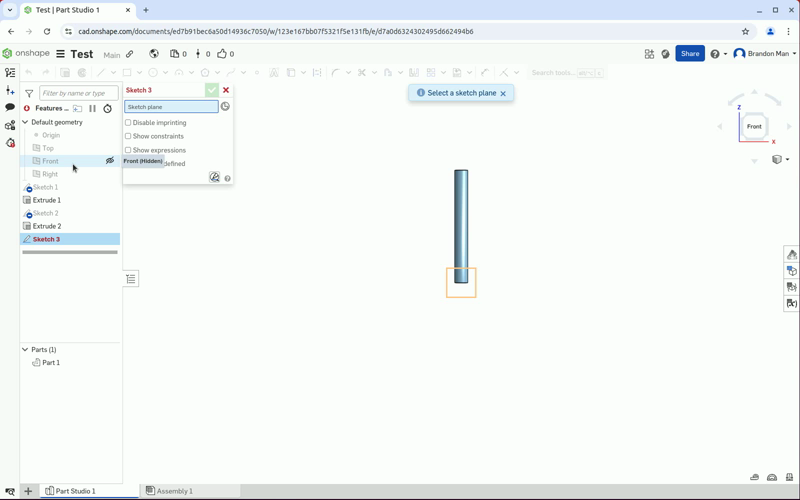
click(73, 163)
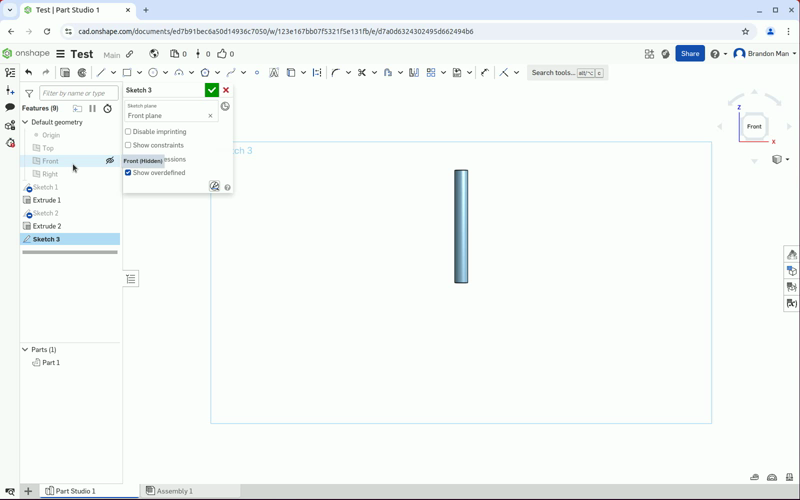
mouse_move(73, 352)
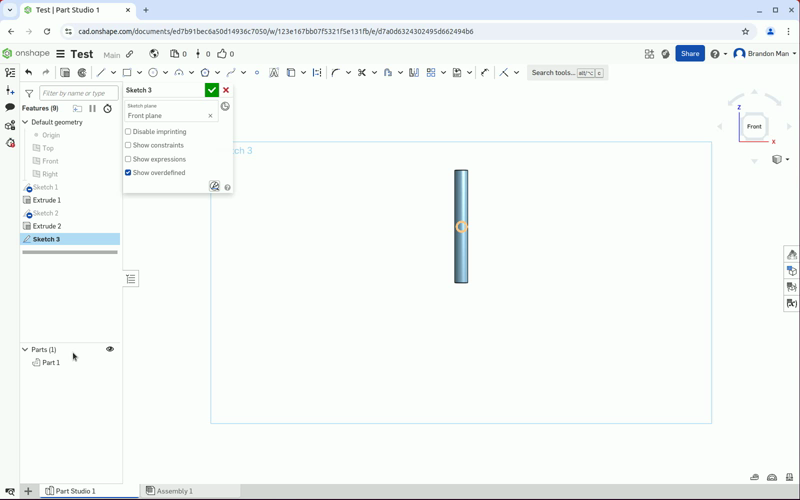
key(y)
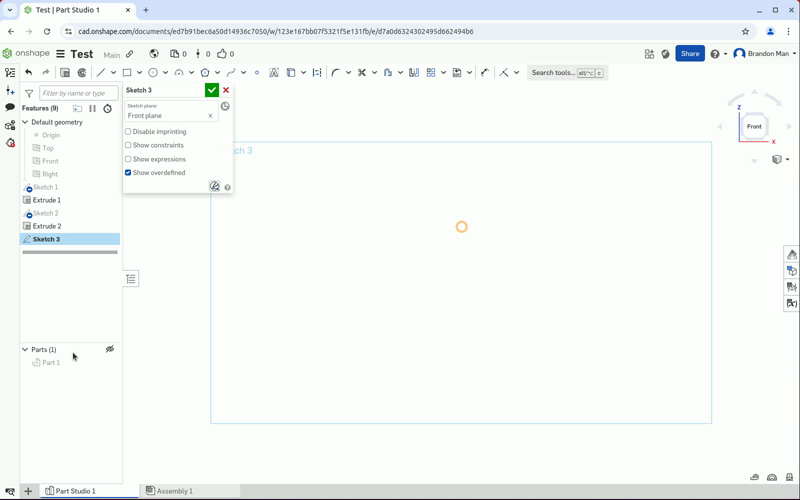
key(c)
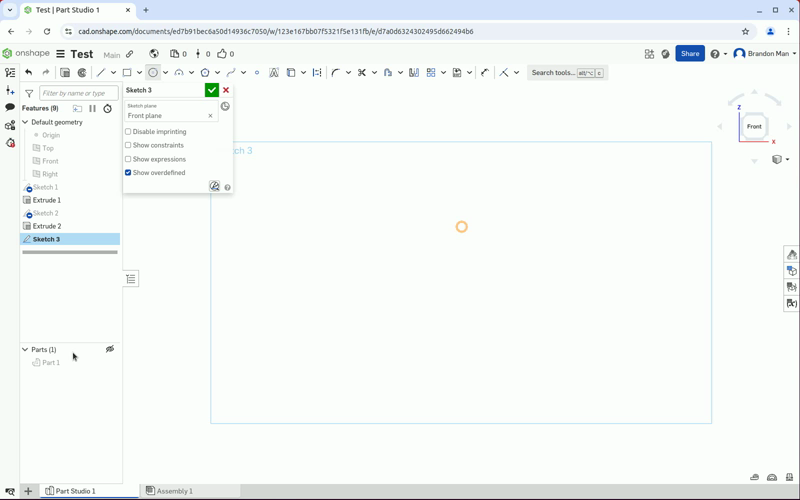
key_down(shift)
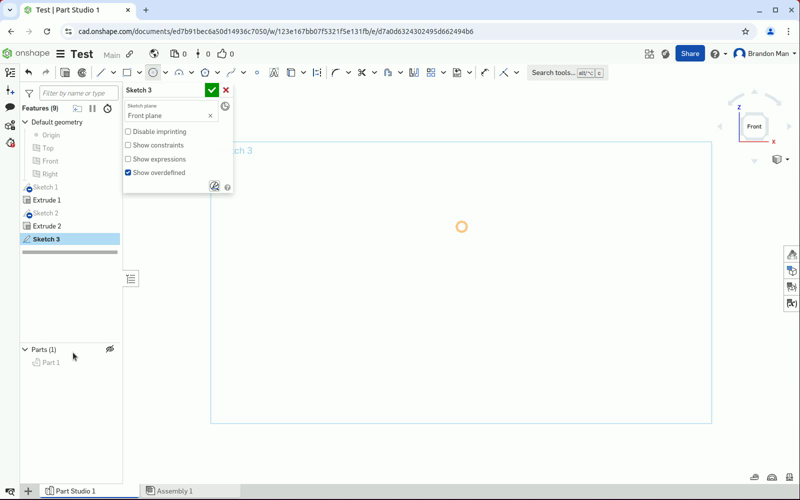
mouse_move(461, 226)
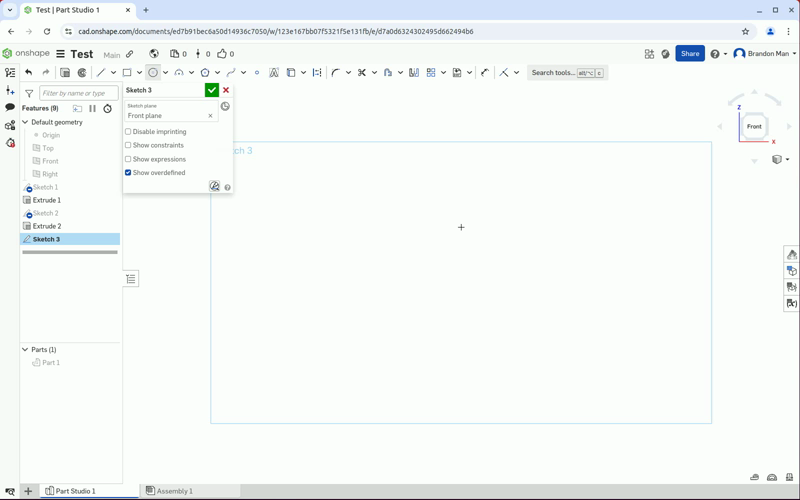
click(461, 226)
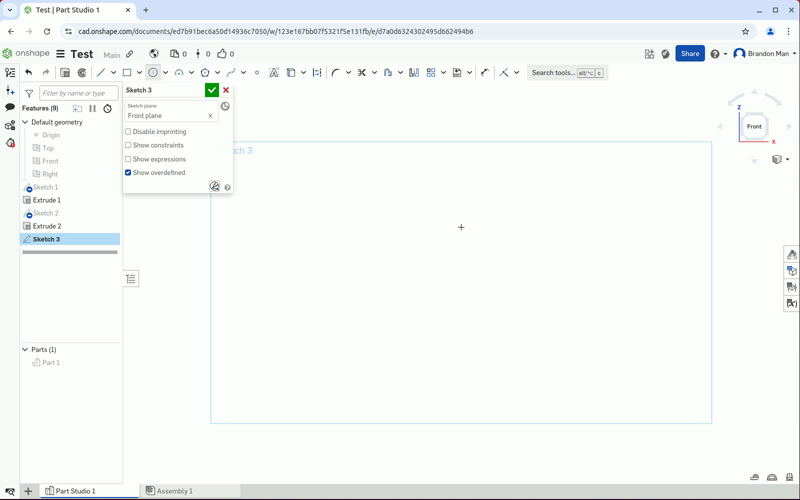
key_up(shift)
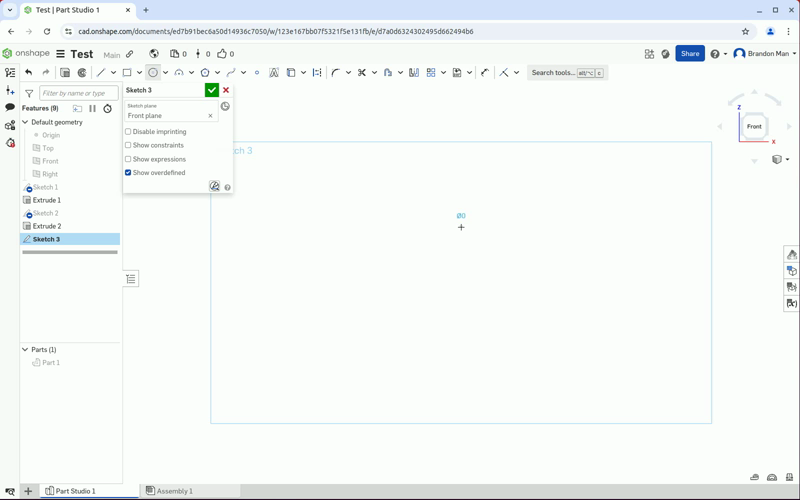
mouse_move(467, 226)
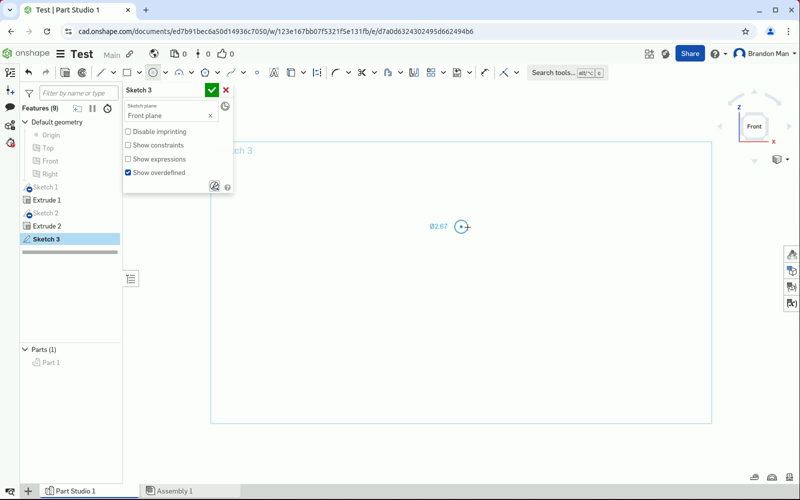
click(467, 226)
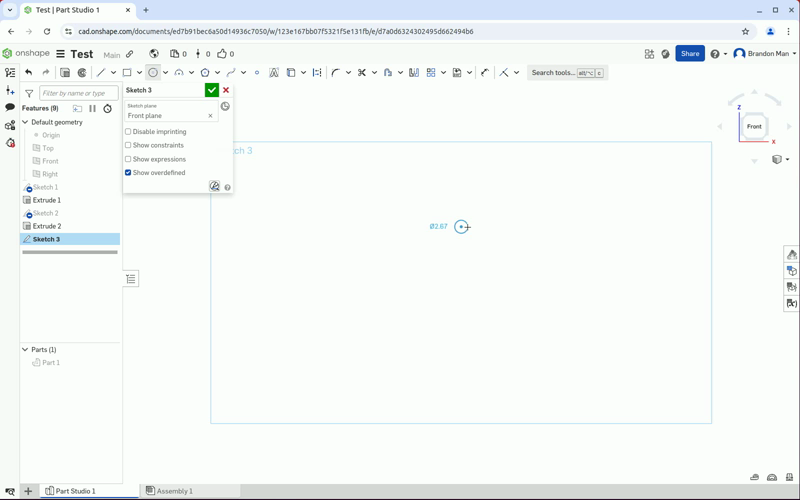
key(esc)
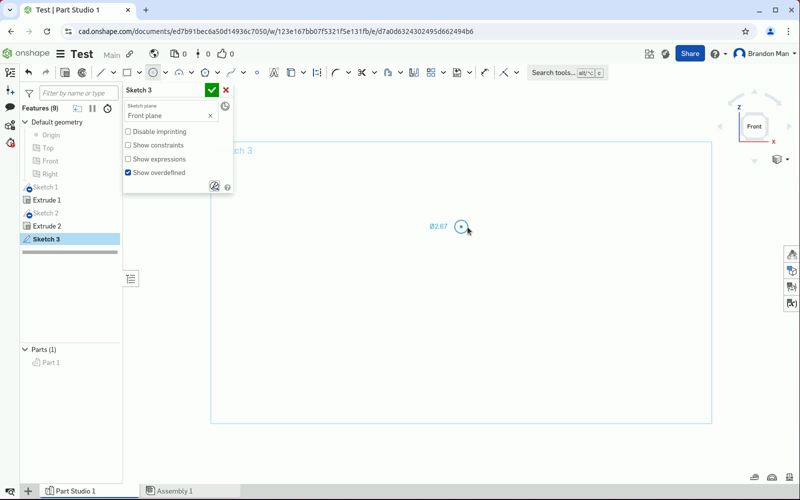
key(c)
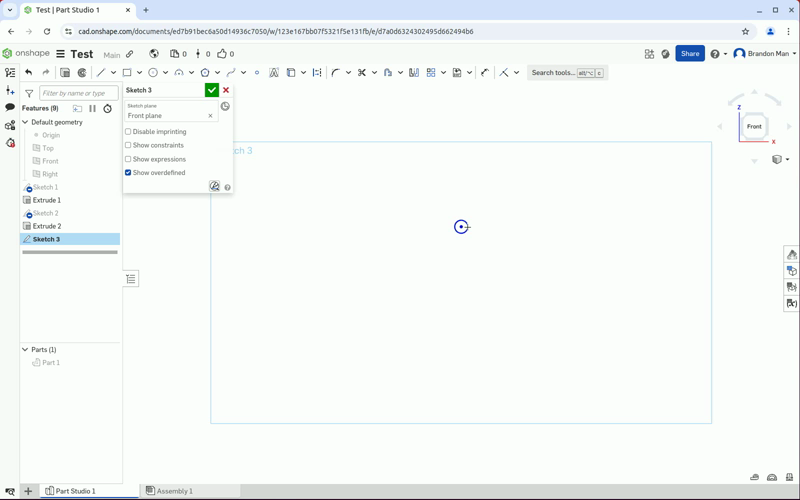
key_down(shift)
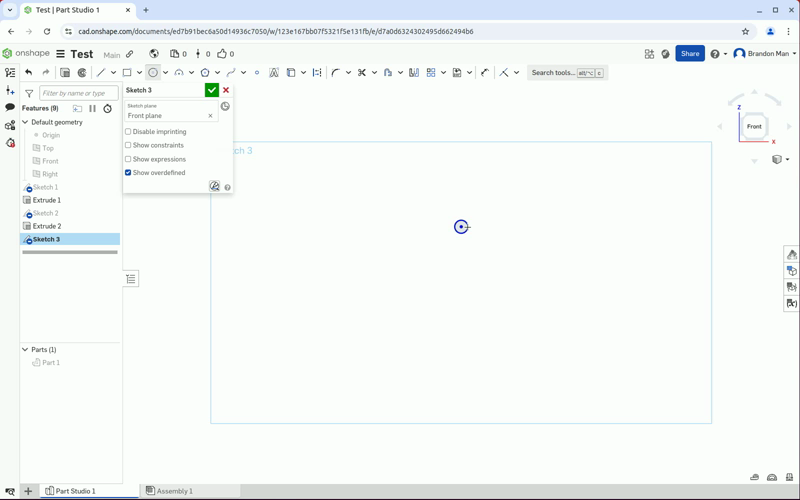
mouse_move(461, 226)
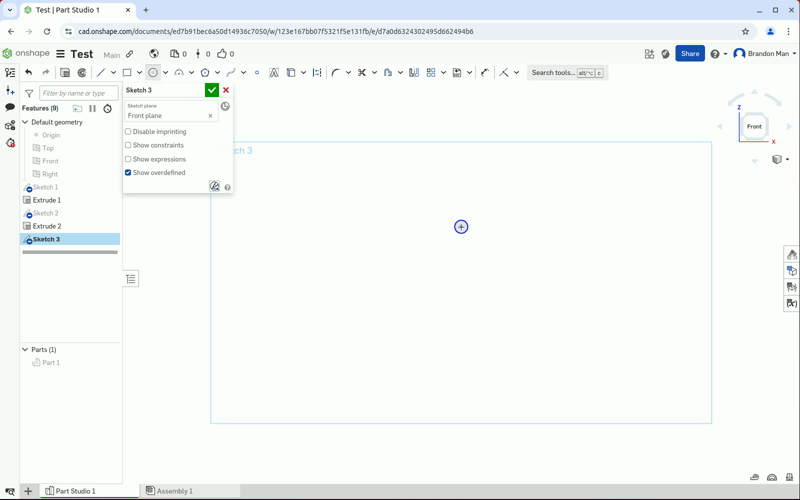
click(461, 226)
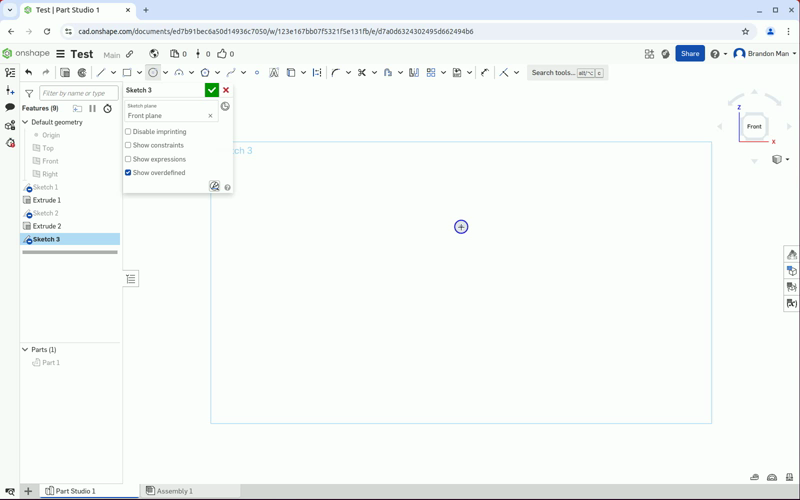
key_up(shift)
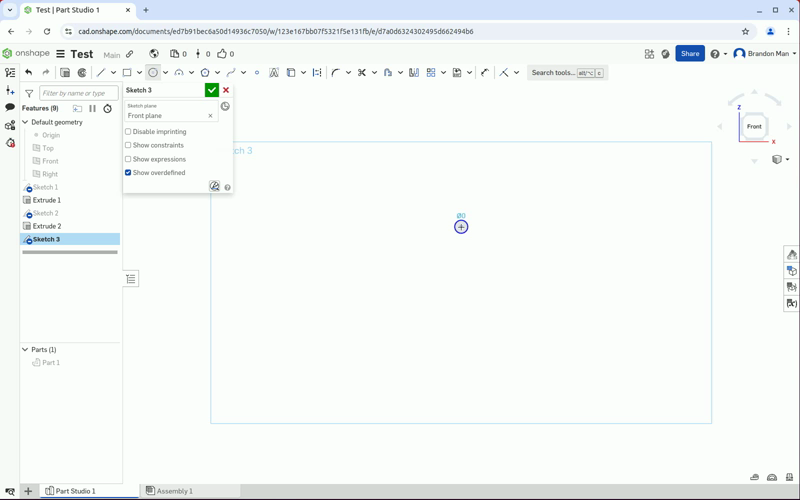
mouse_move(466, 226)
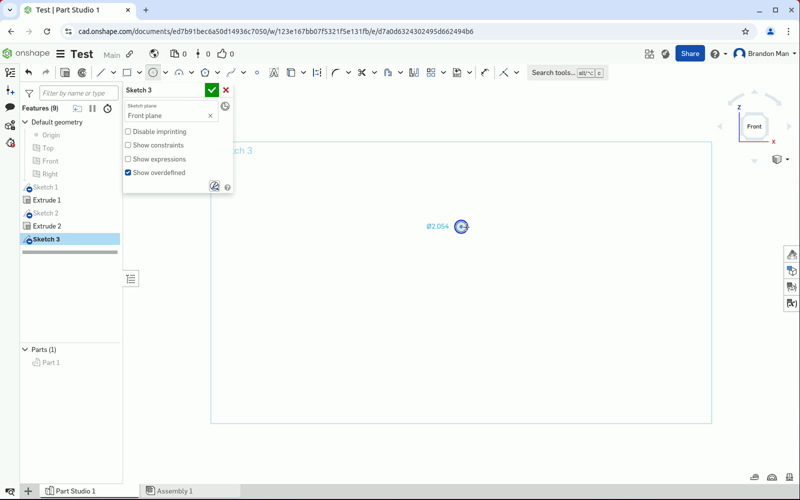
scroll(6)
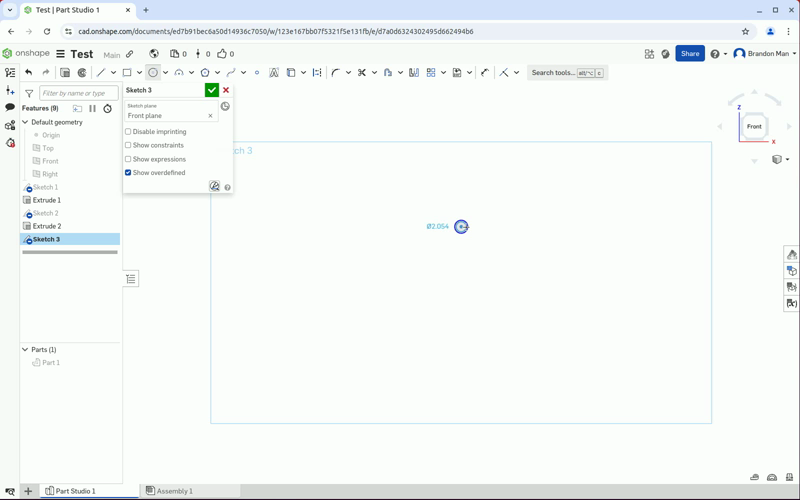
scroll(6)
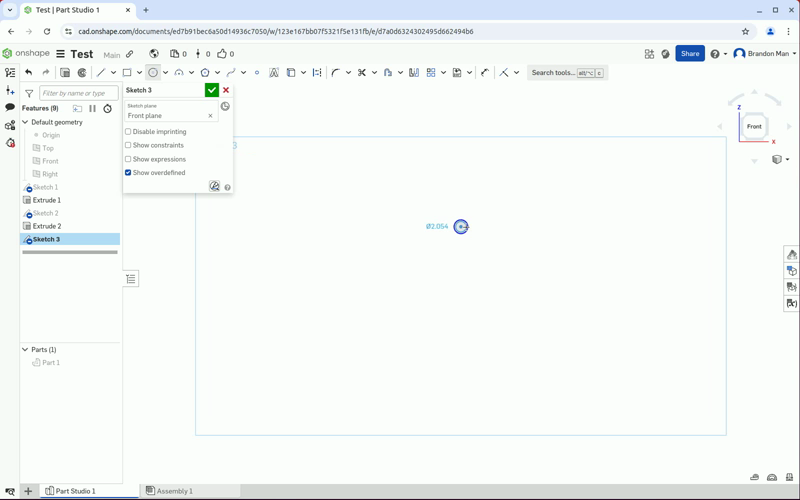
scroll(6)
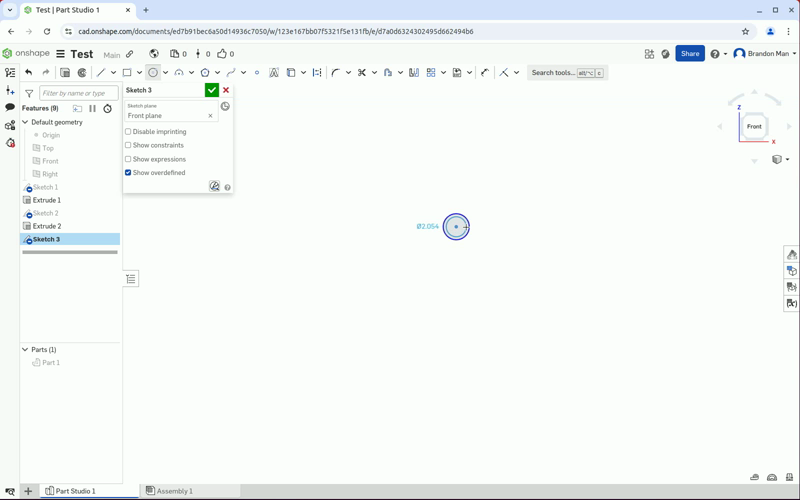
scroll(6)
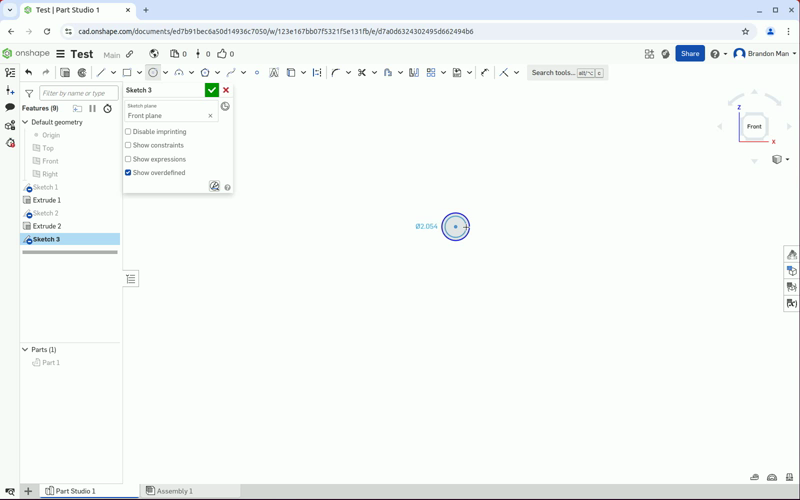
scroll(6)
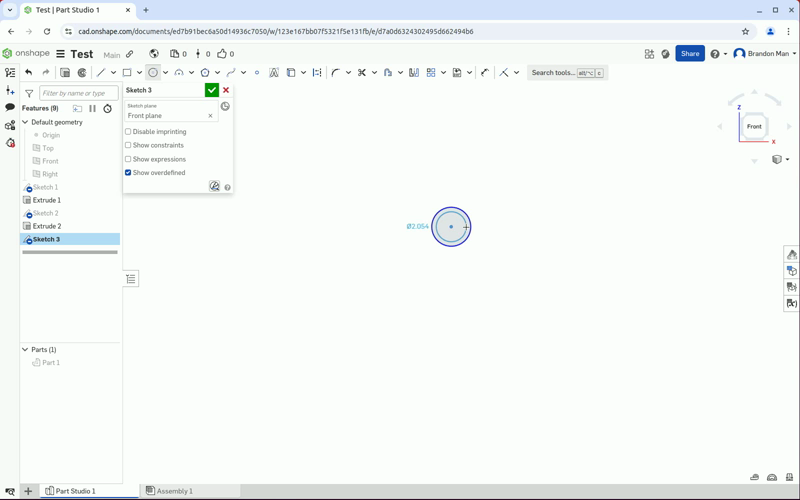
scroll(6)
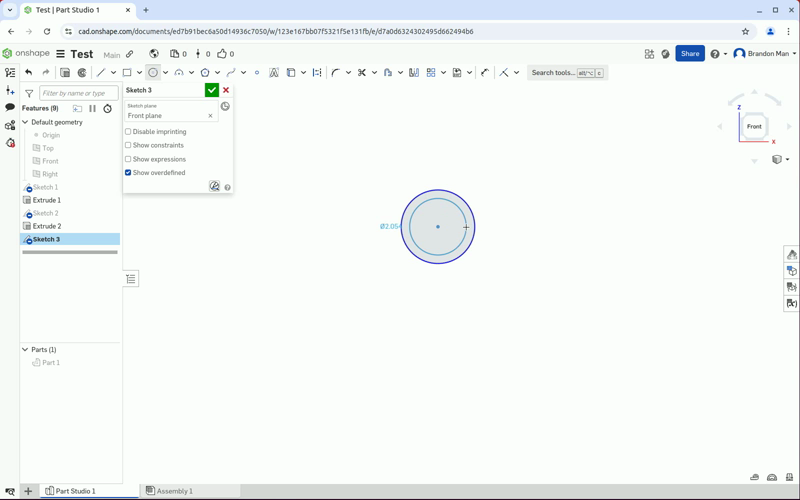
scroll(6)
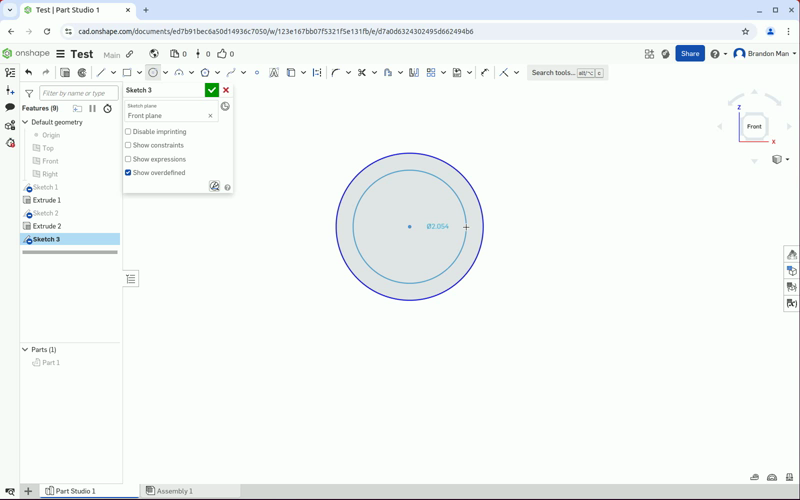
click(466, 226)
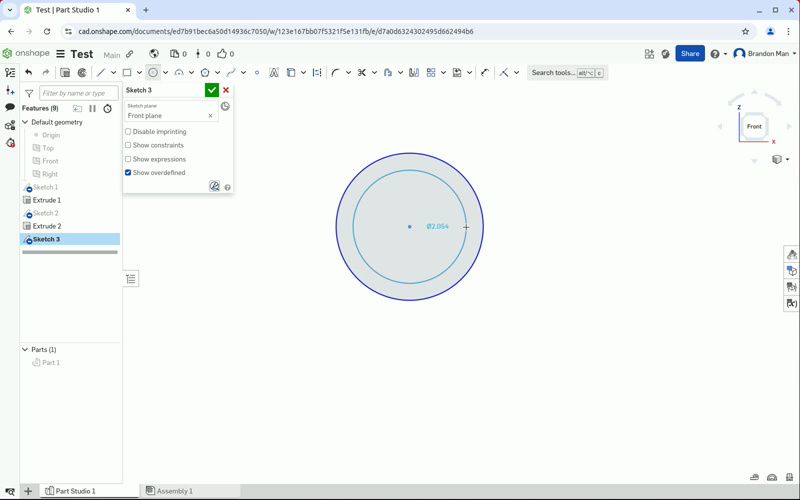
scroll(-6)
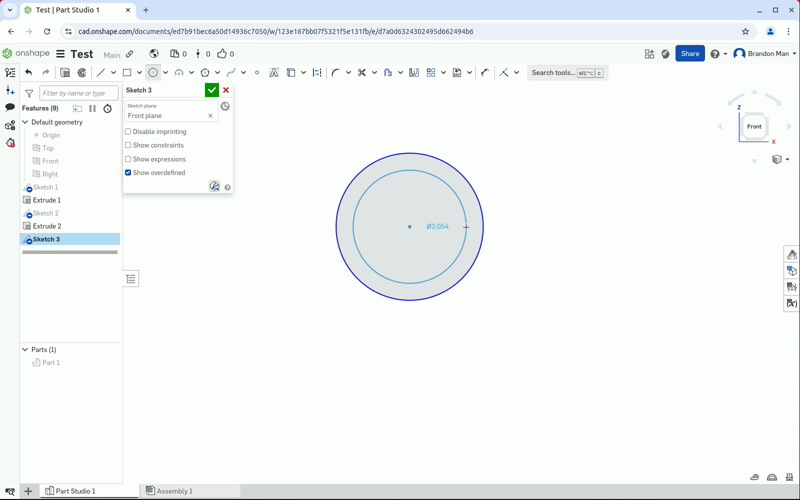
scroll(-6)
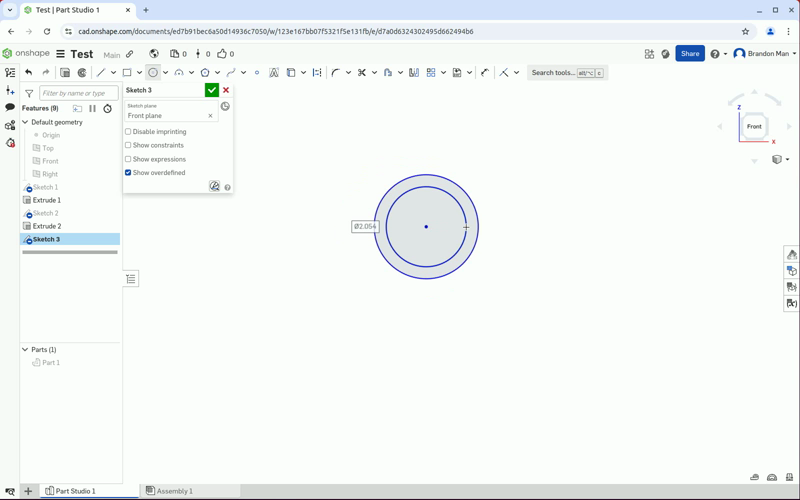
scroll(-6)
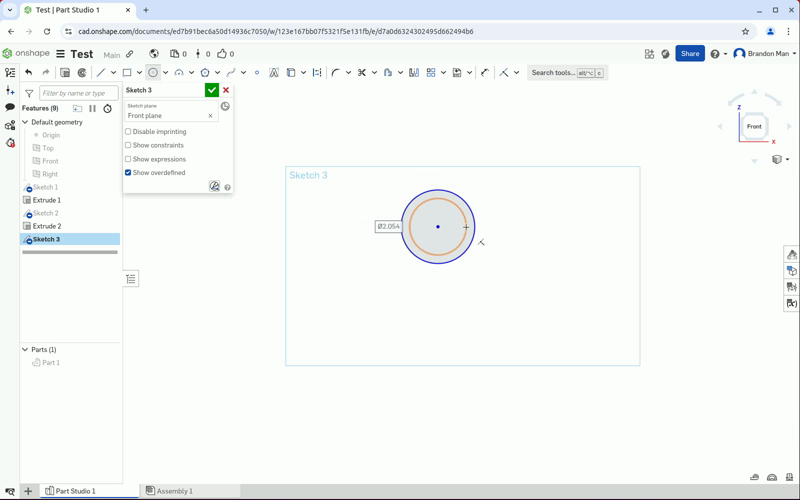
scroll(-6)
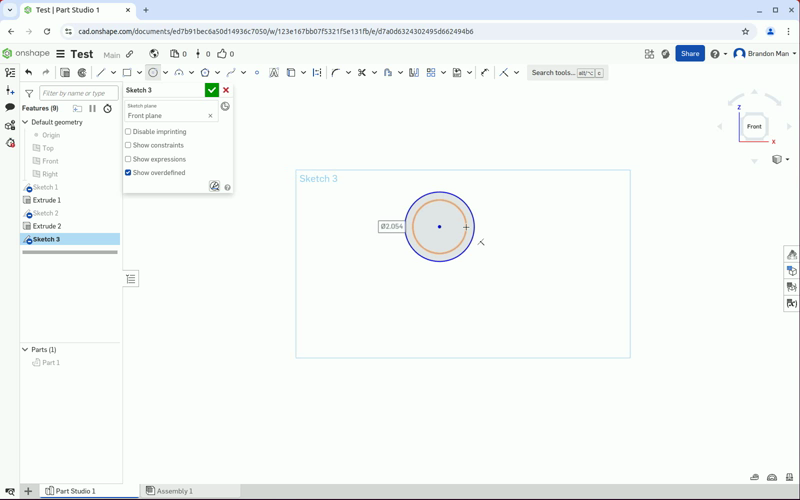
scroll(-6)
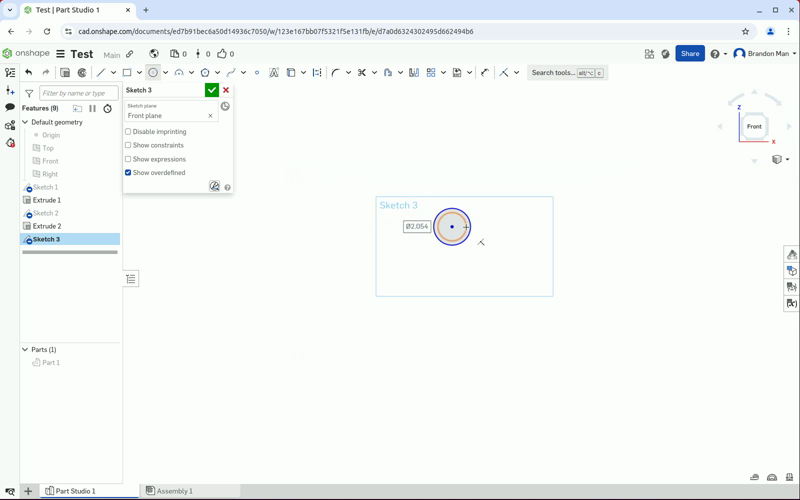
scroll(-6)
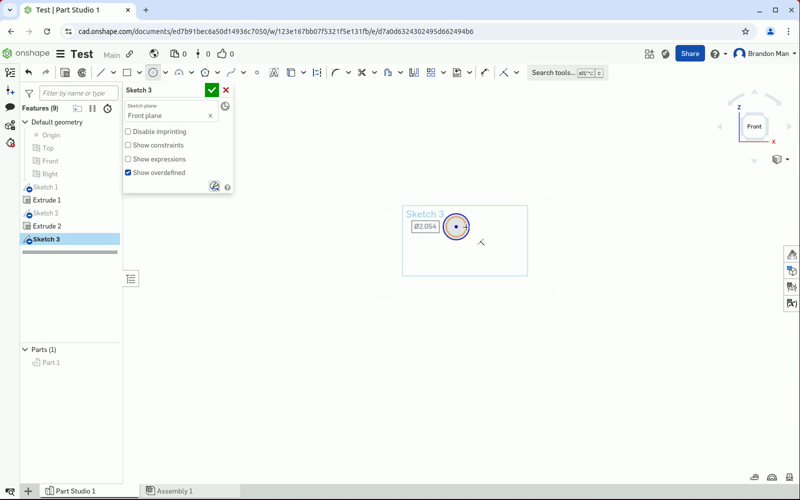
scroll(-6)
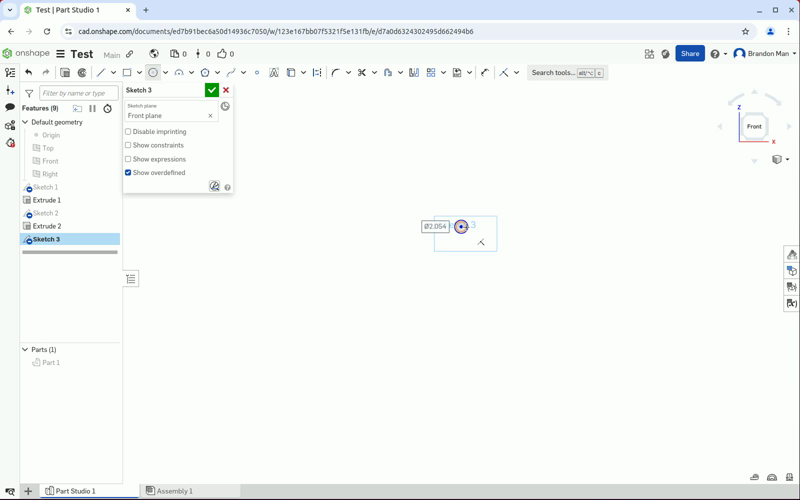
key(esc)
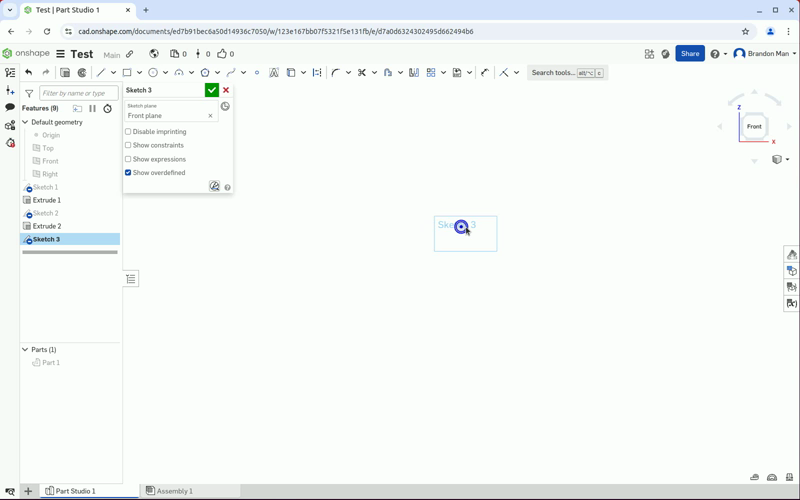
mouse_move(455, 223)
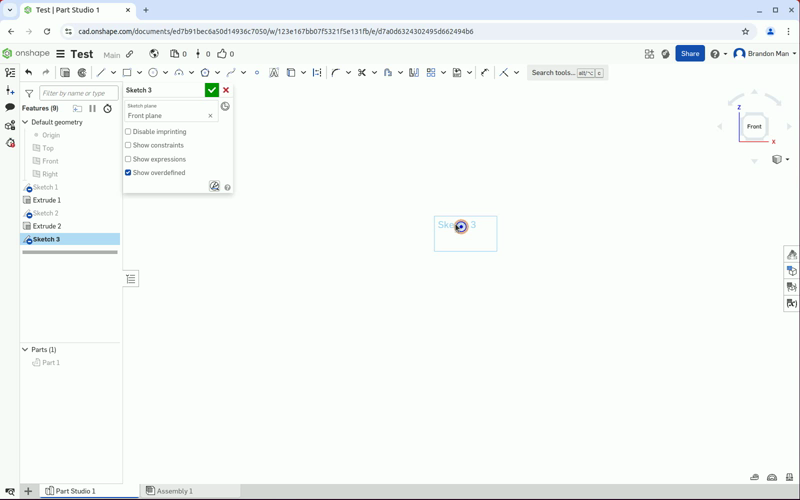
scroll(6)
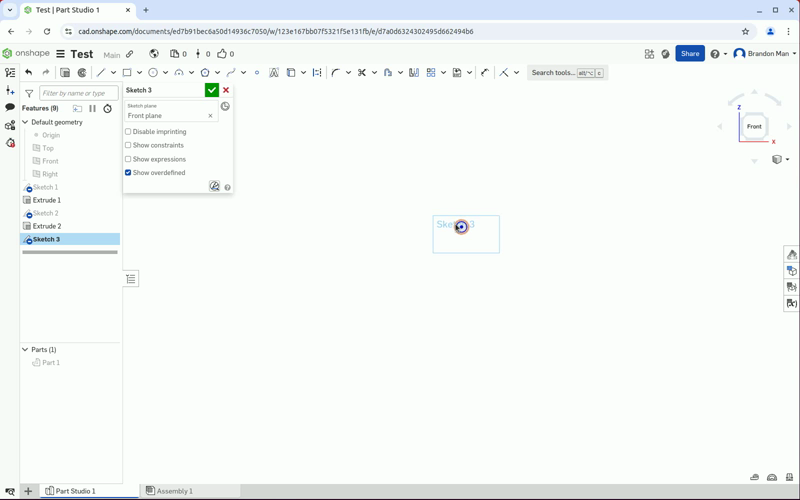
scroll(6)
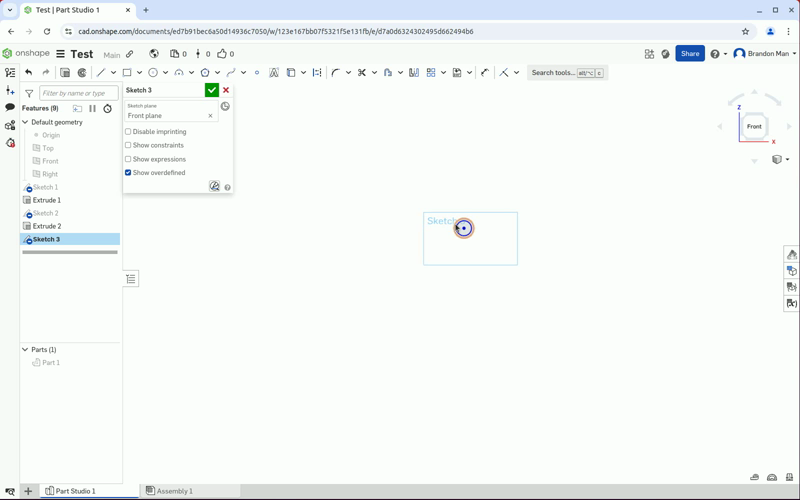
scroll(6)
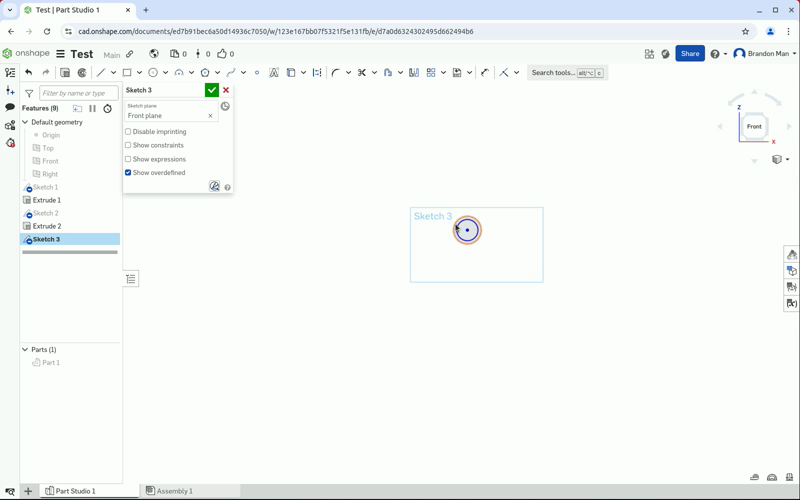
scroll(6)
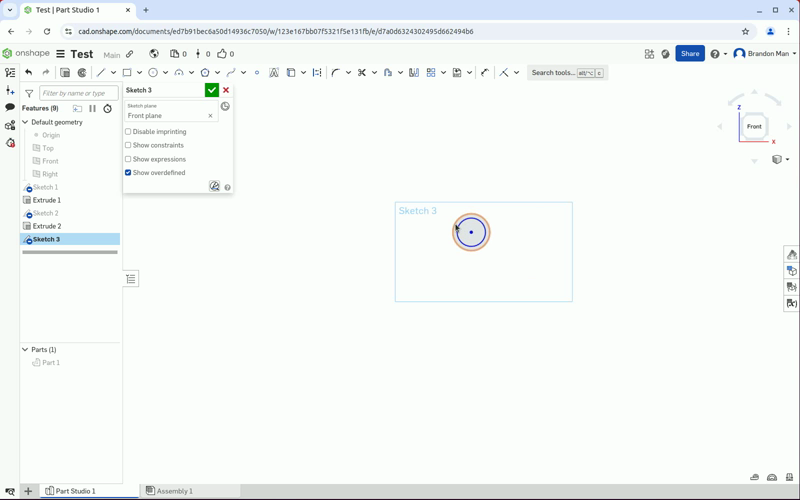
scroll(6)
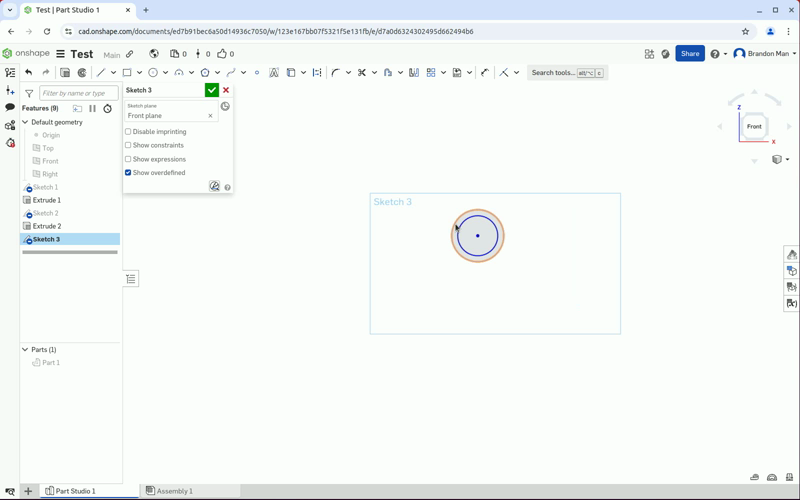
scroll(6)
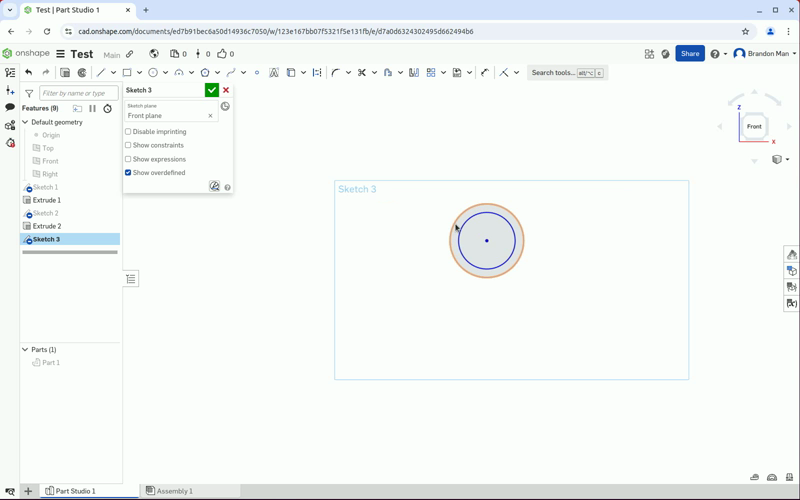
scroll(6)
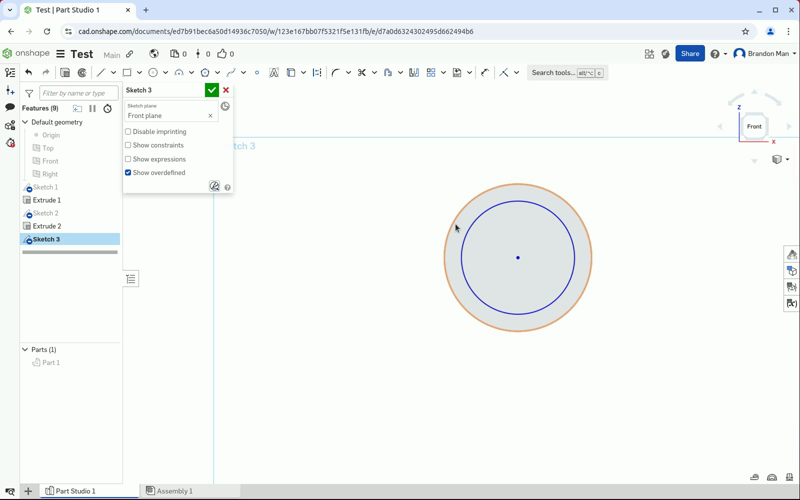
click(455, 223)
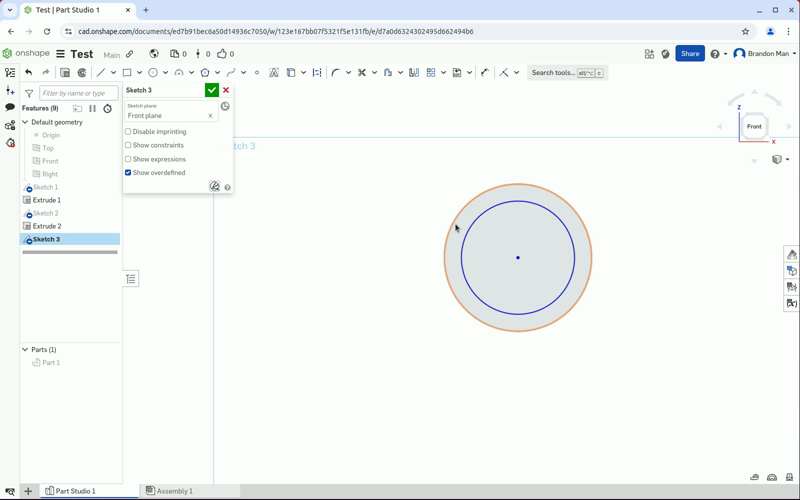
scroll(-6)
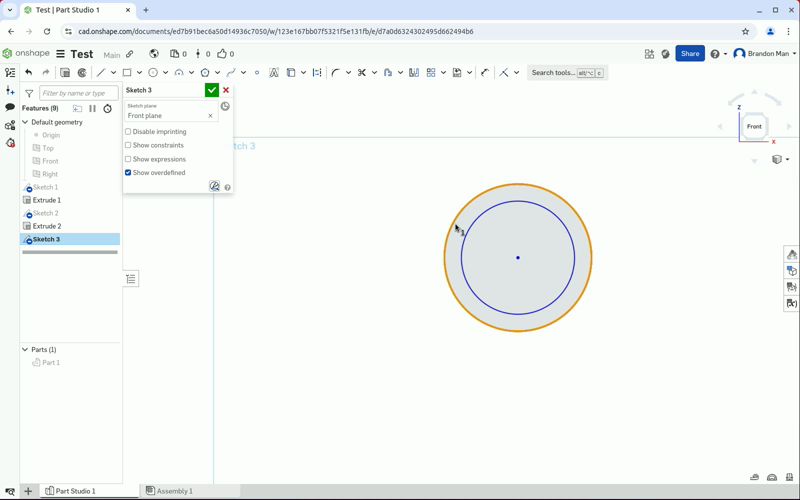
scroll(-6)
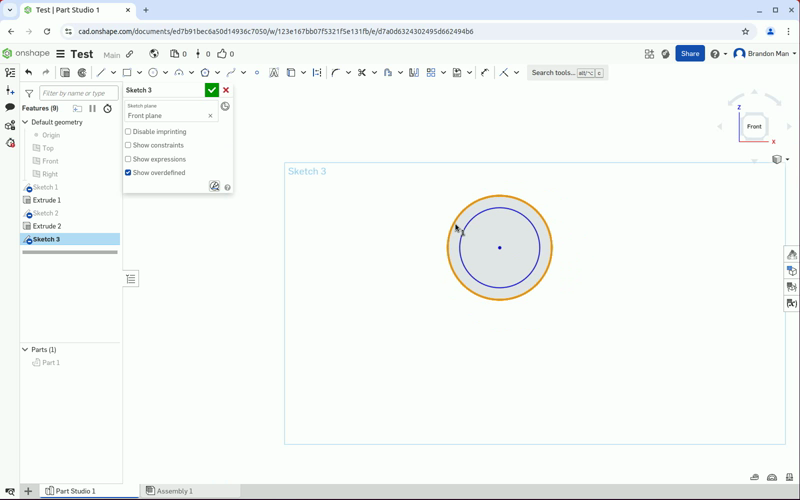
scroll(-6)
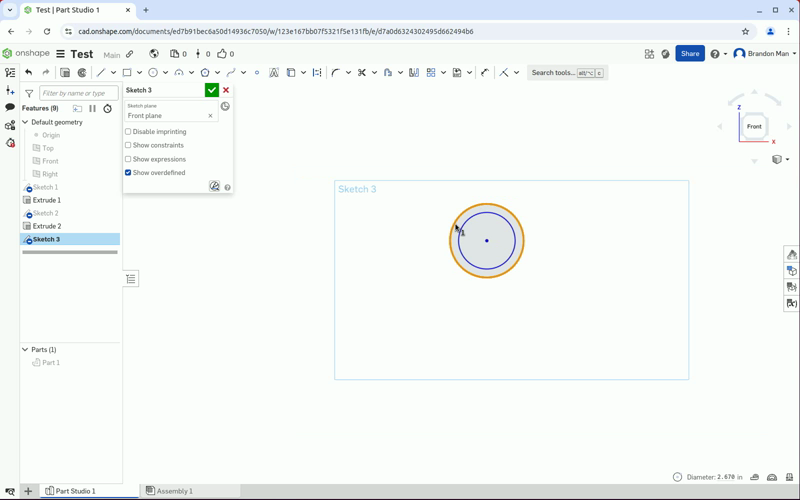
scroll(-6)
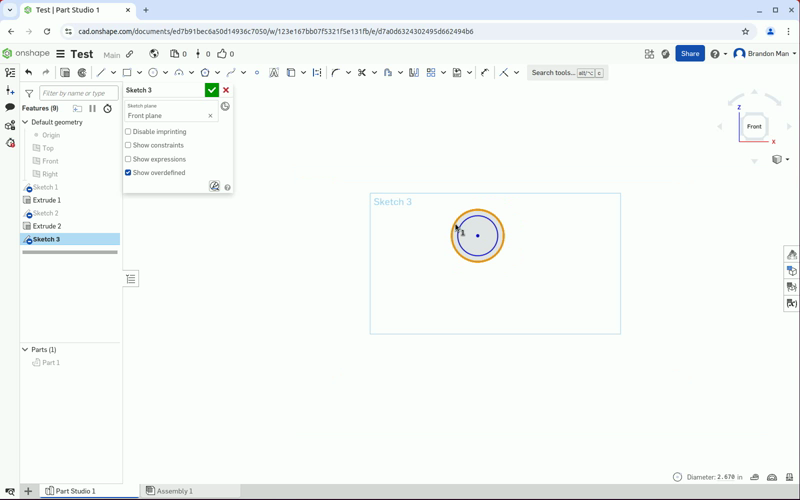
scroll(-6)
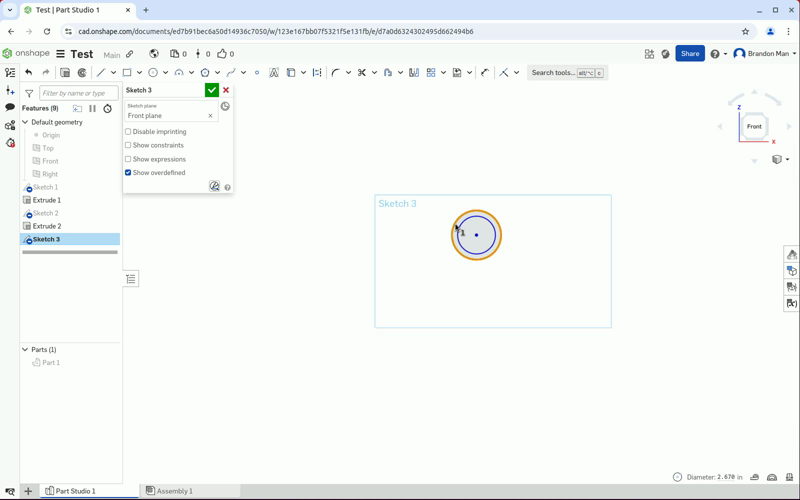
scroll(-6)
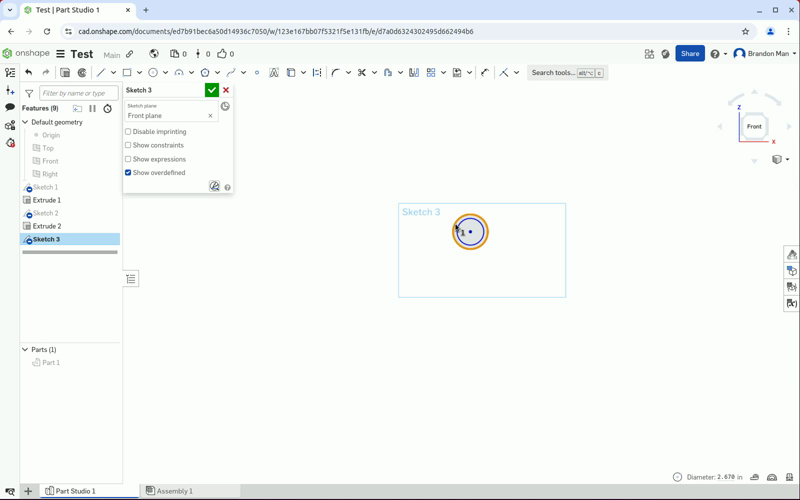
scroll(-6)
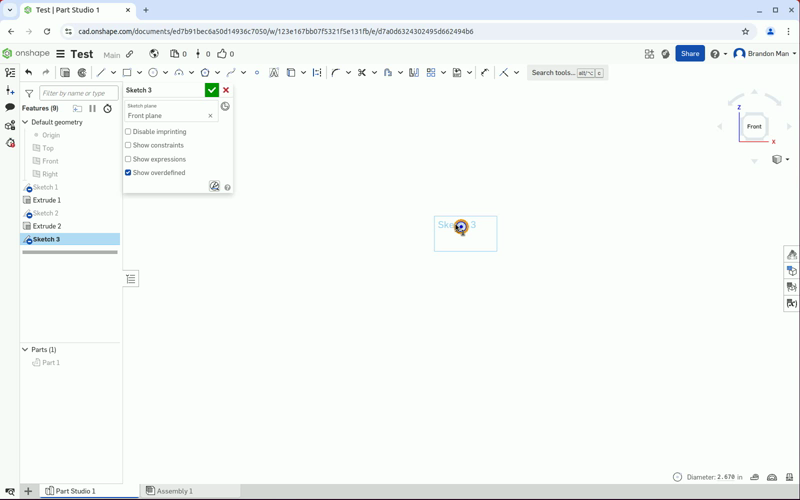
mouse_move(73, 352)
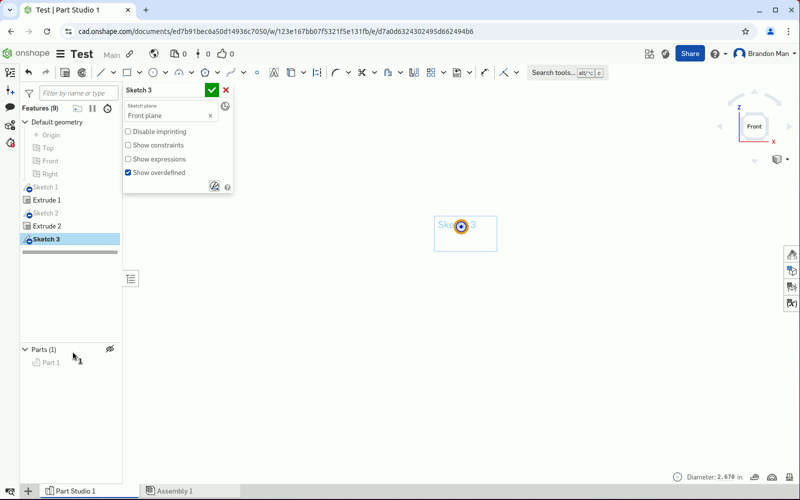
key(shift+y)
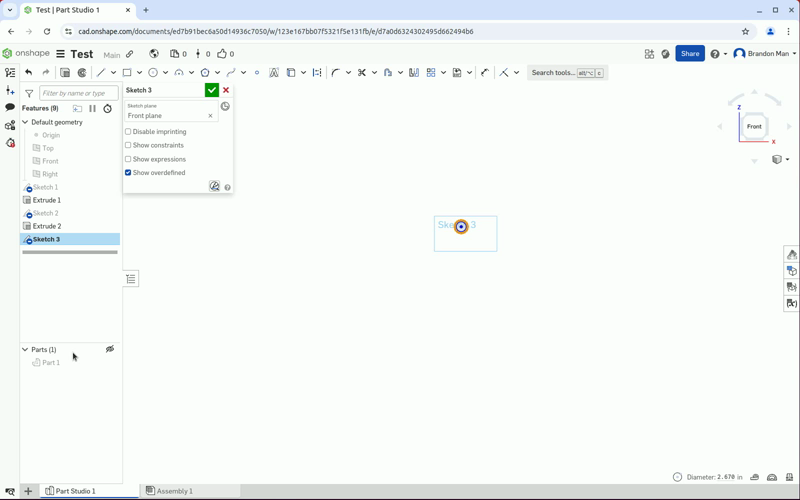
key(shift+e)
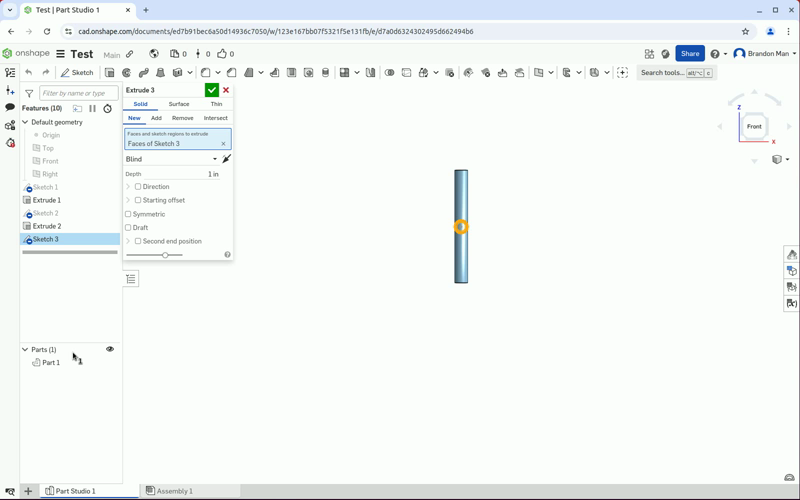
mouse_move(143, 106)
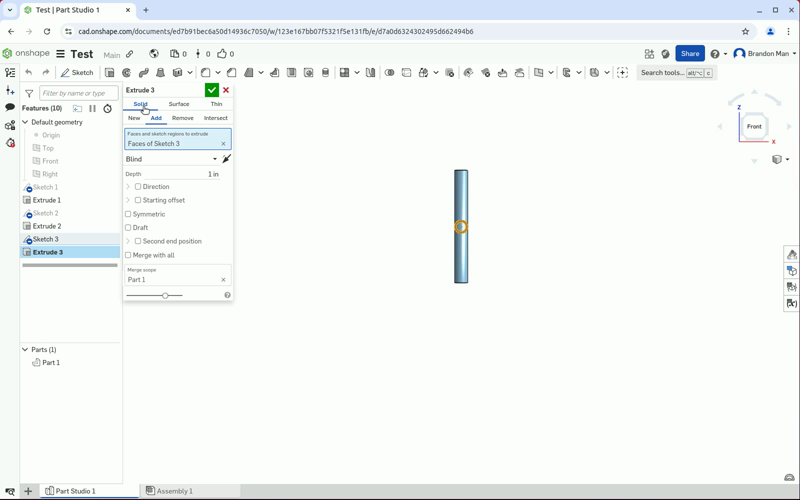
click(143, 106)
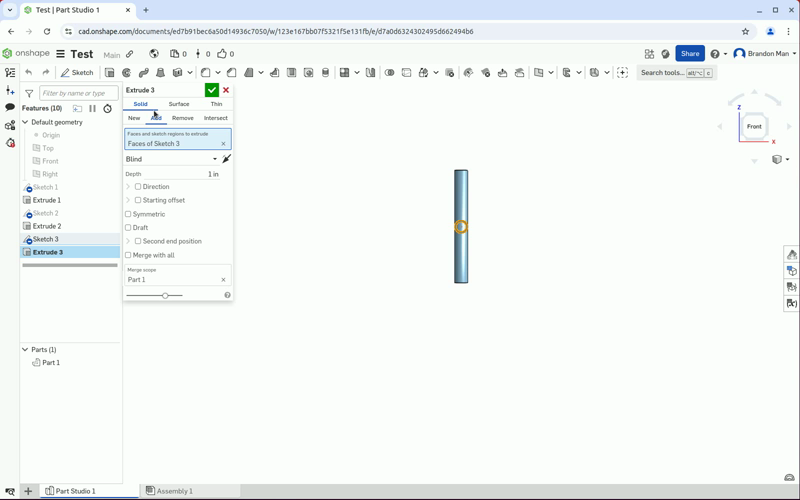
mouse_move(186, 120)
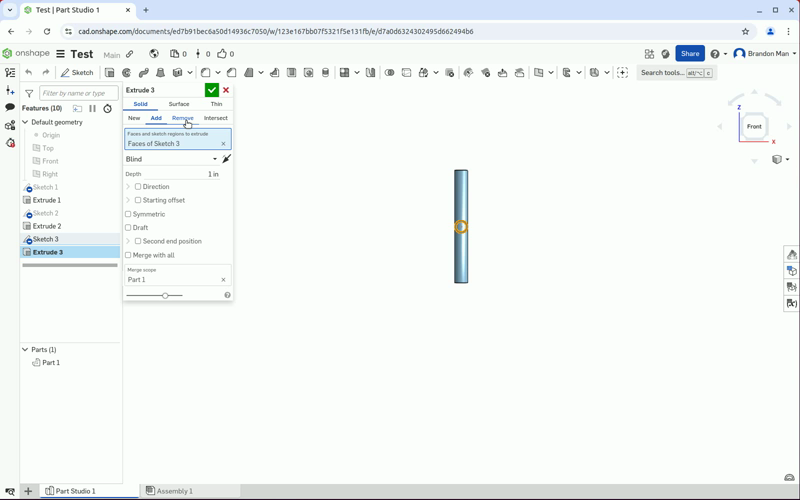
click(186, 120)
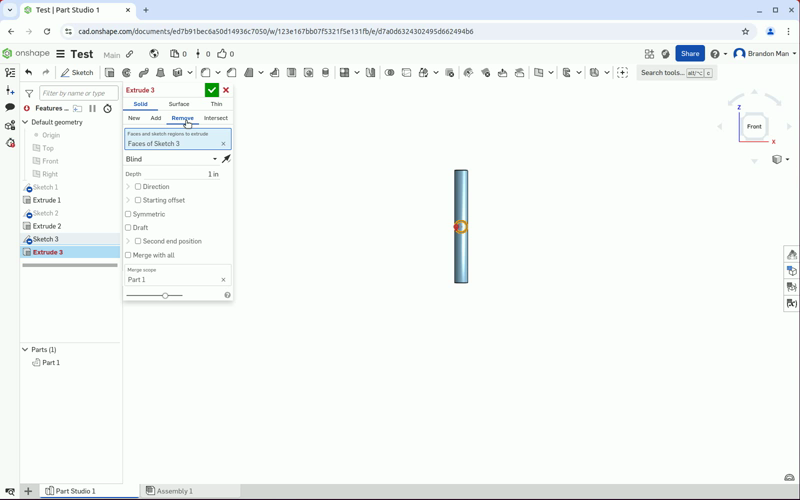
key(tab, 4)
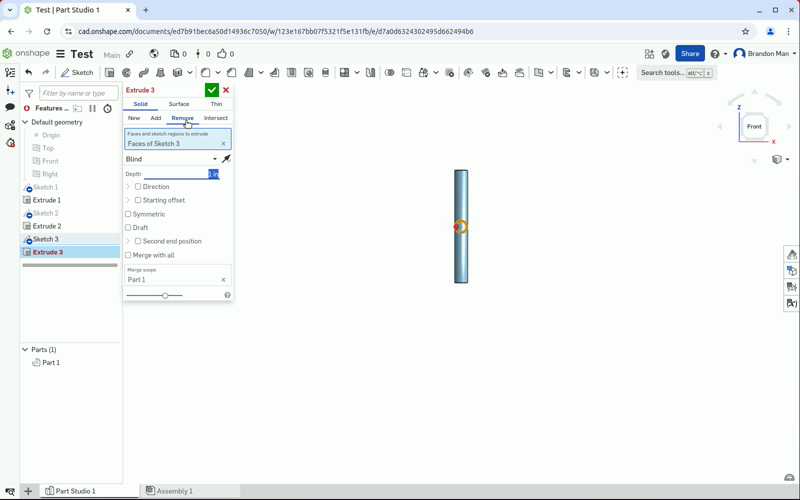
text(2.889)
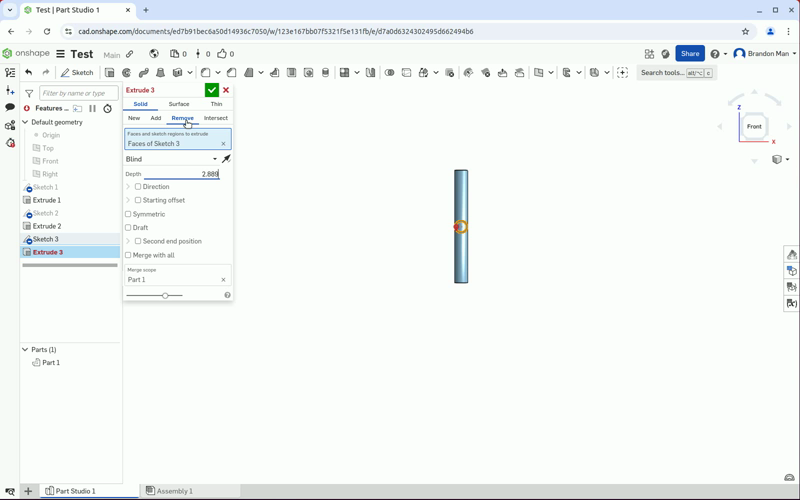
key(tab, 6)
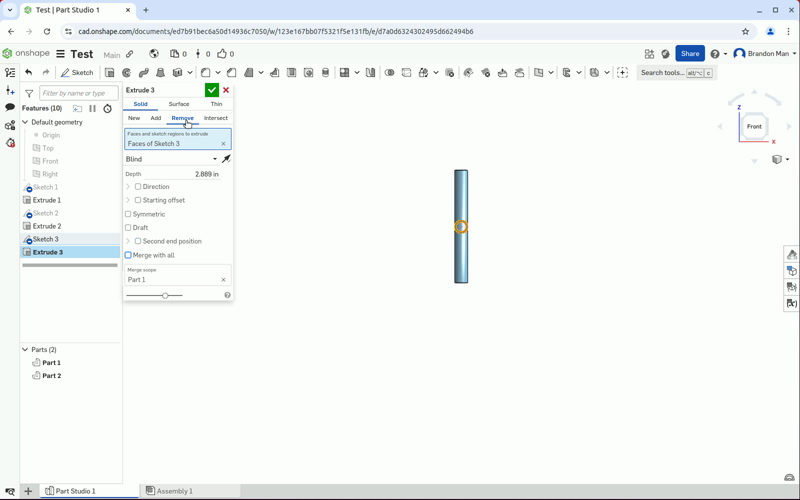
key(space)
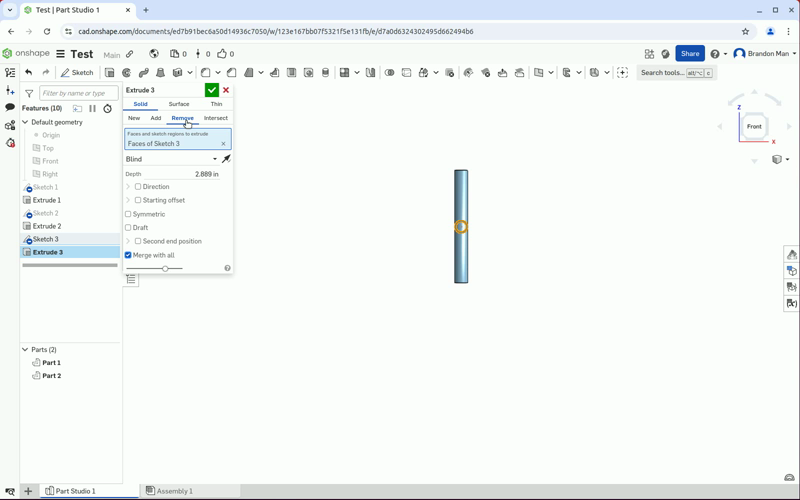
key(enter)
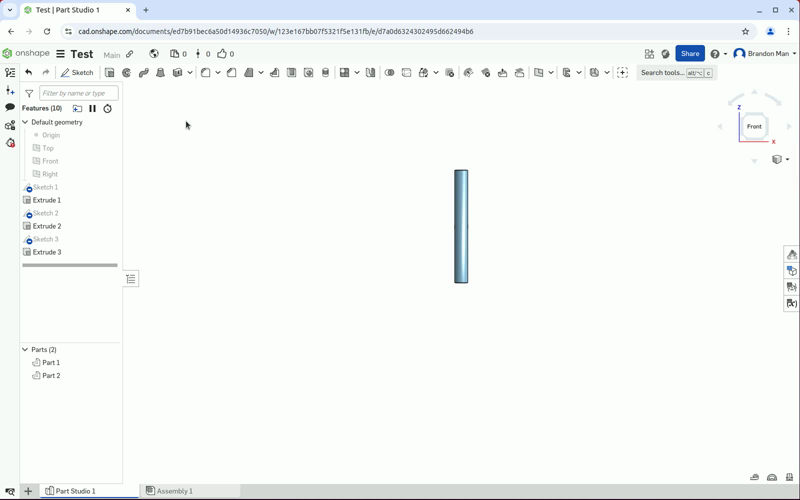
key(shift+h)
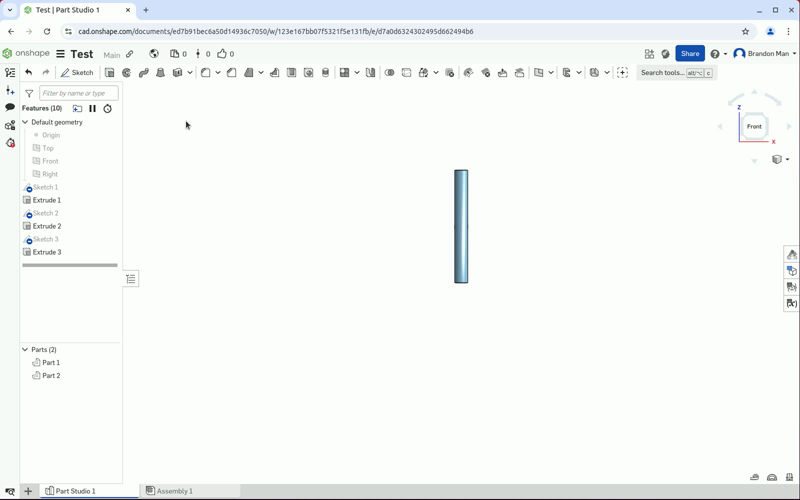
key(shift+h)
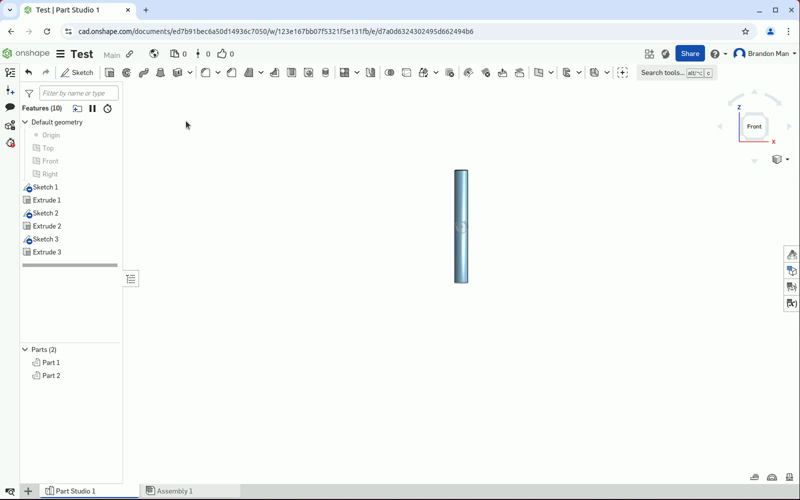
key(shift+7)
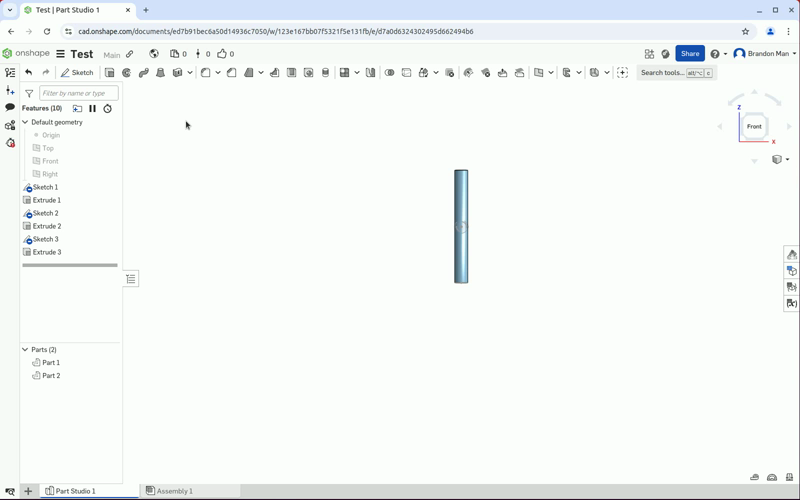
key(left, 2)
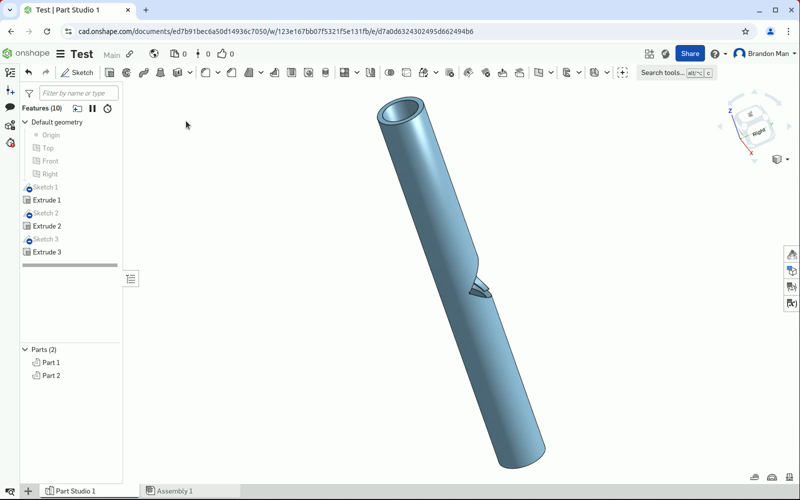
key(down, 2)
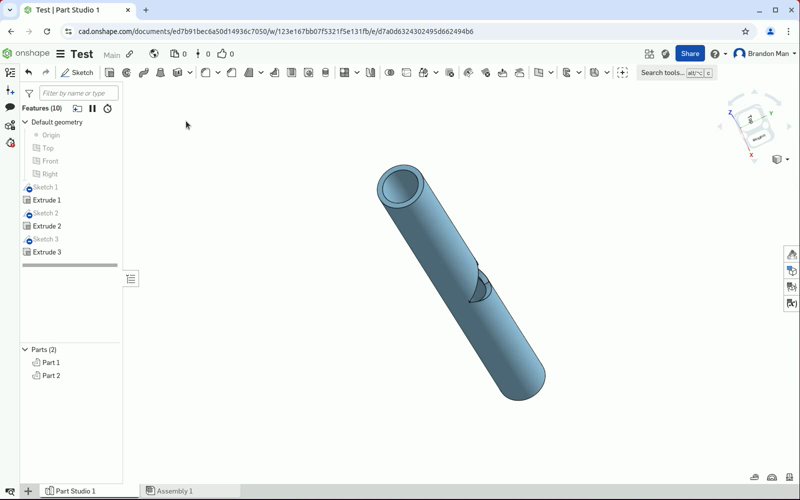
key(up, 2)
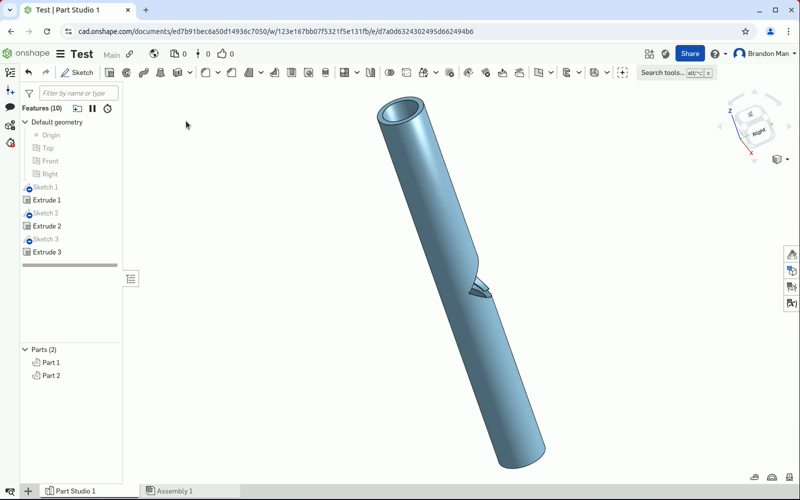
key(right, 2)
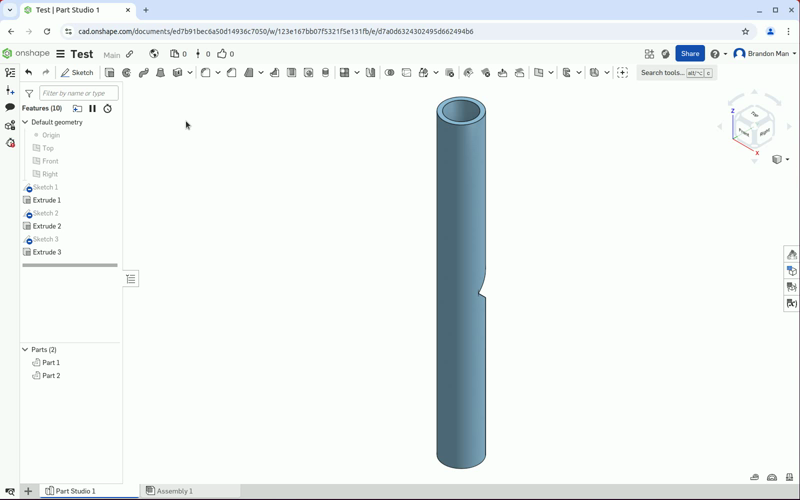
mouse_move(73, 189)
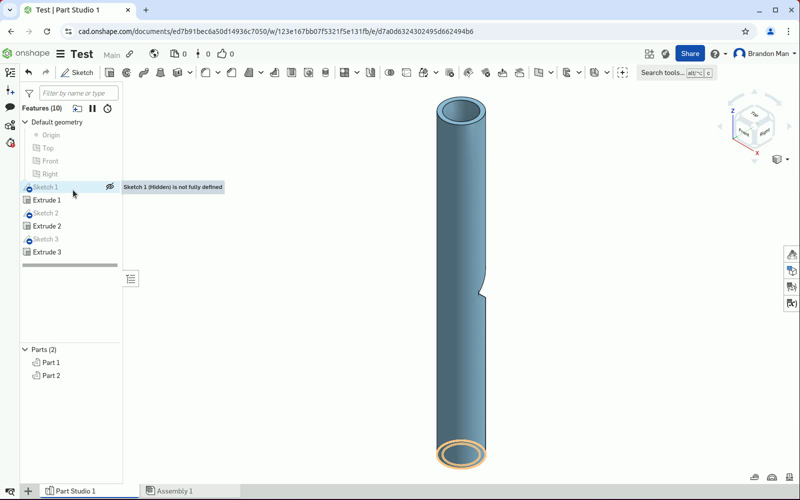
click(73, 189)